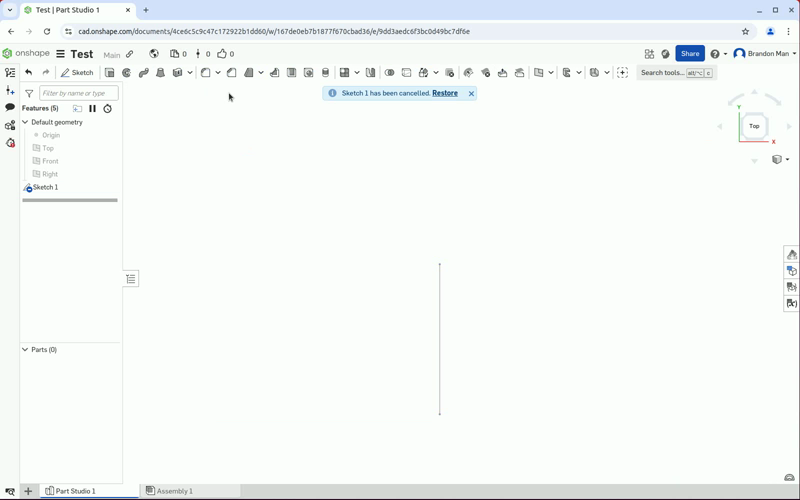
key(shift+h)
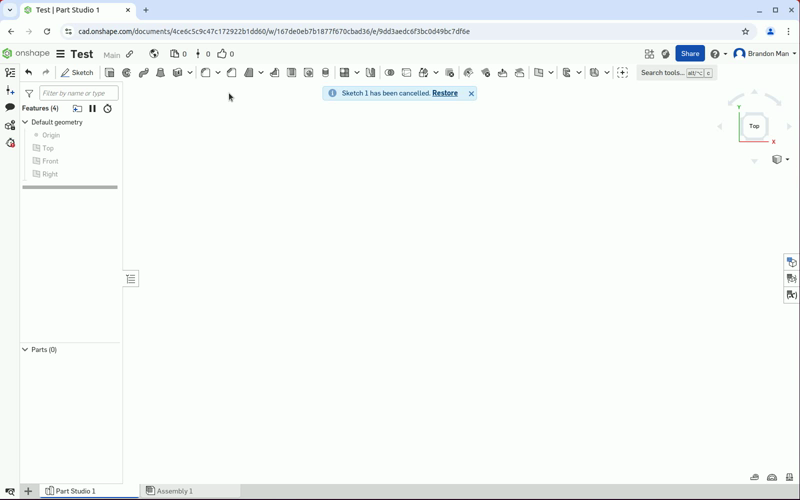
mouse_move(73, 352)
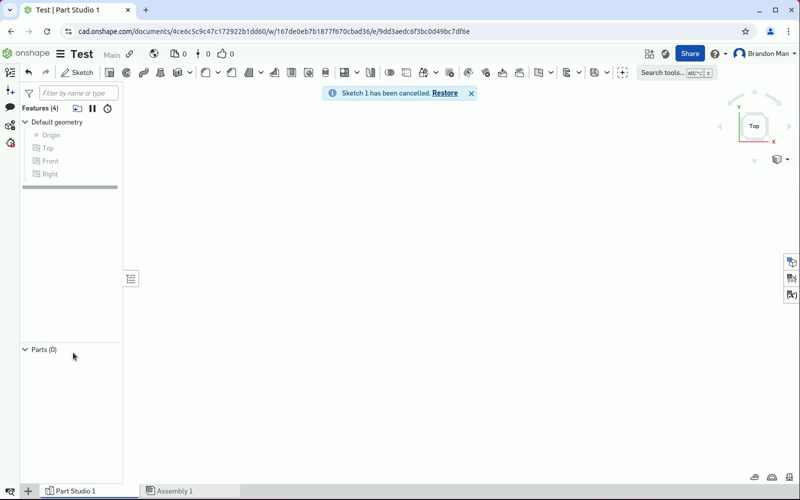
key(y)
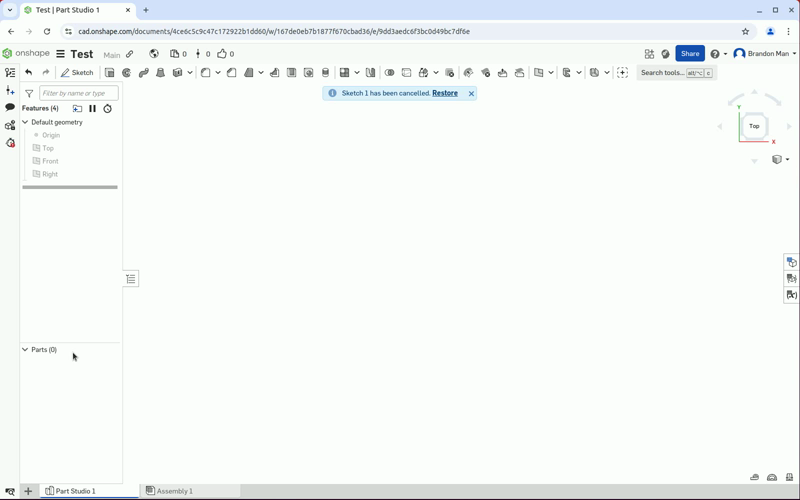
key(shift+p)
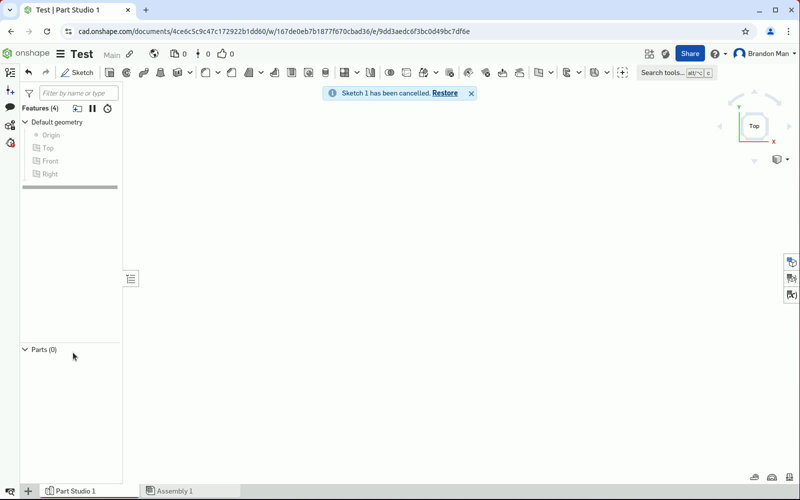
key(space)
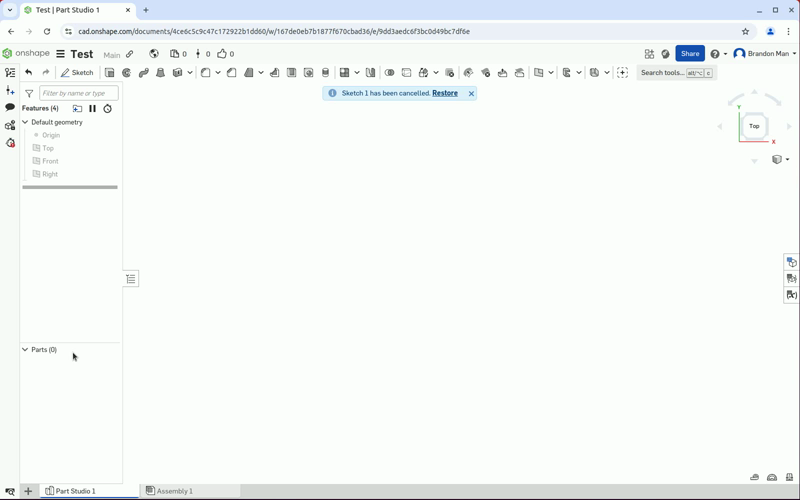
key_down(shift)
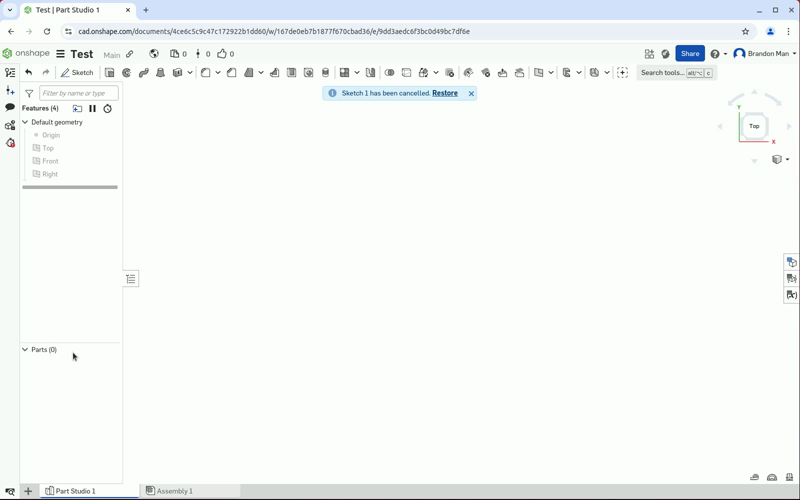
key(up)
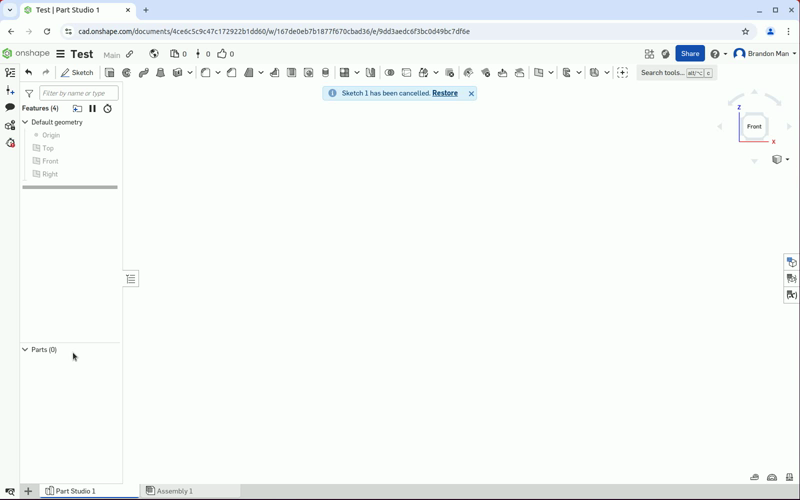
key_up(shift)
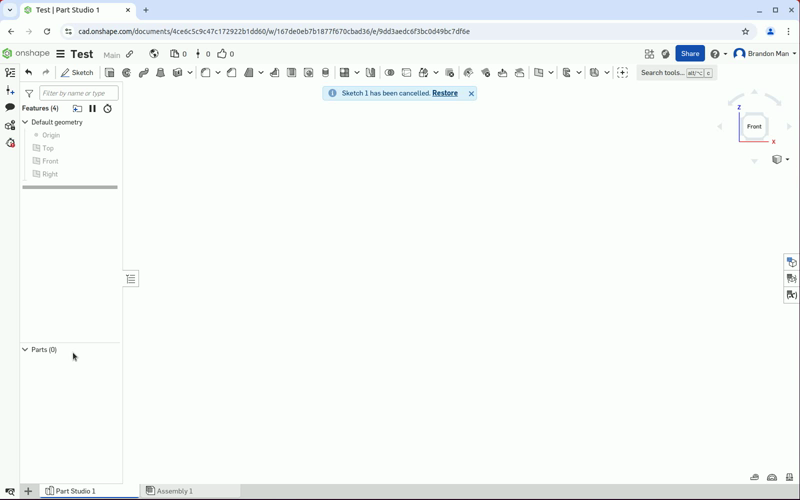
key(space)
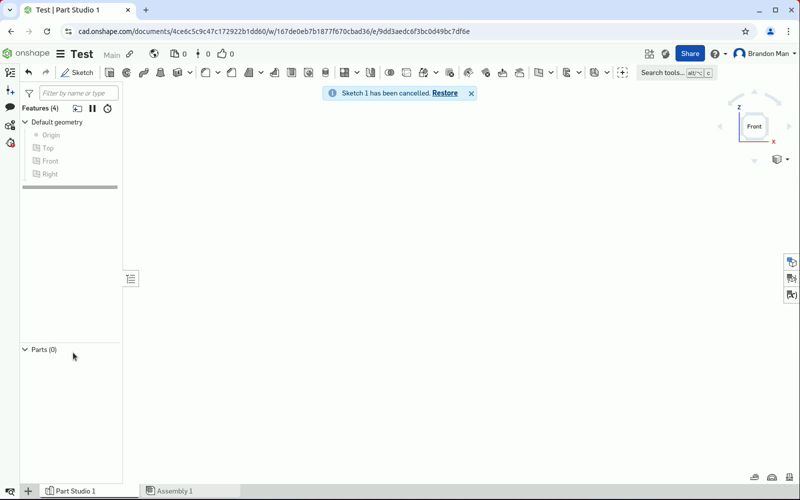
key_down(shift)
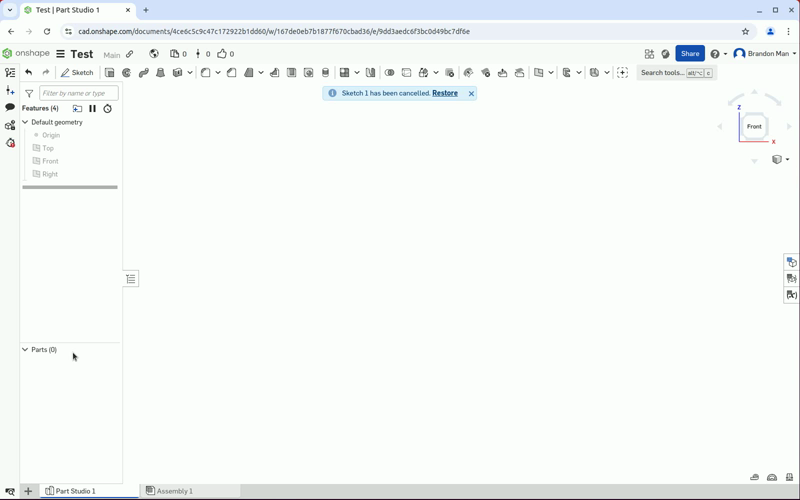
key(left)
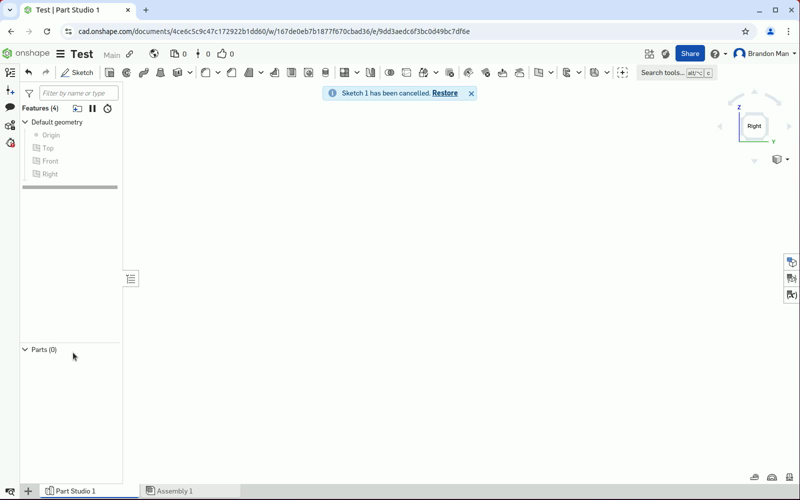
key_up(shift)
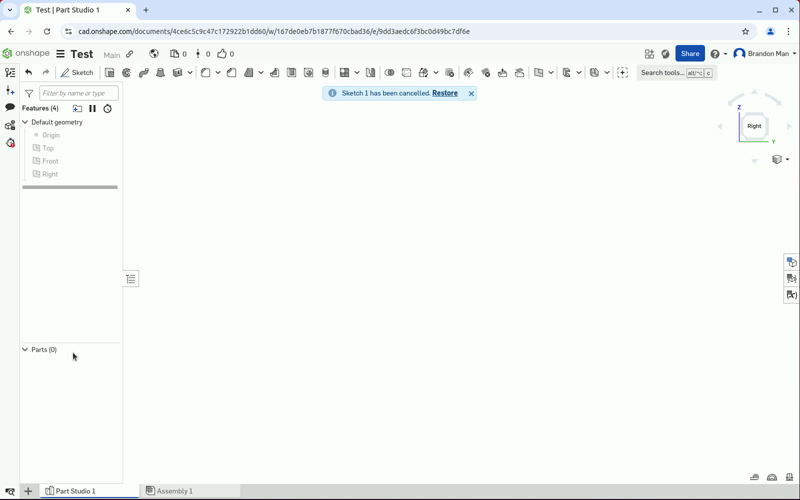
mouse_move(73, 352)
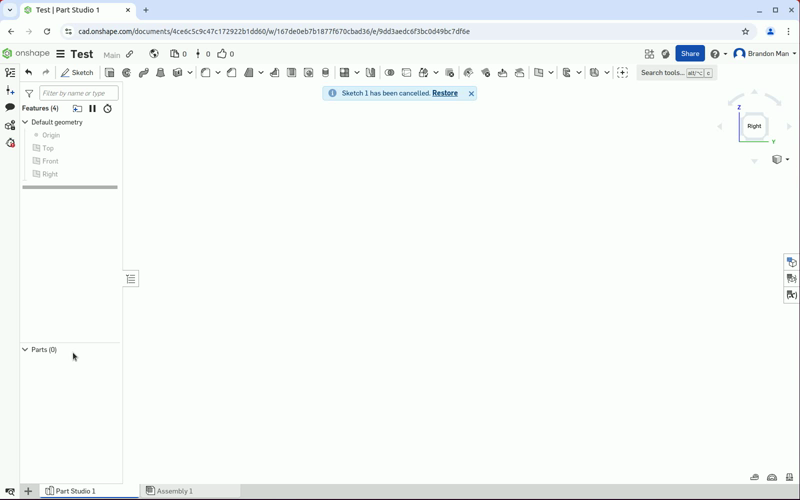
key(shift+y)
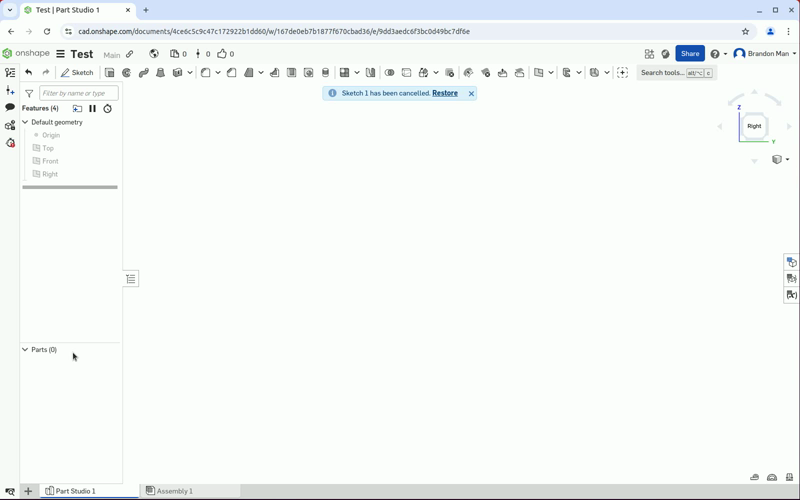
key(shift+s)
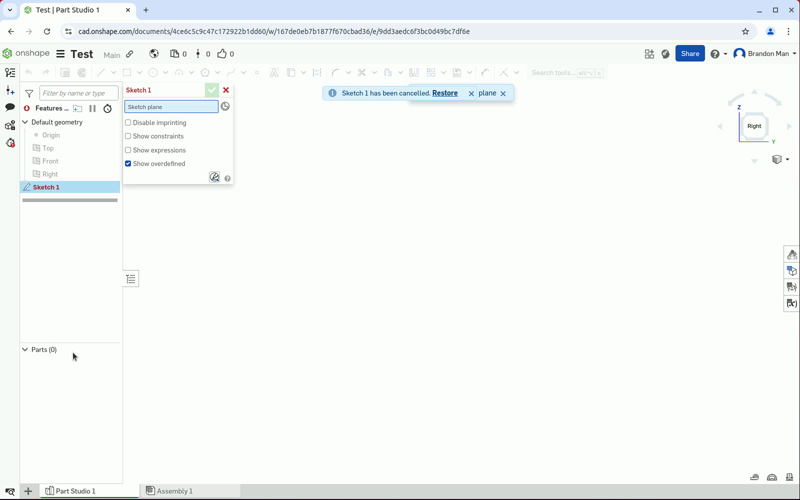
mouse_move(73, 176)
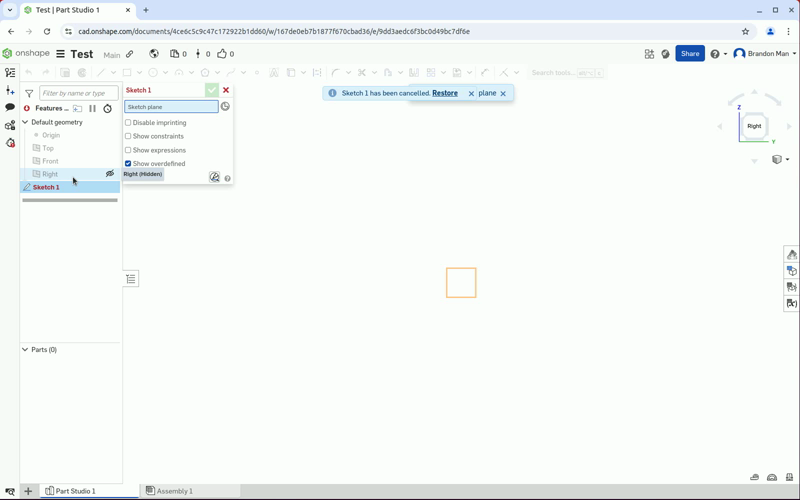
click(73, 176)
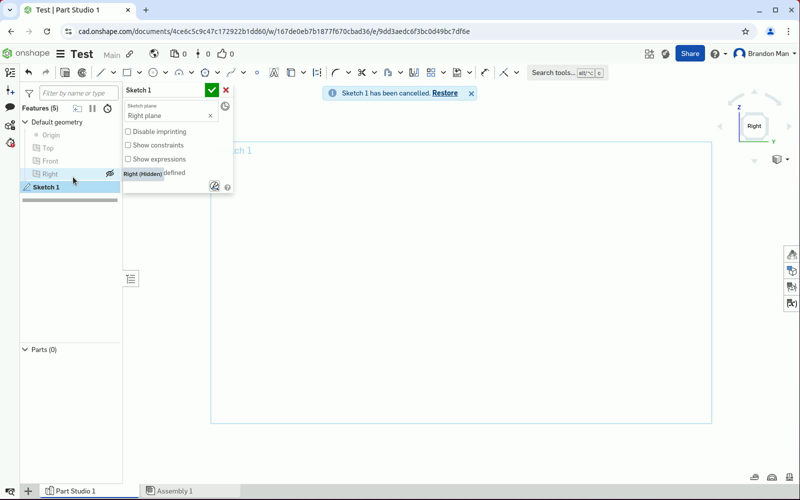
mouse_move(73, 352)
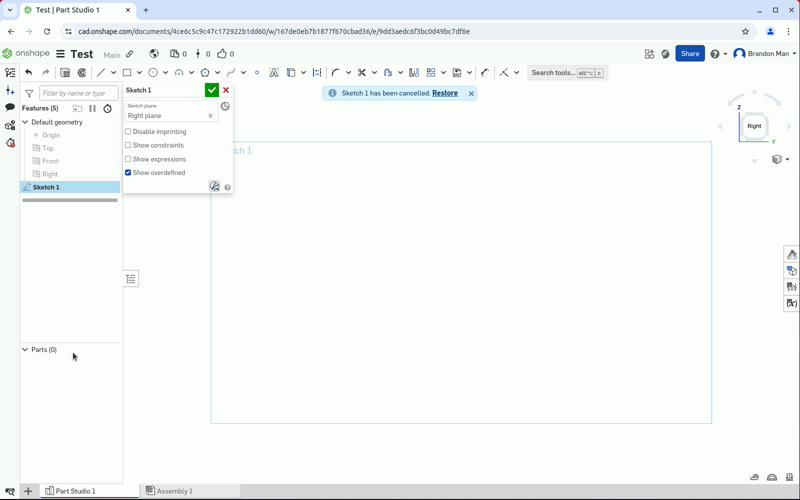
key(y)
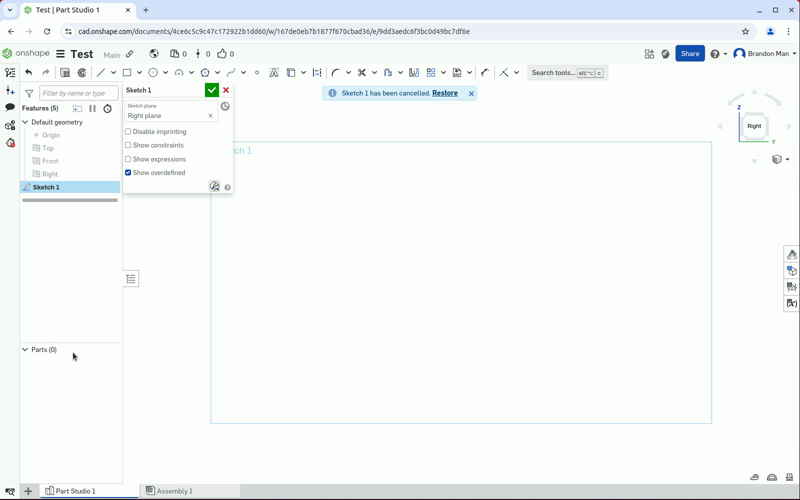
key(l)
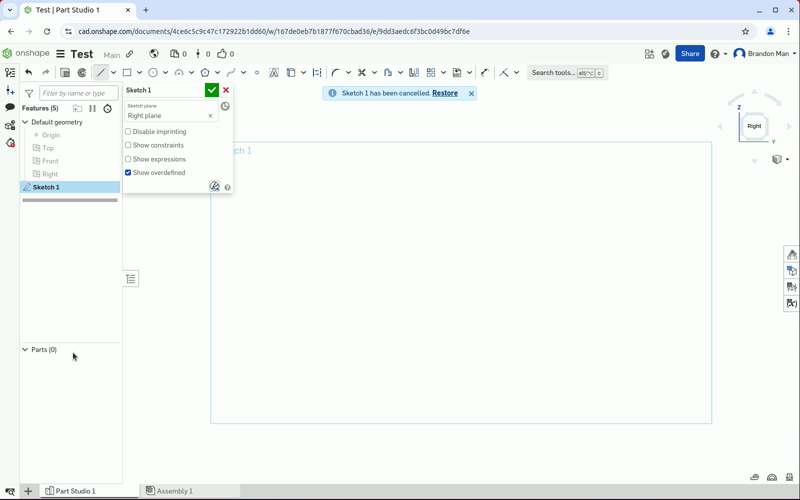
key_down(shift)
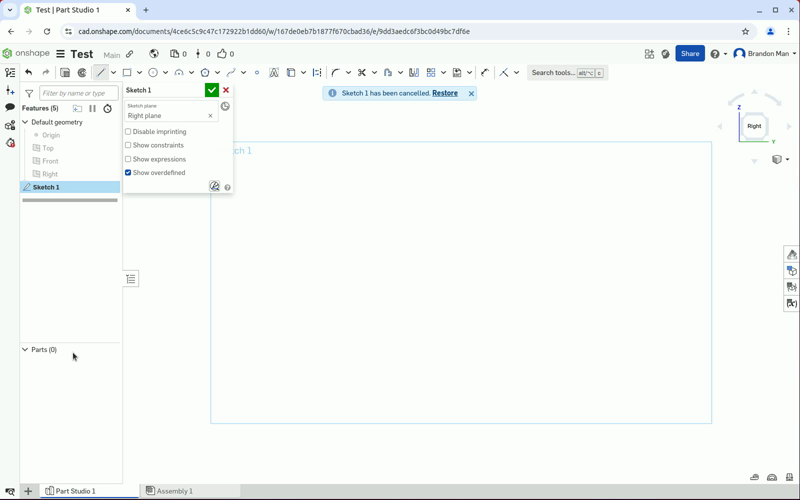
mouse_move(424, 300)
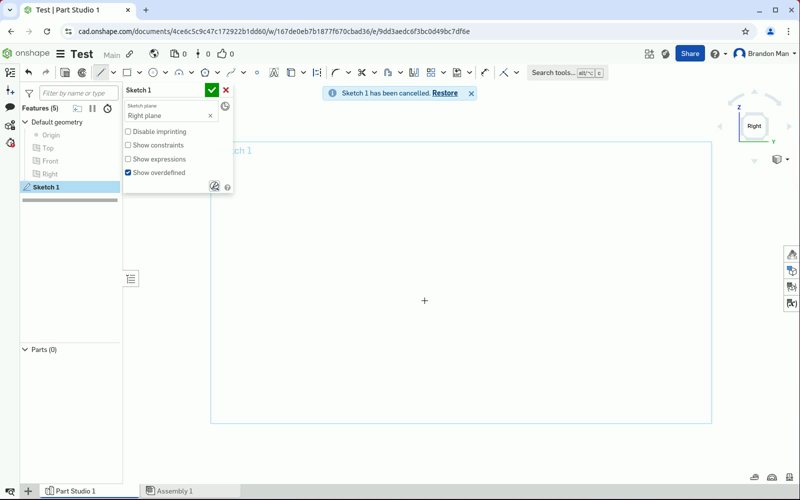
click(424, 300)
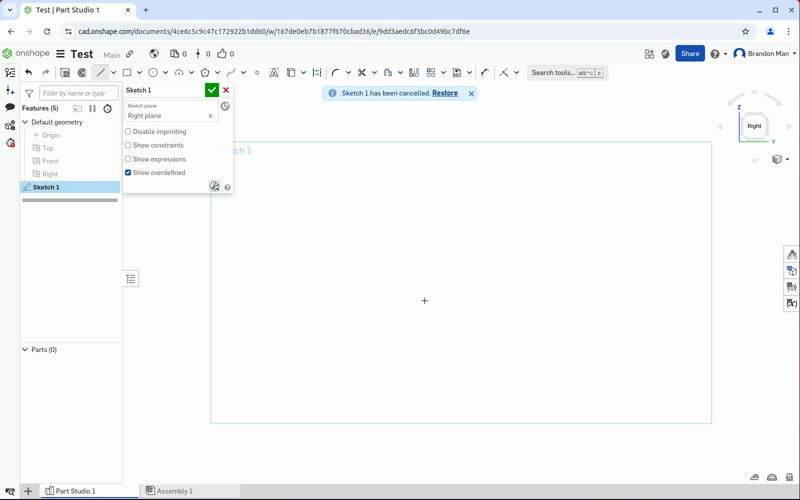
key_up(shift)
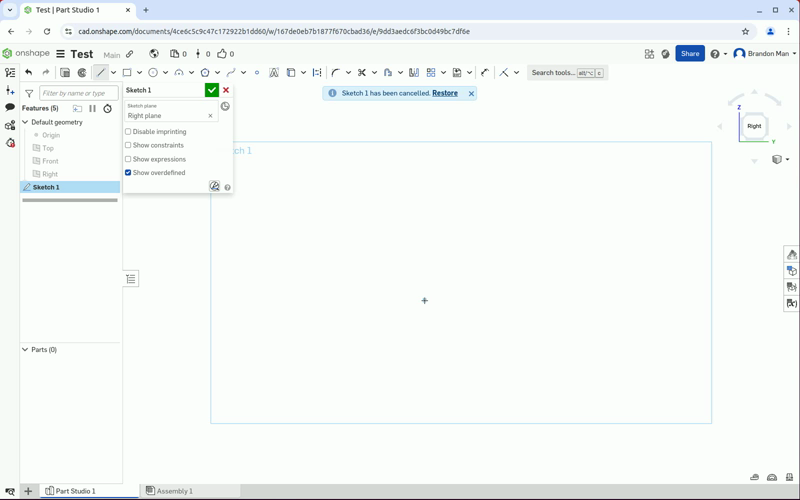
key_down(shift)
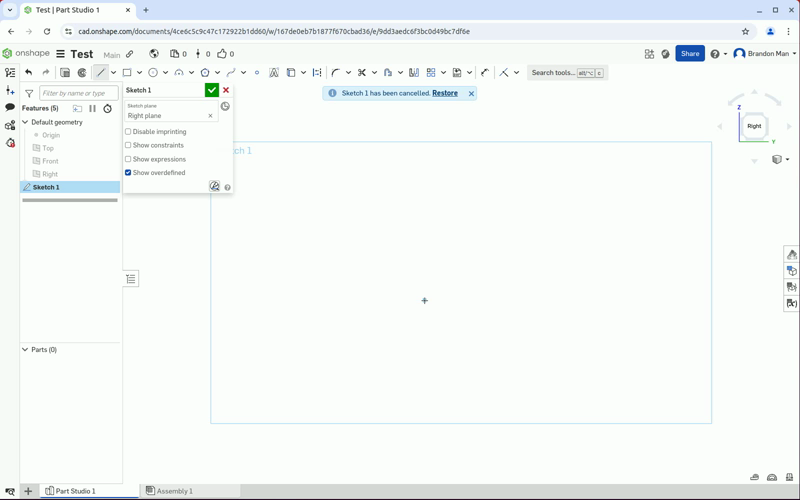
mouse_move(454, 300)
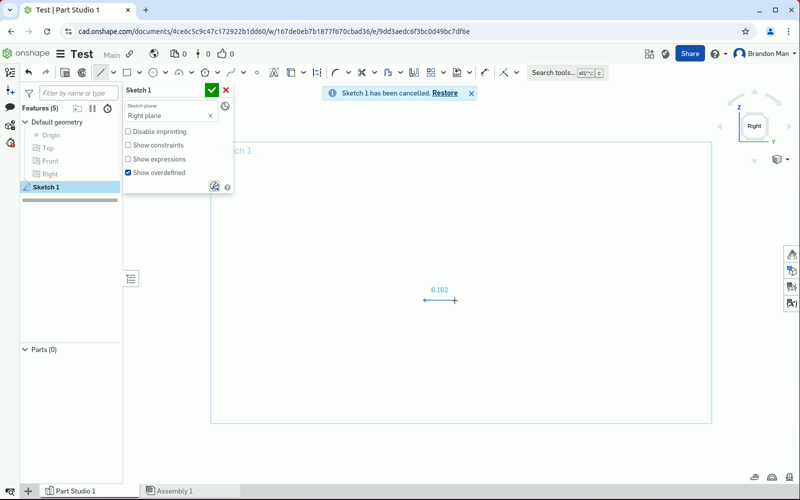
mouse_move(443, 300)
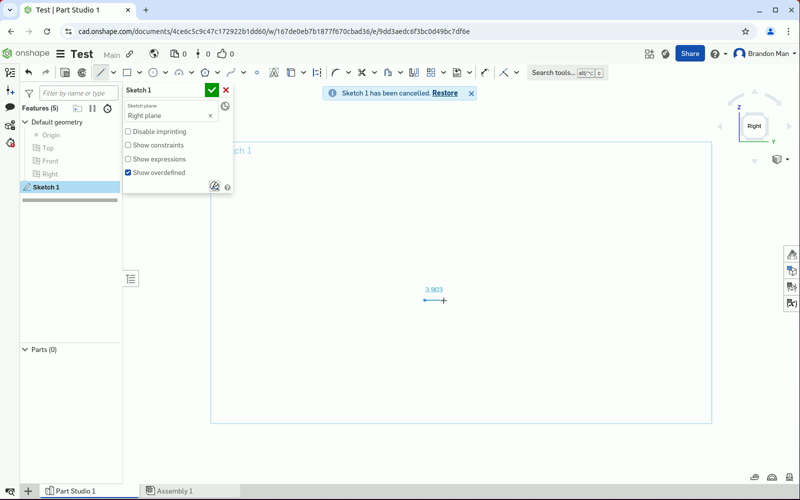
click(443, 300)
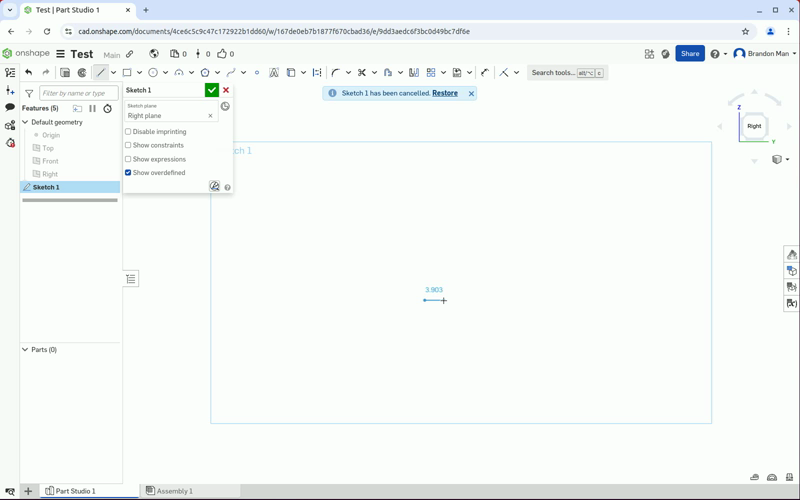
key_up(shift)
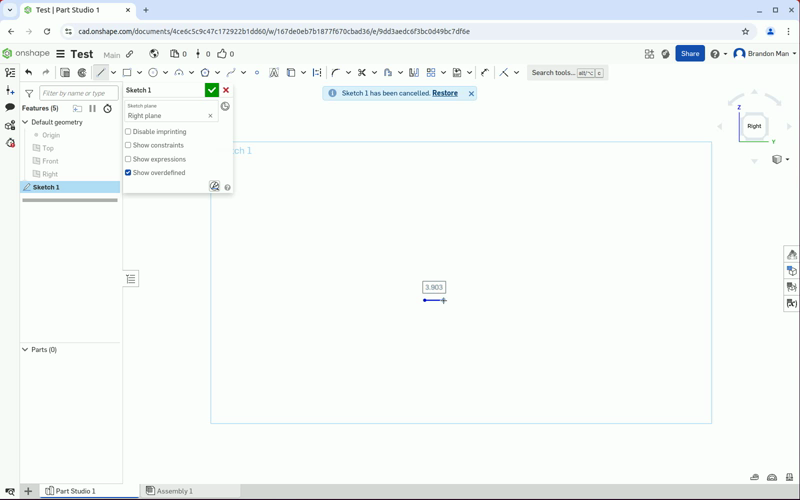
key_down(shift)
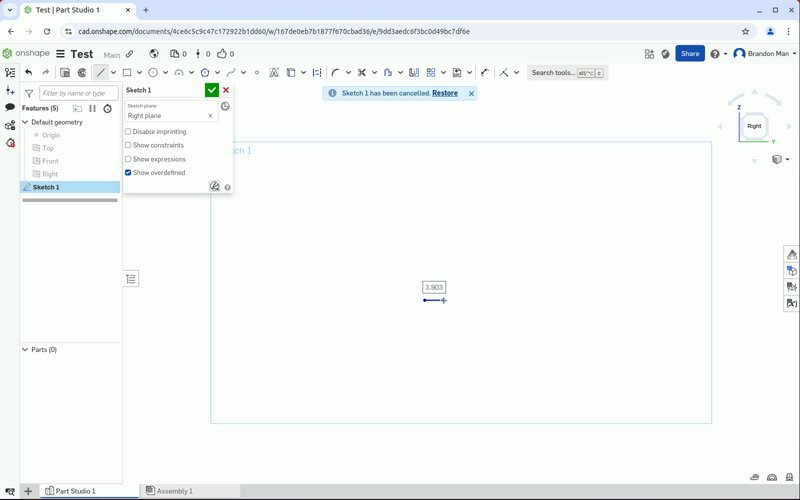
mouse_move(473, 300)
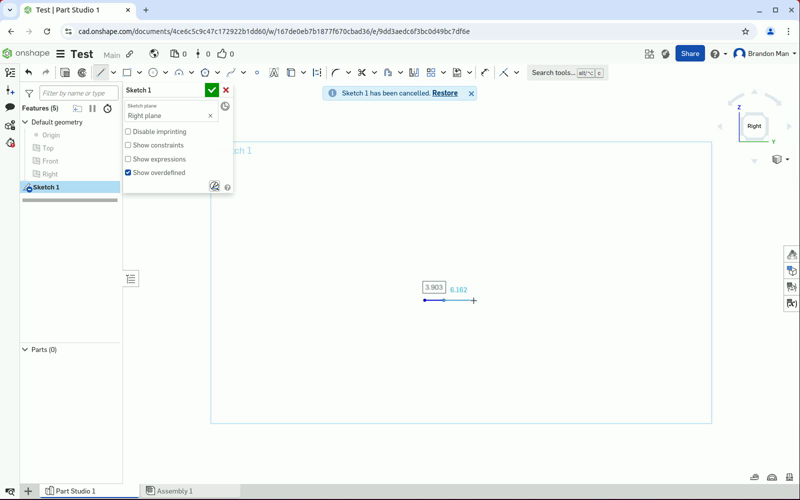
mouse_move(443, 271)
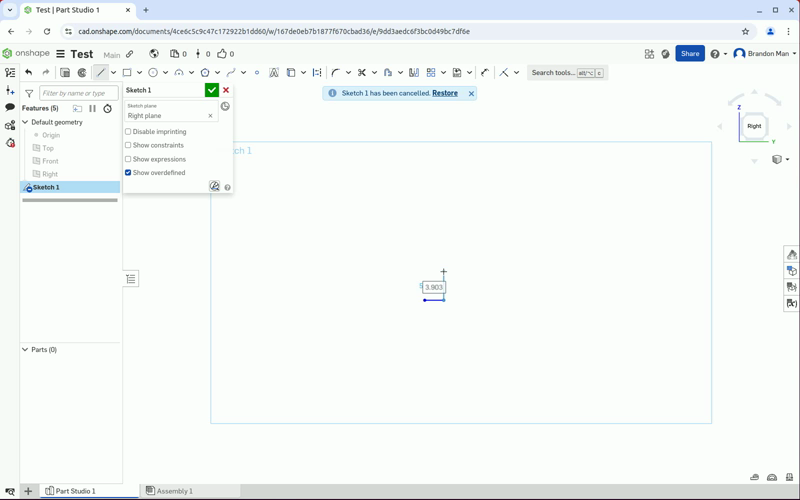
click(443, 271)
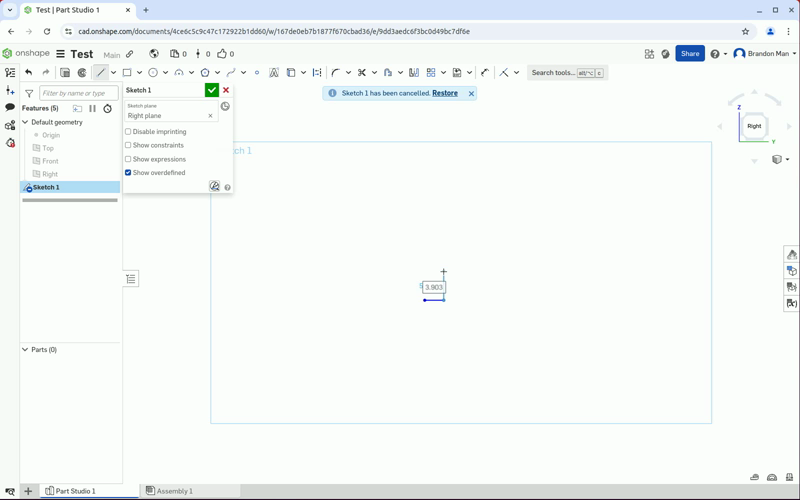
key_up(shift)
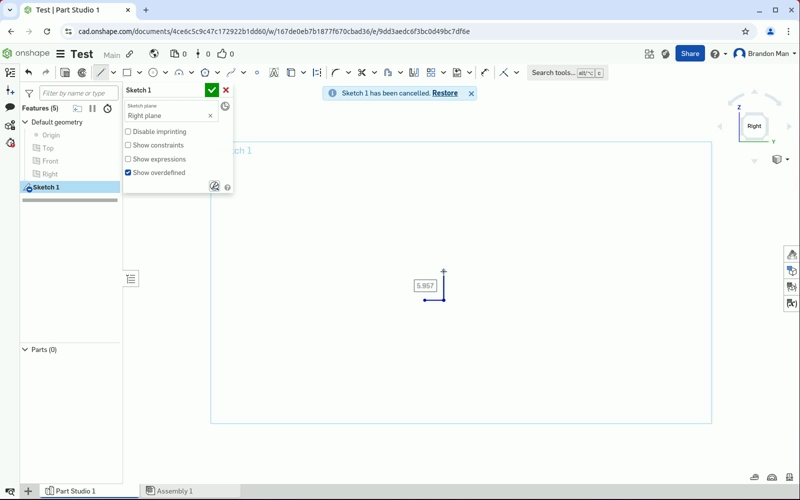
key_down(shift)
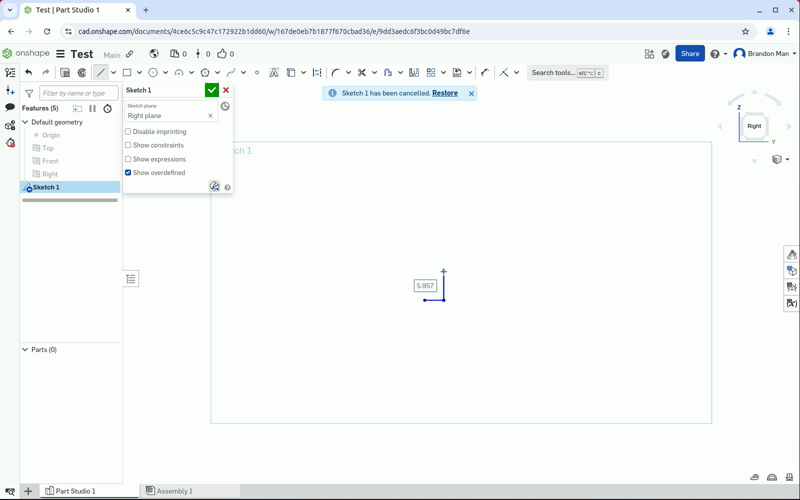
mouse_move(473, 271)
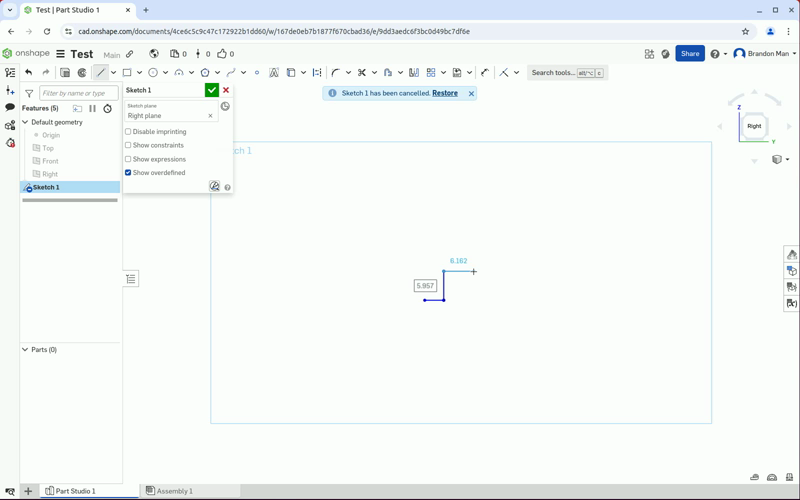
mouse_move(456, 271)
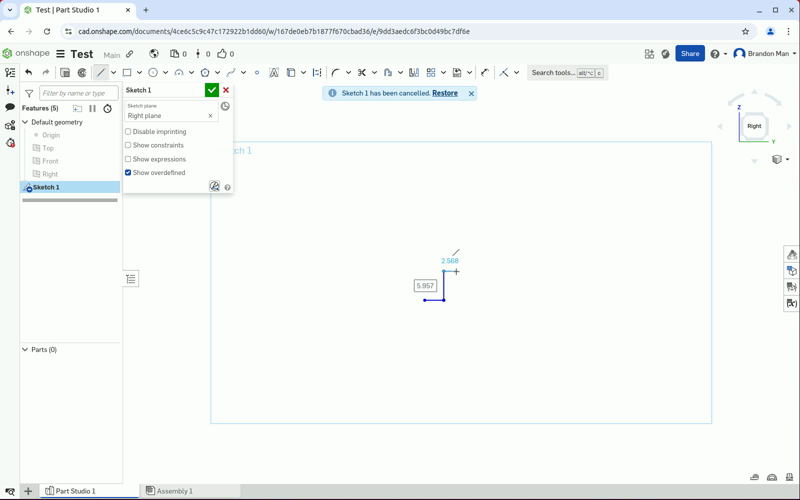
click(456, 271)
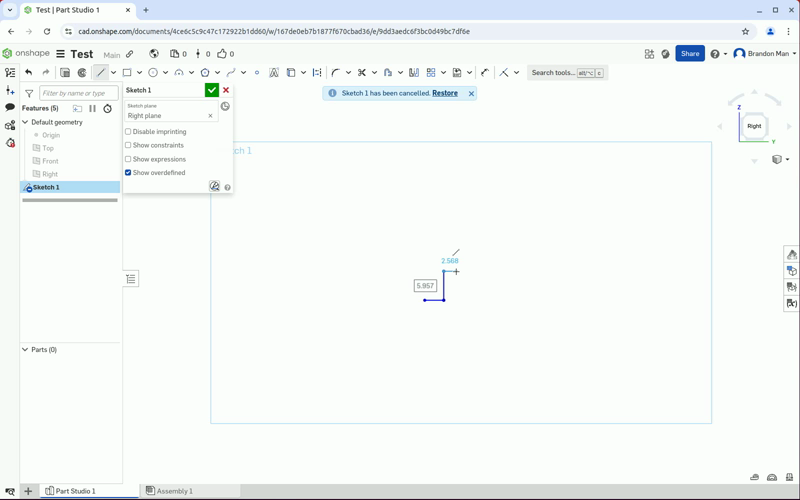
key_up(shift)
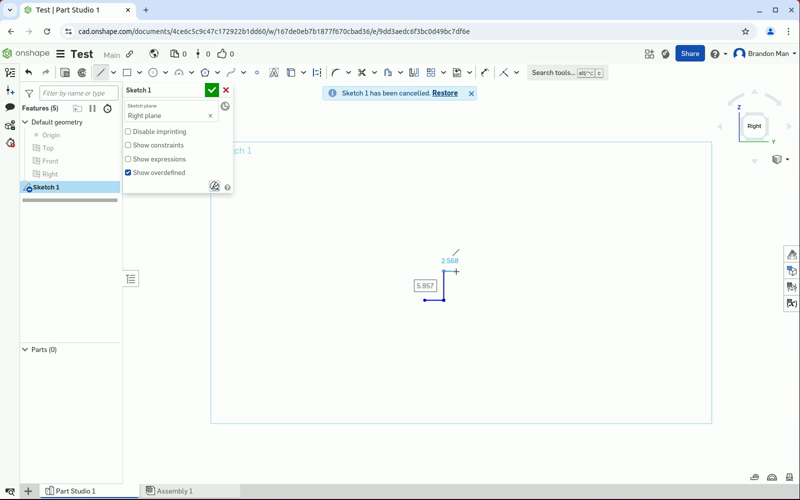
key_down(shift)
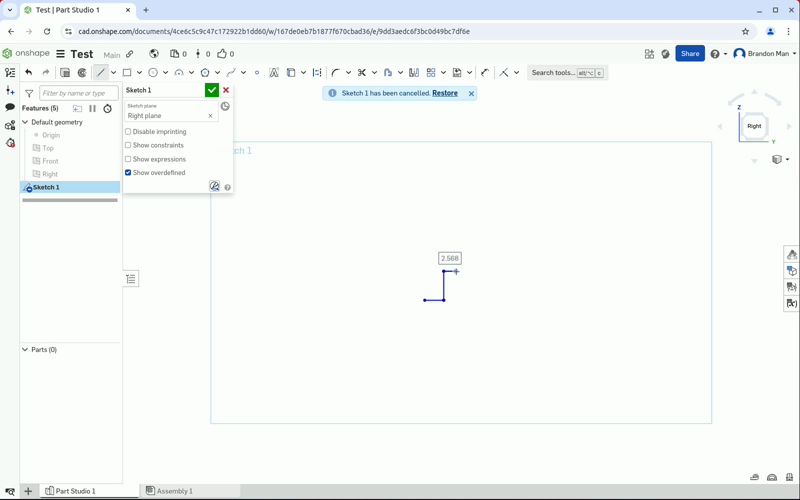
mouse_move(486, 271)
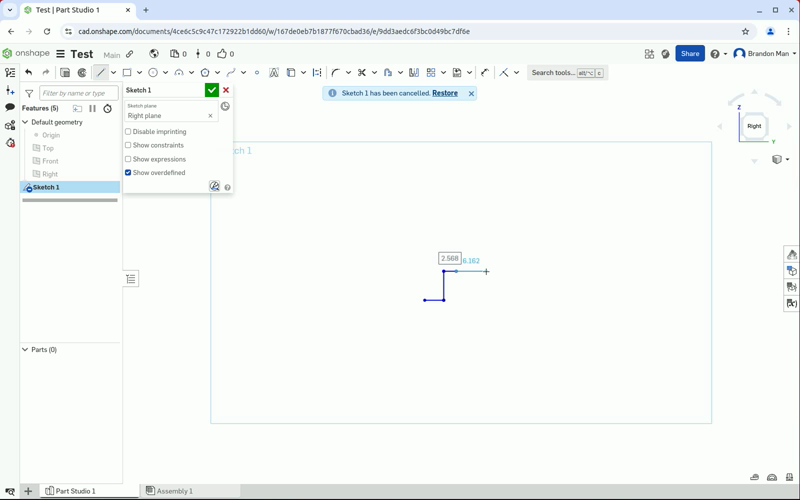
mouse_move(456, 300)
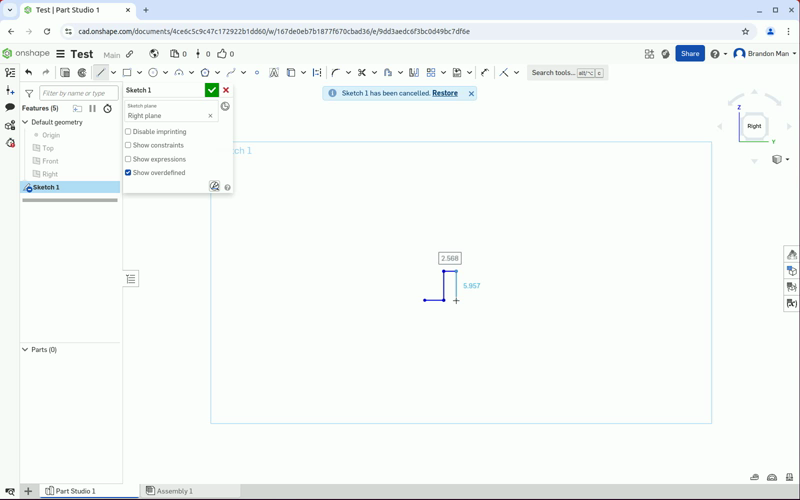
click(456, 300)
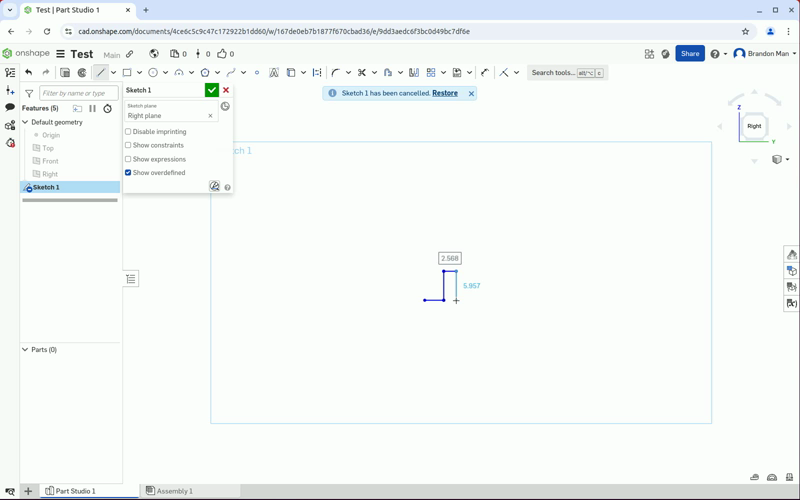
key_up(shift)
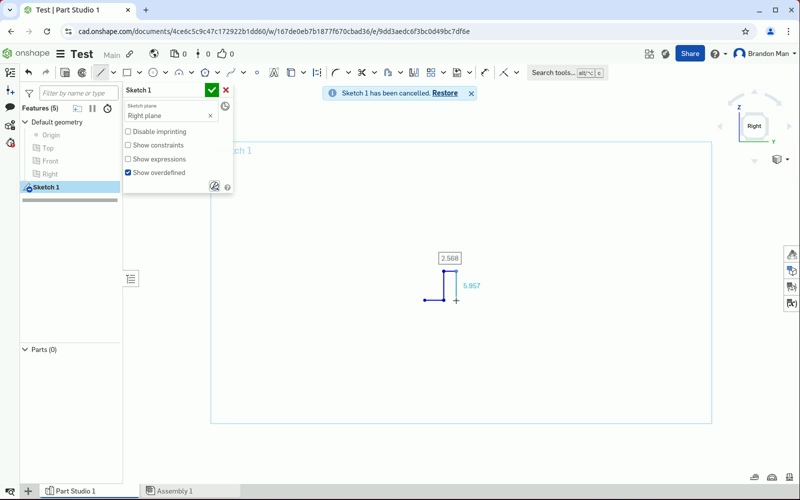
key_down(shift)
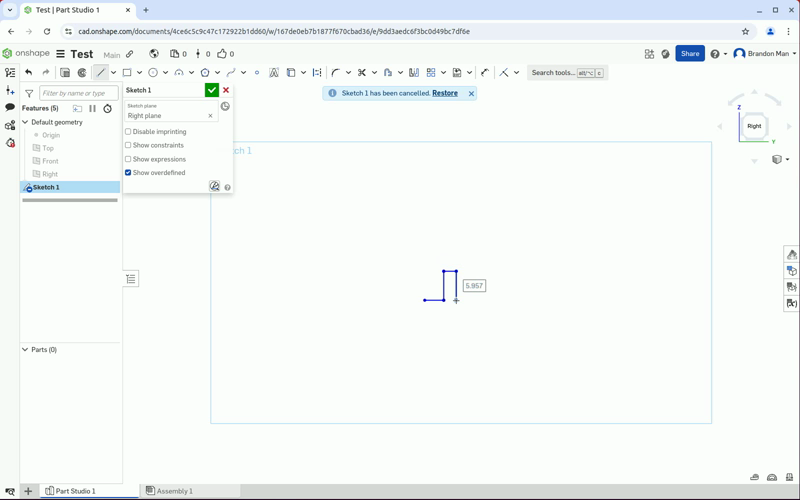
mouse_move(486, 300)
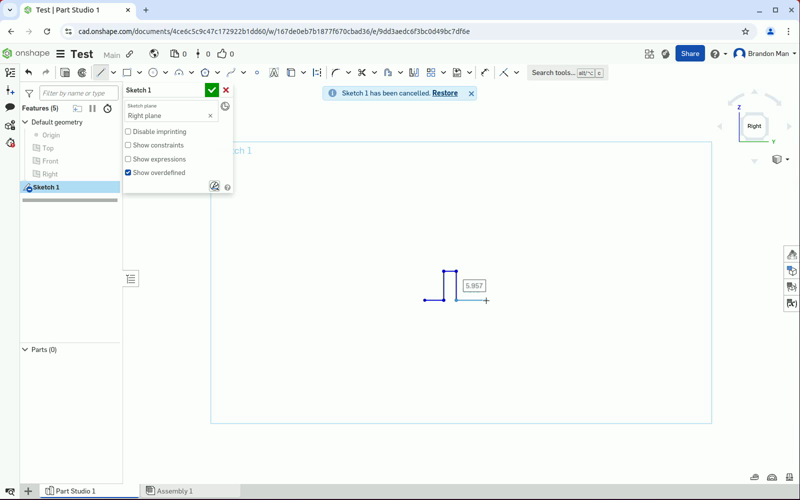
mouse_move(497, 300)
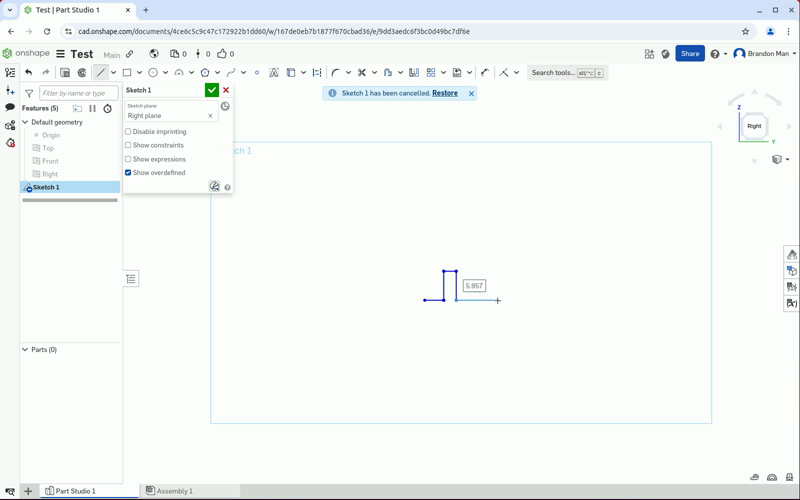
click(497, 300)
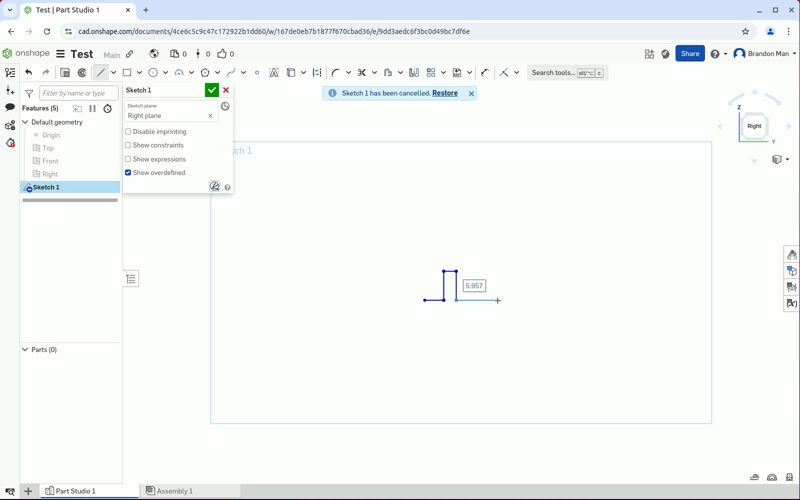
key_up(shift)
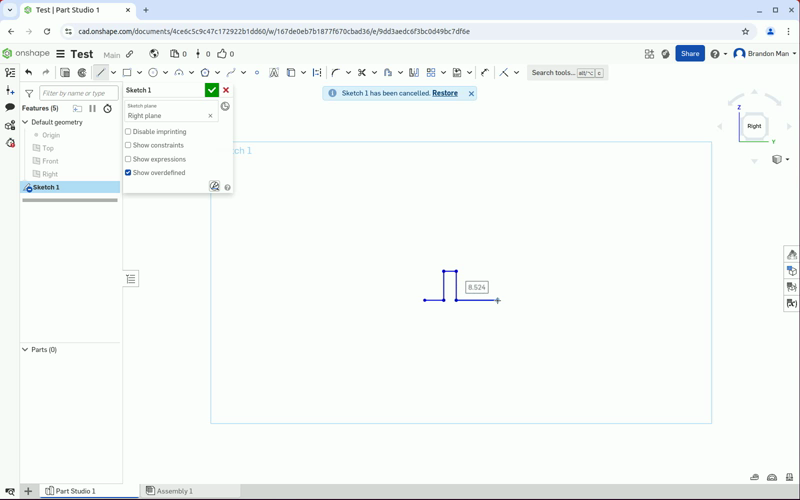
key_down(shift)
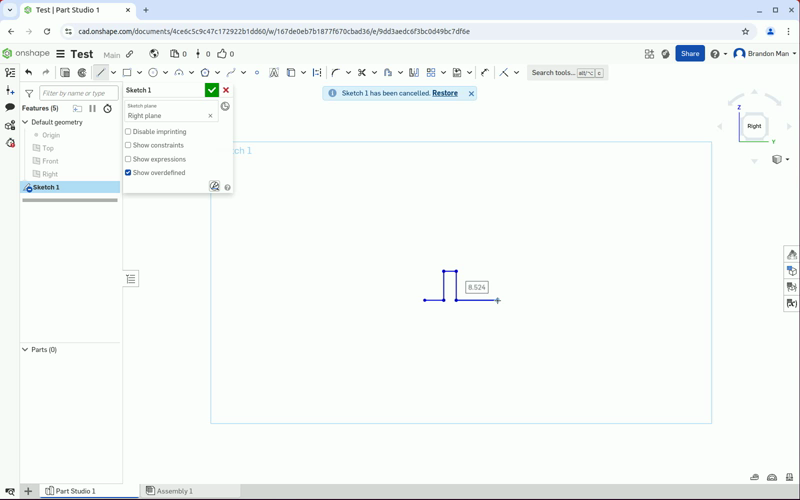
mouse_move(527, 300)
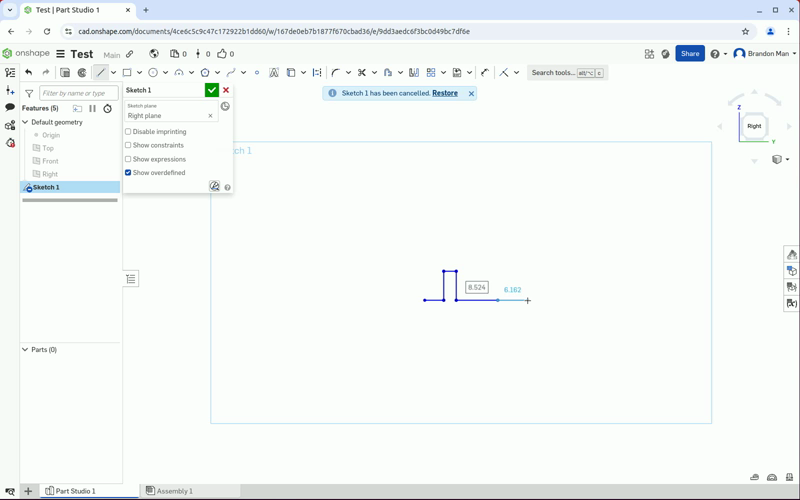
mouse_move(497, 265)
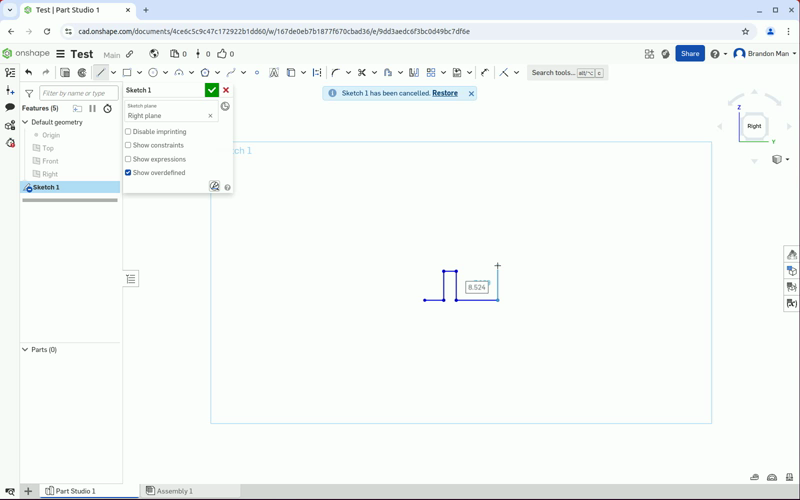
click(497, 265)
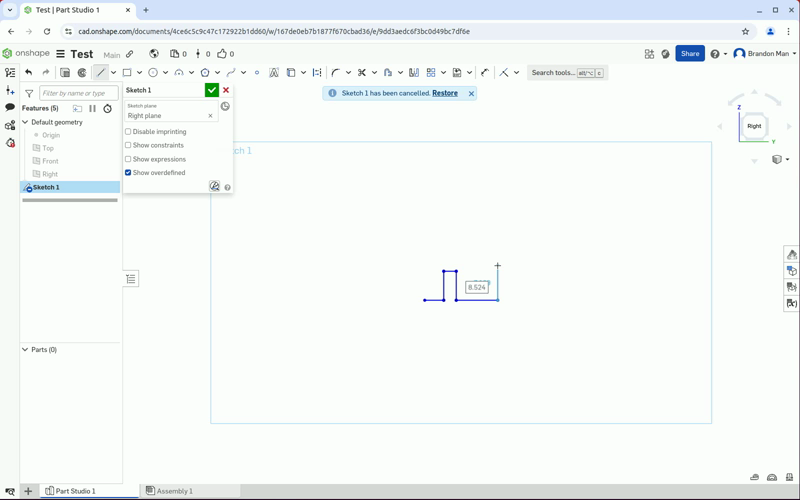
key_up(shift)
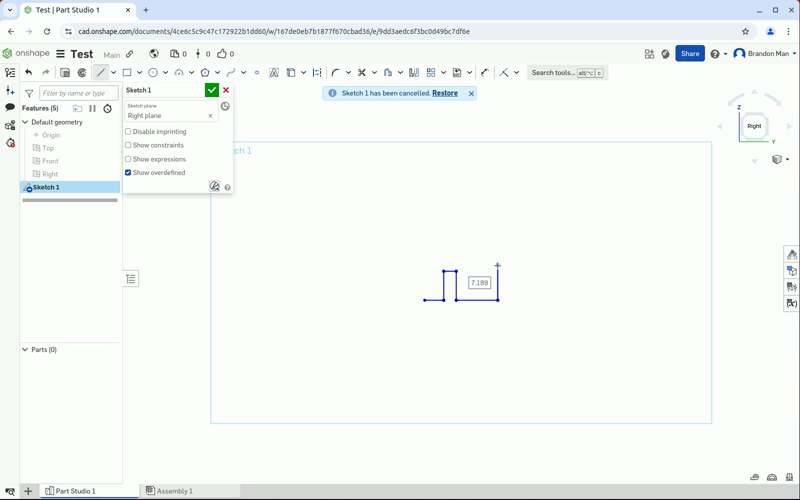
key_down(shift)
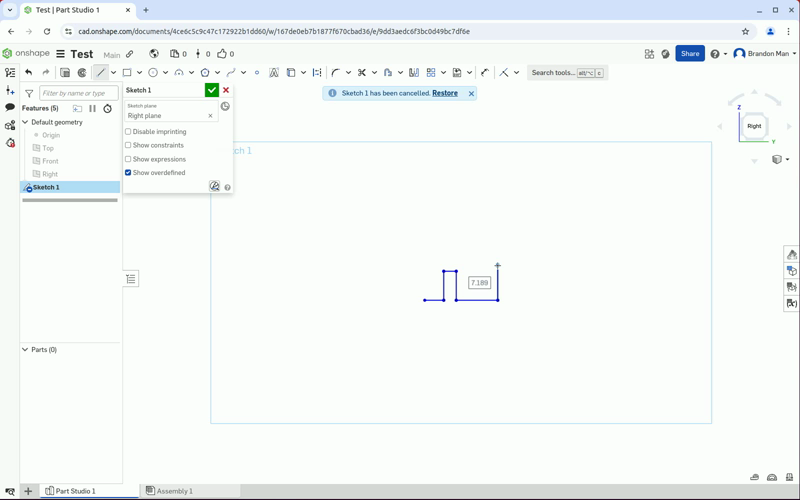
mouse_move(527, 265)
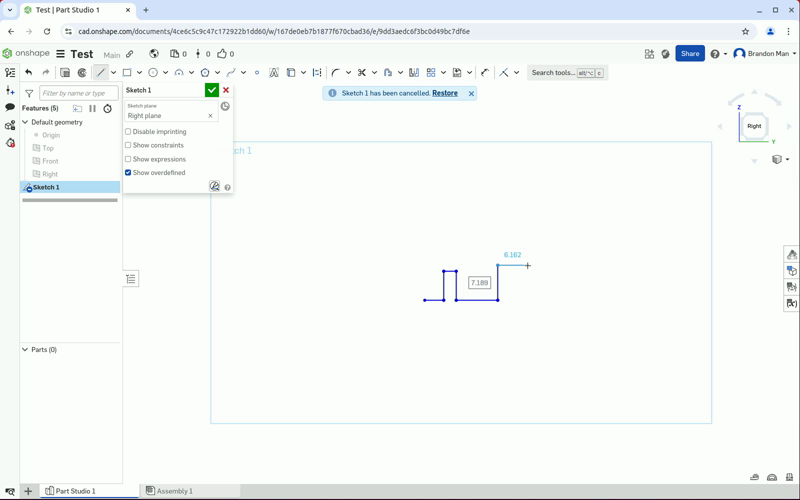
mouse_move(461, 244)
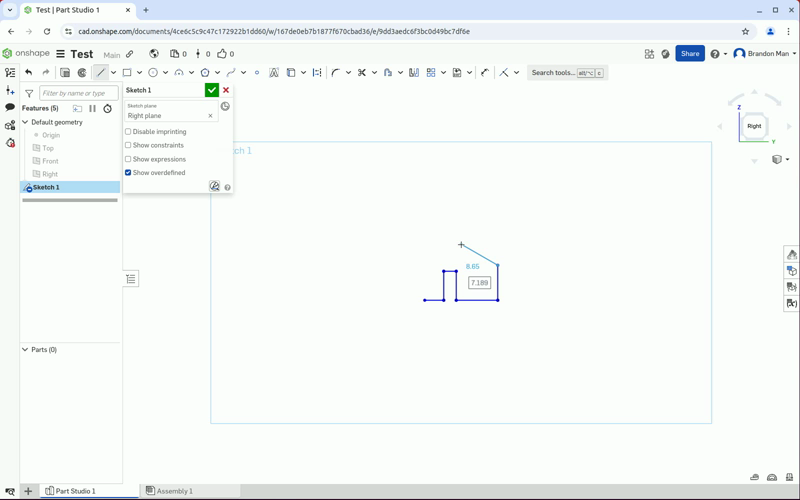
click(461, 244)
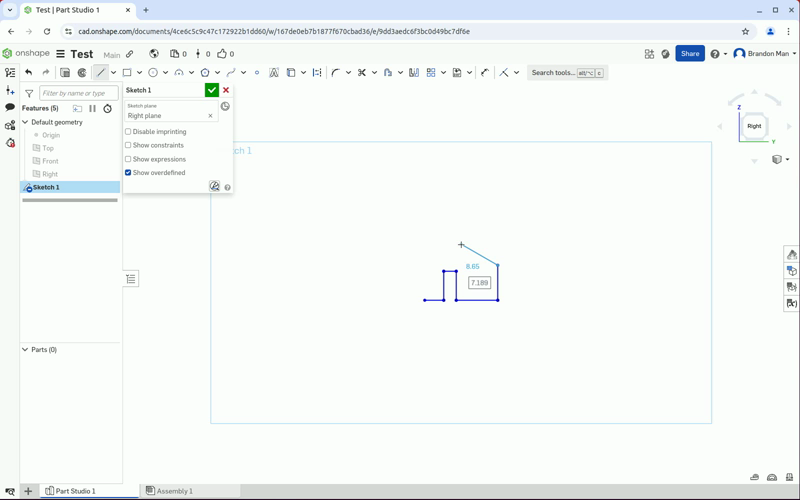
key_up(shift)
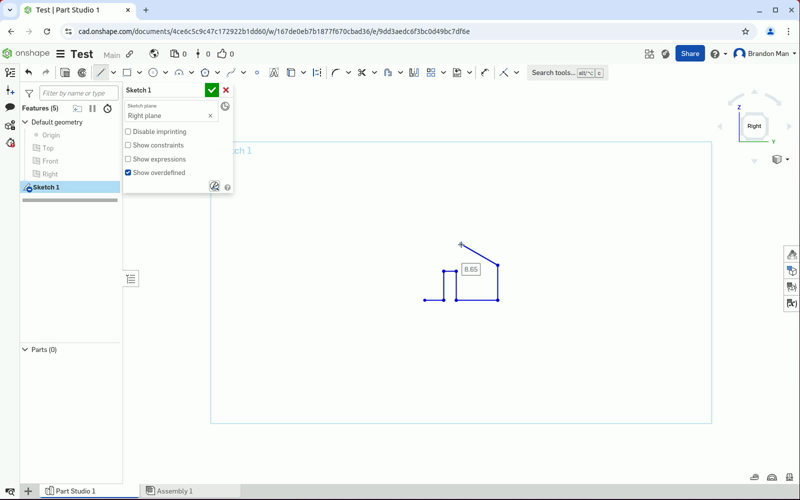
key_down(shift)
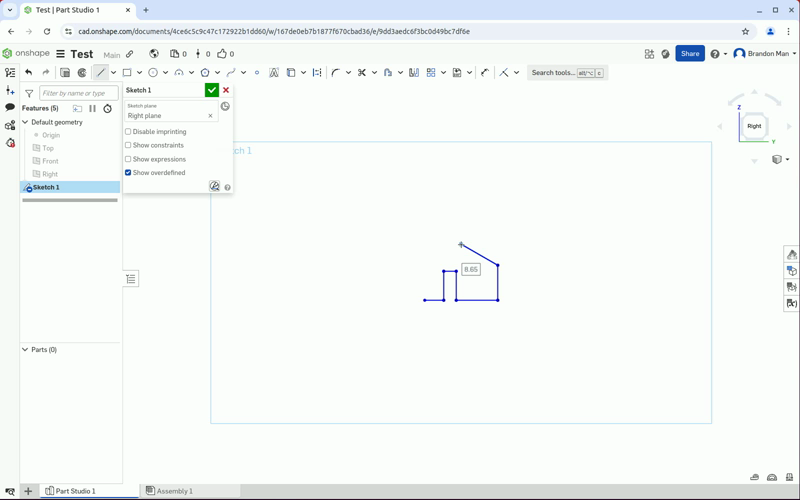
mouse_move(491, 244)
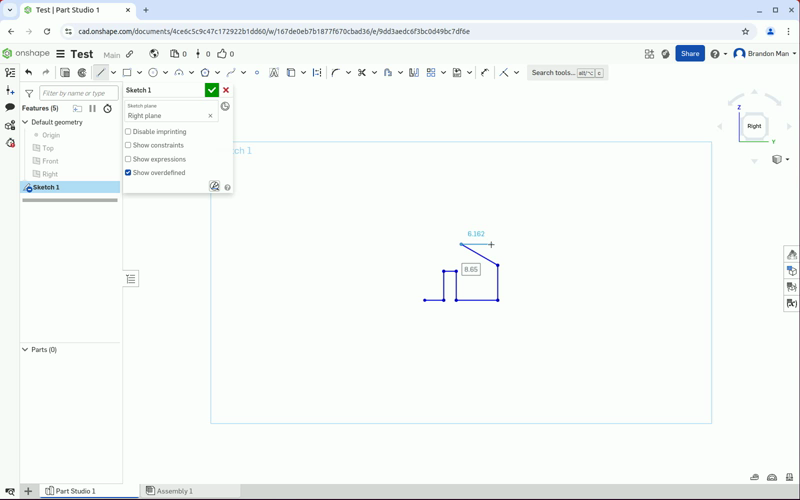
mouse_move(424, 265)
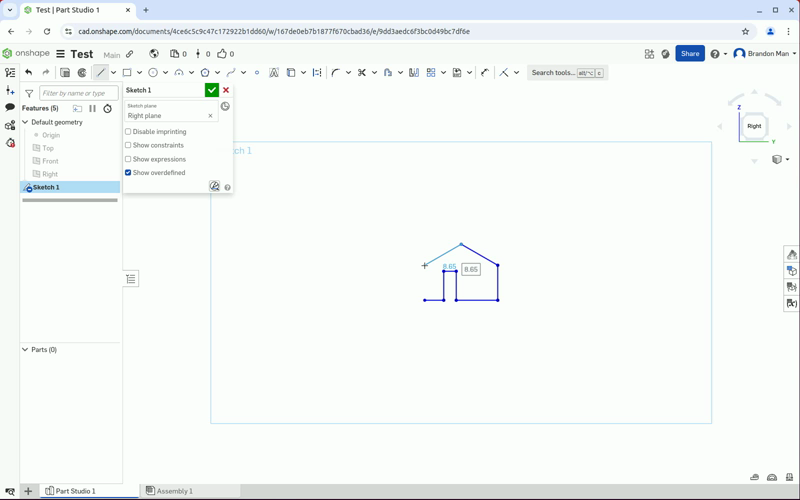
click(424, 265)
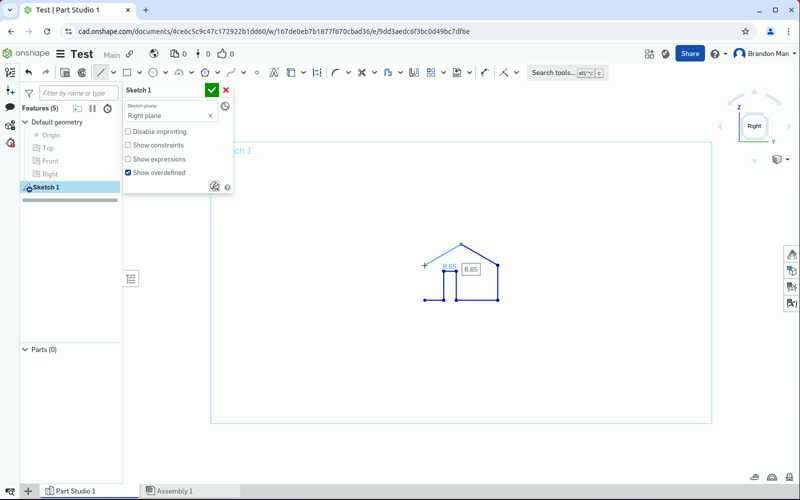
key_up(shift)
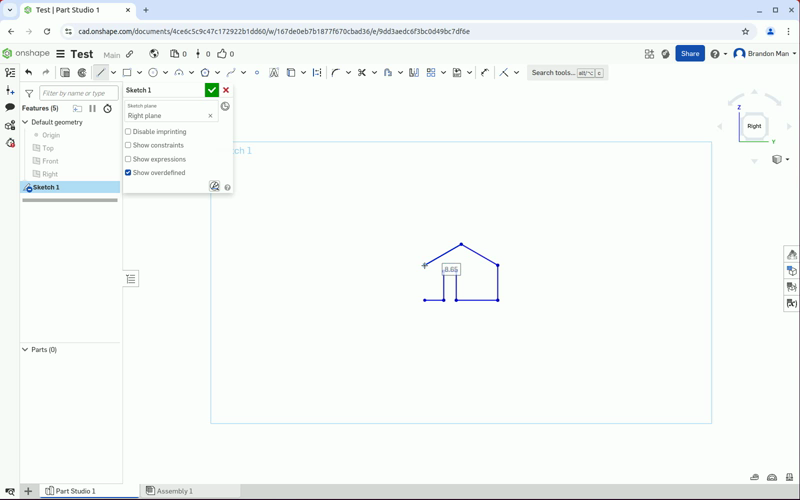
mouse_move(454, 265)
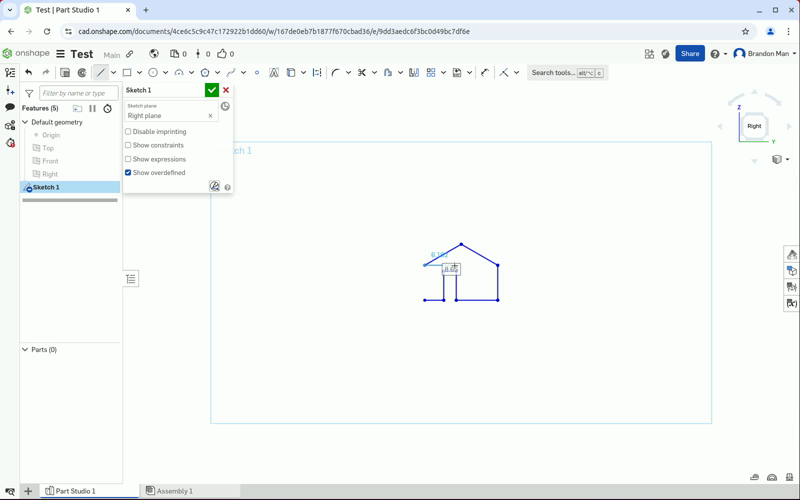
key_down(shift)
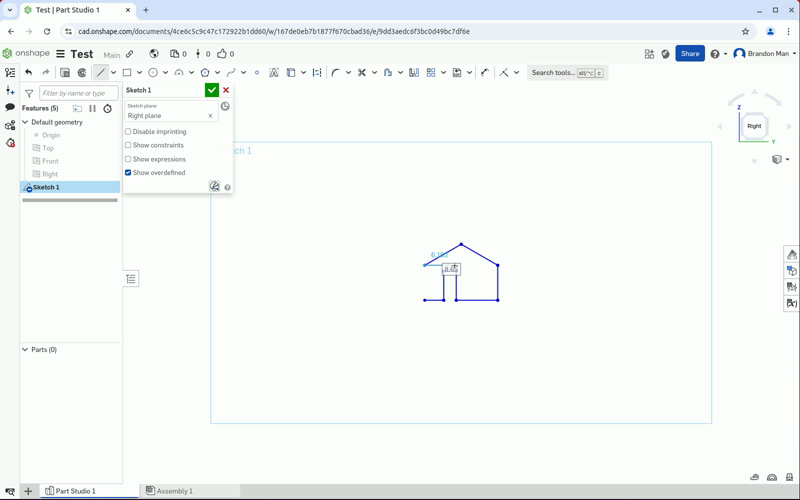
mouse_move(424, 300)
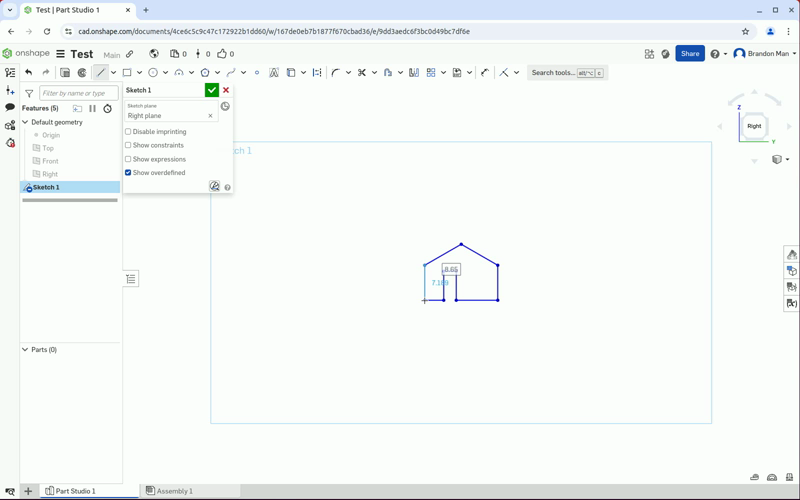
key_up(shift)
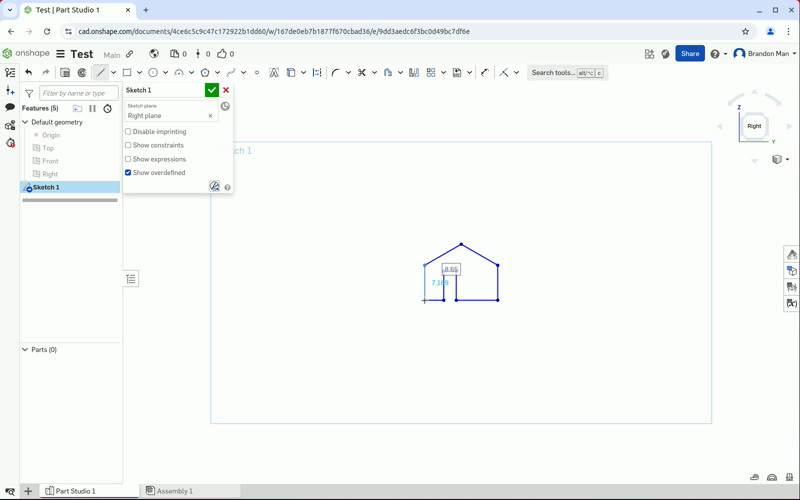
click(424, 300)
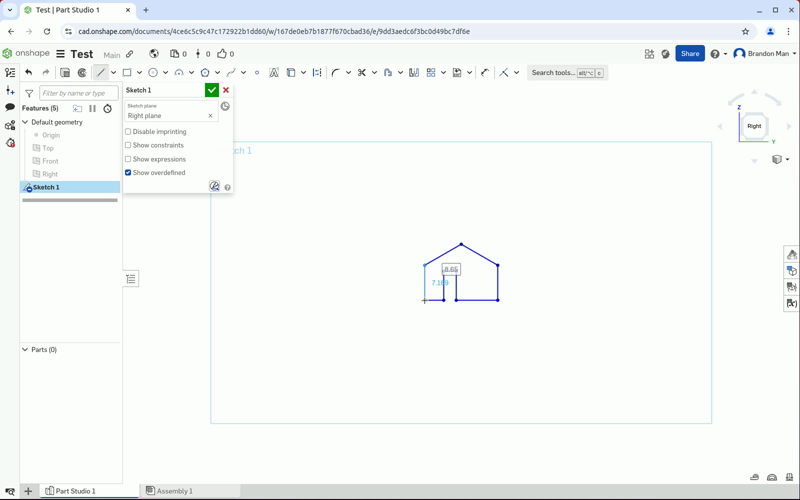
key(esc)
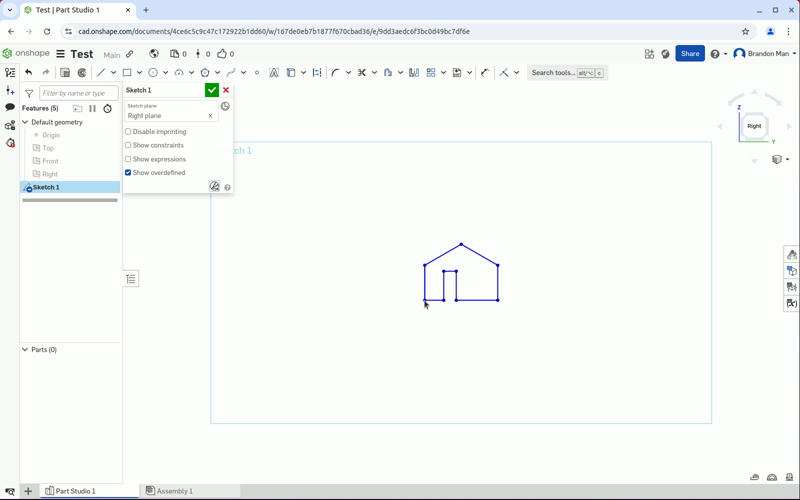
key(l)
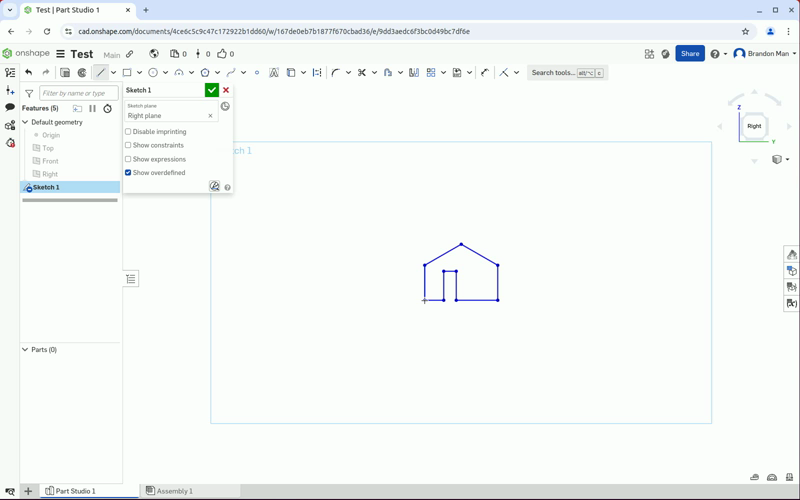
key_down(shift)
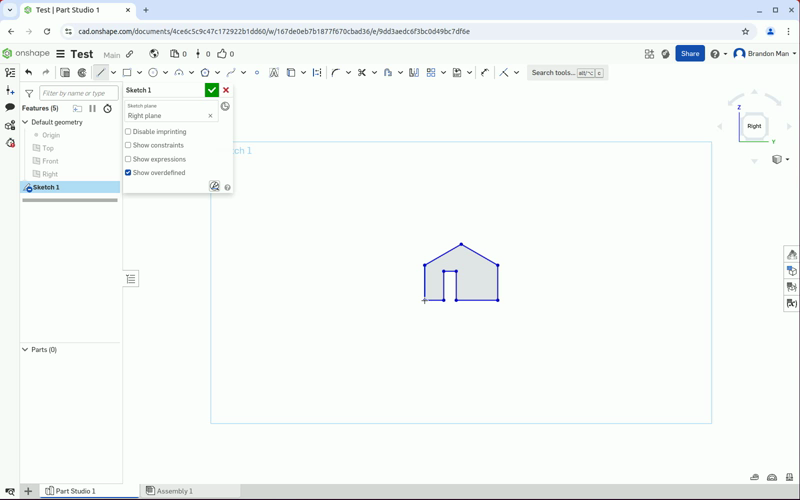
mouse_move(469, 284)
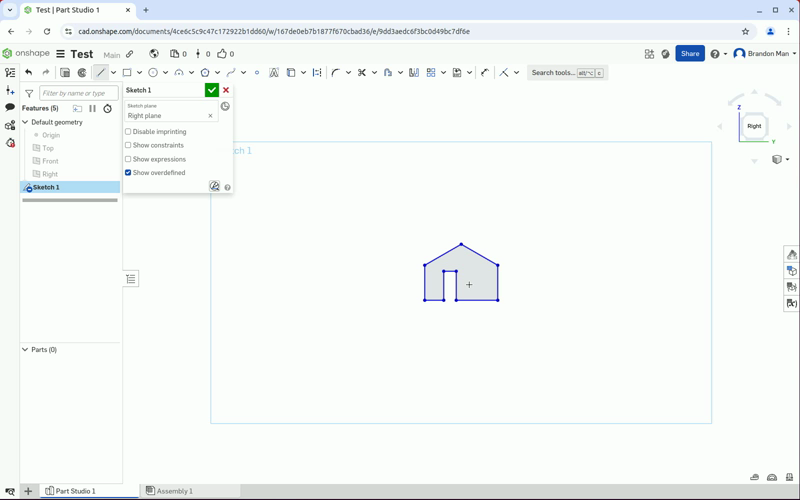
click(469, 284)
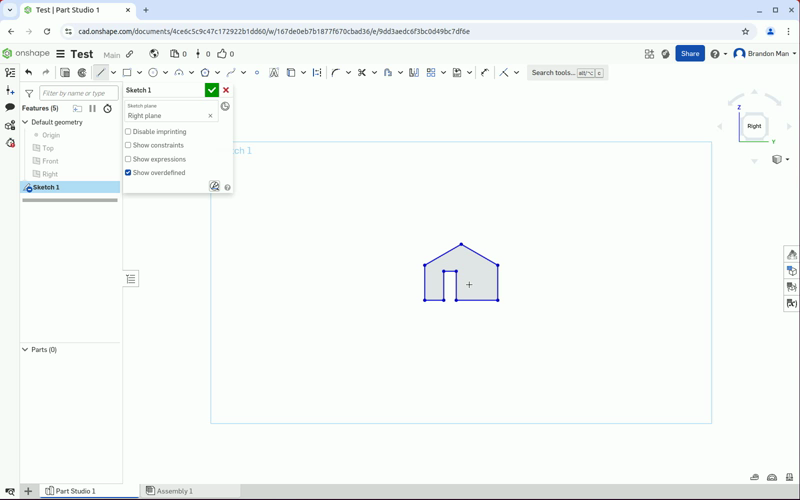
key_up(shift)
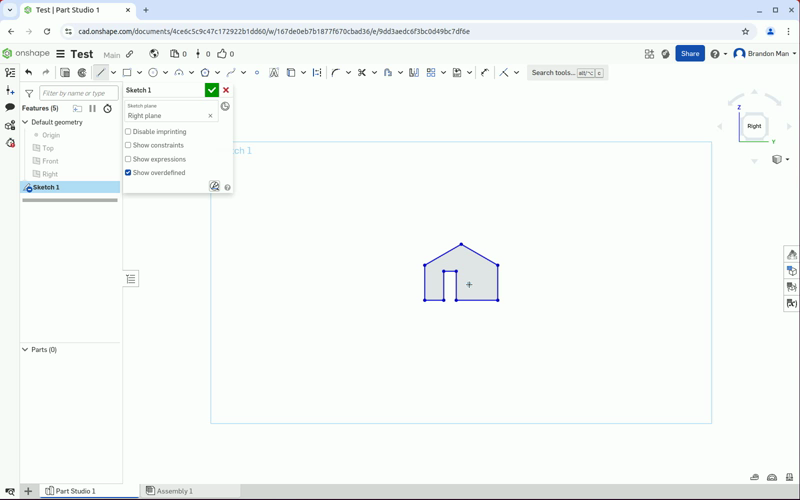
key_down(shift)
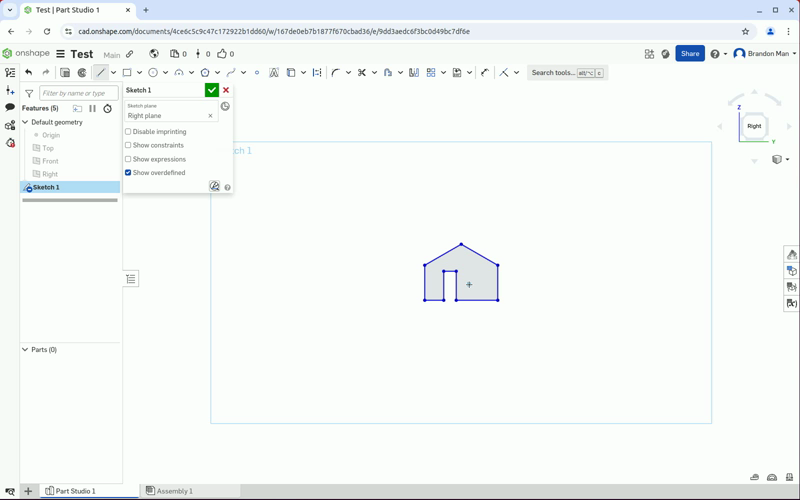
mouse_move(499, 284)
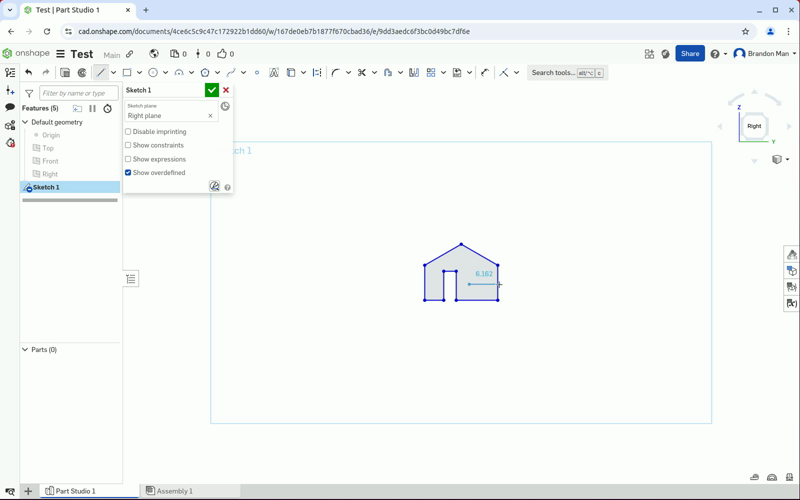
mouse_move(486, 284)
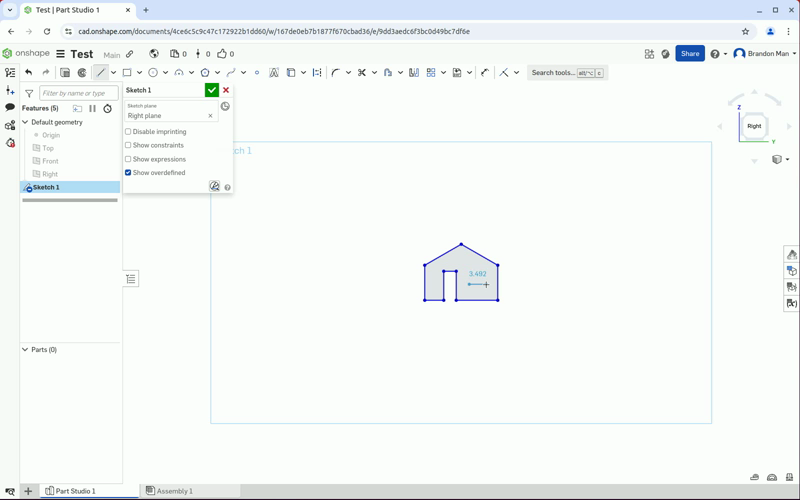
click(486, 284)
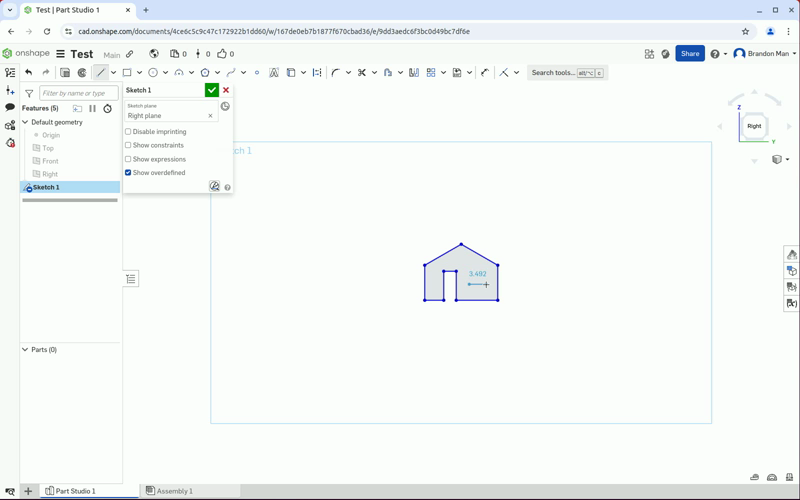
key_up(shift)
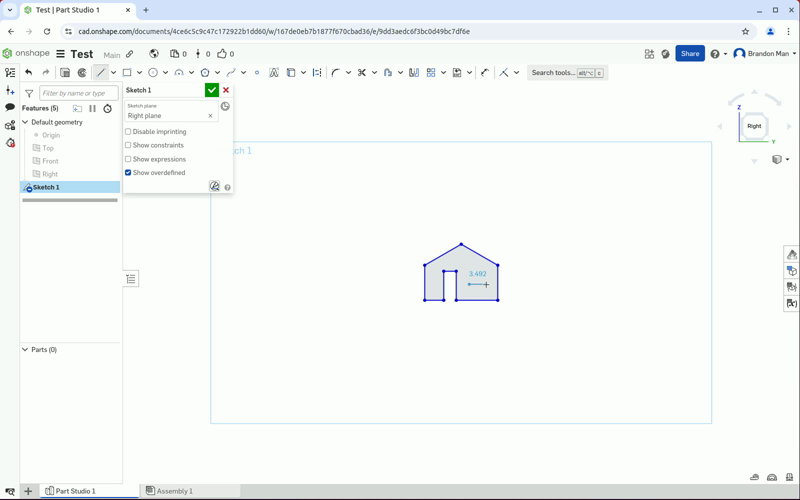
key_down(shift)
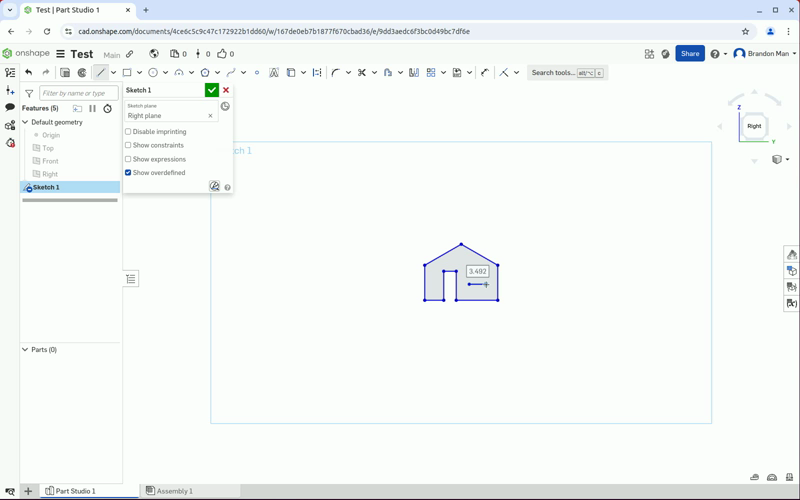
mouse_move(516, 284)
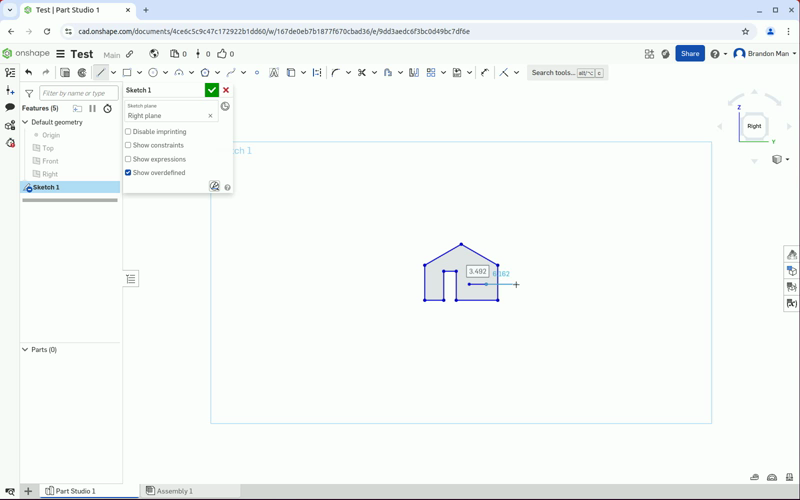
mouse_move(486, 271)
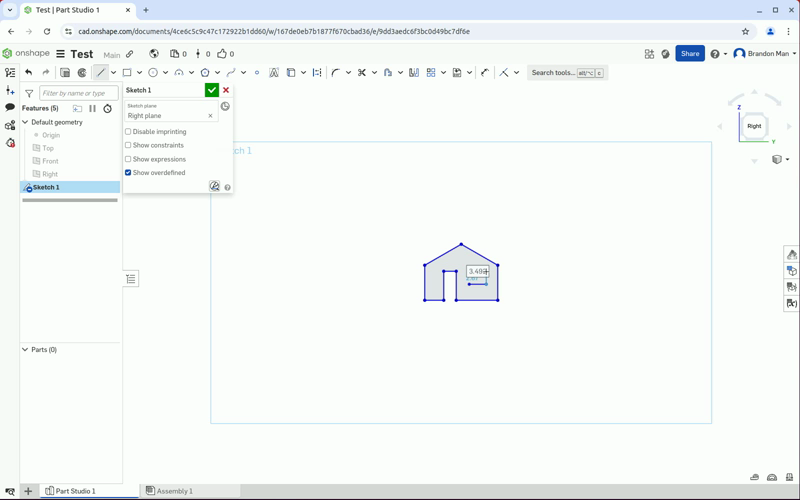
click(486, 271)
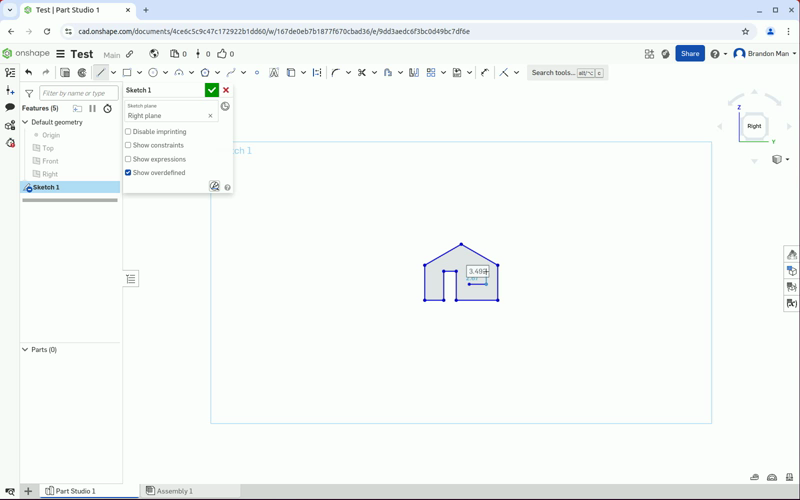
key_up(shift)
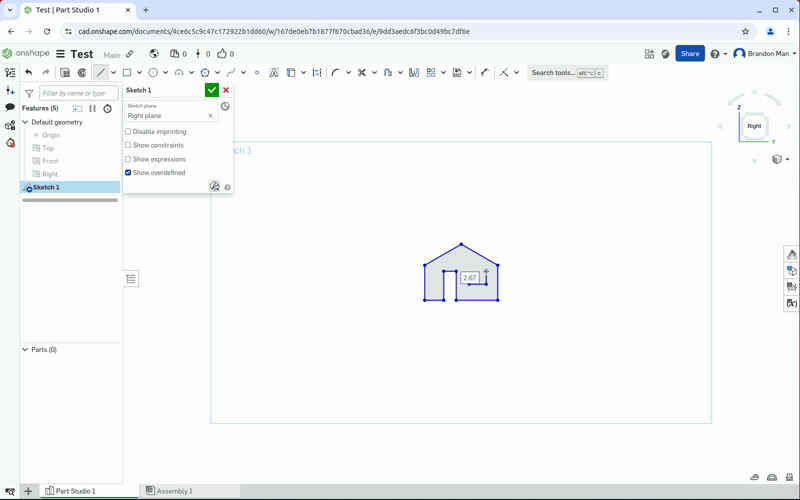
key_down(shift)
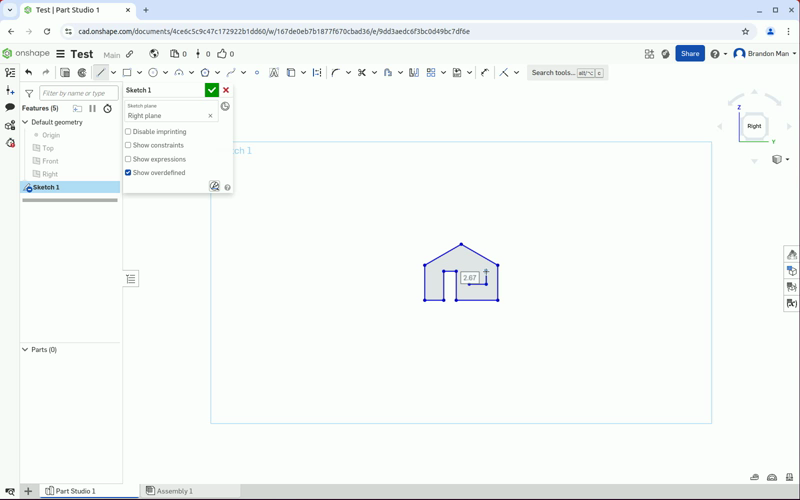
mouse_move(516, 271)
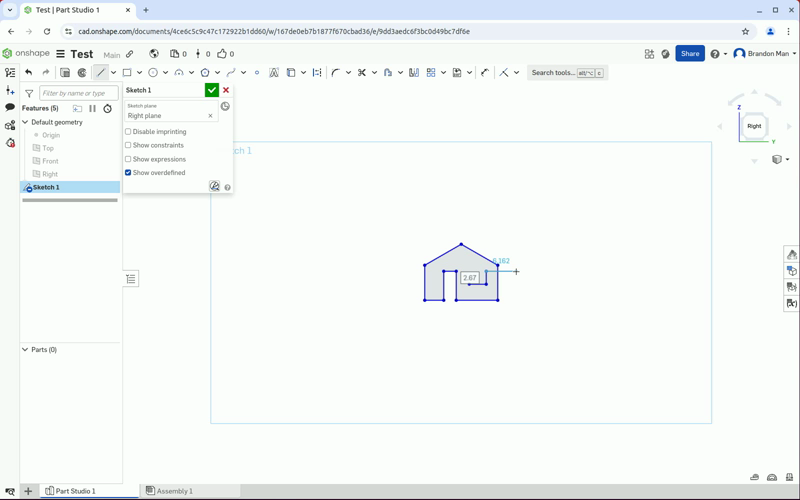
mouse_move(469, 271)
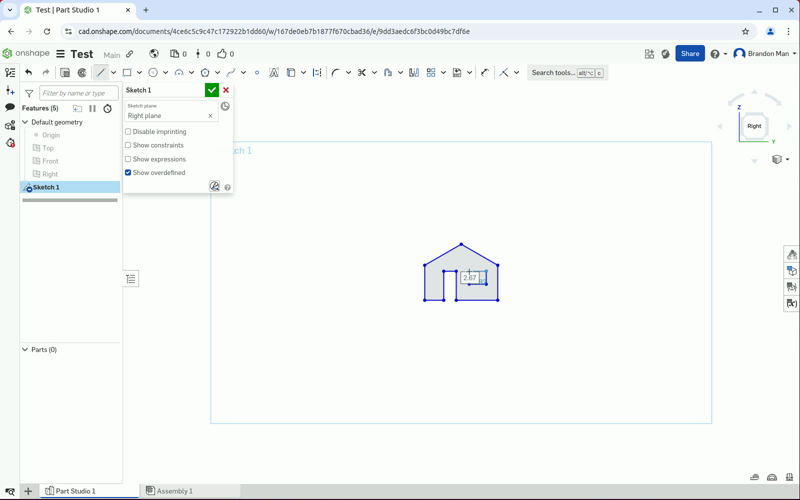
click(469, 271)
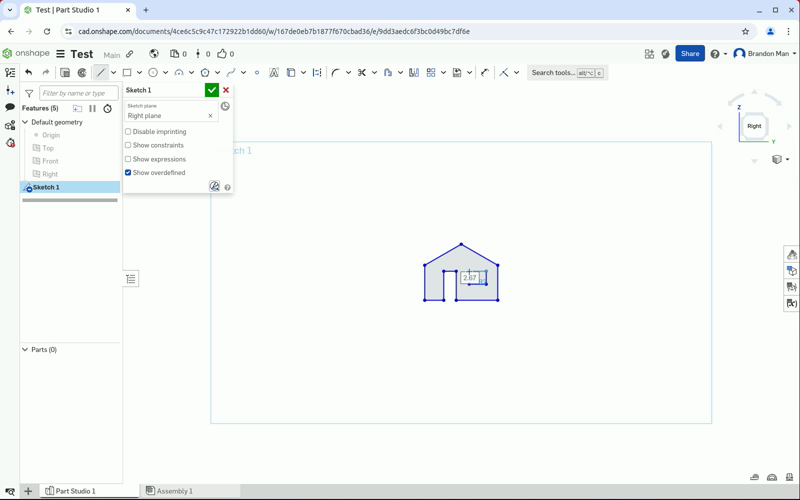
key_up(shift)
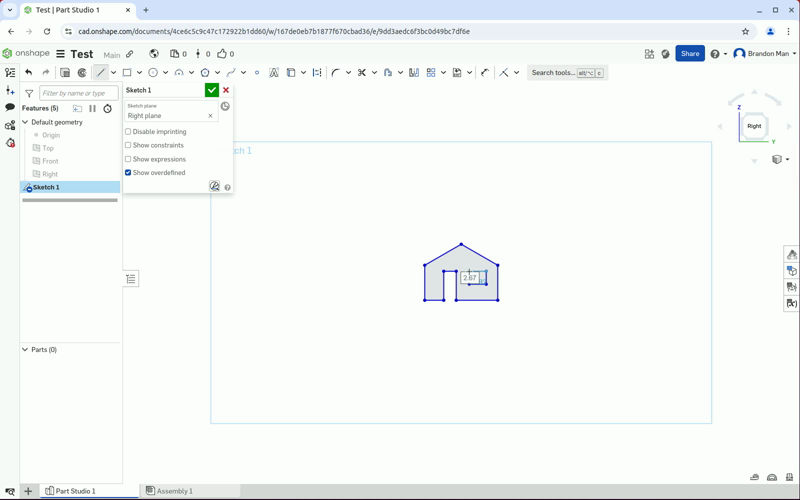
mouse_move(499, 271)
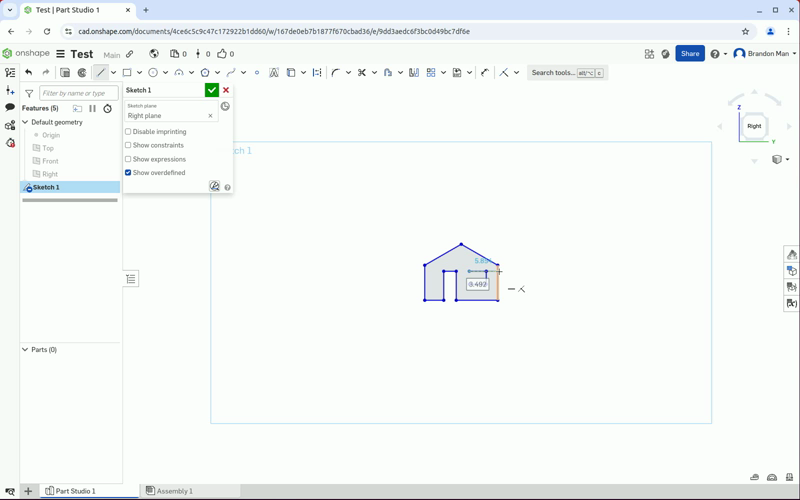
key_down(shift)
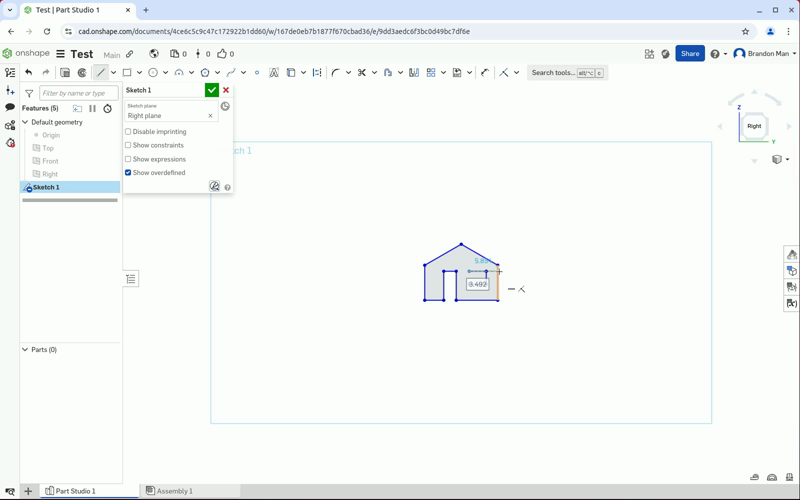
mouse_move(469, 284)
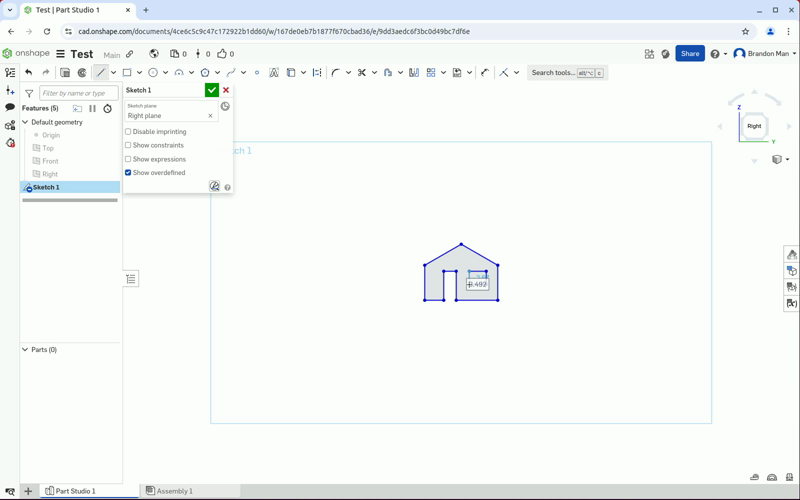
key_up(shift)
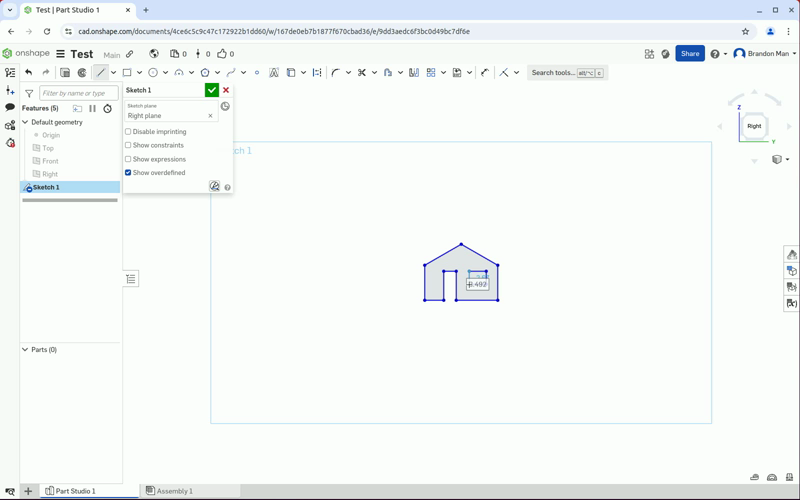
click(469, 284)
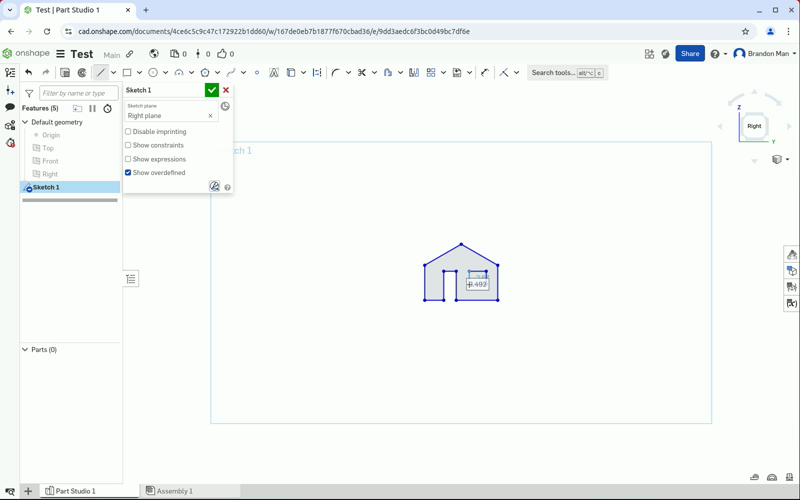
key(esc)
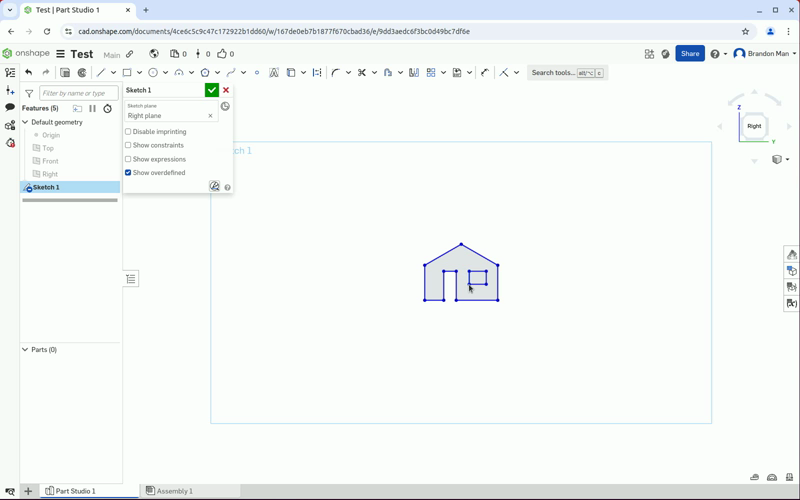
mouse_move(457, 260)
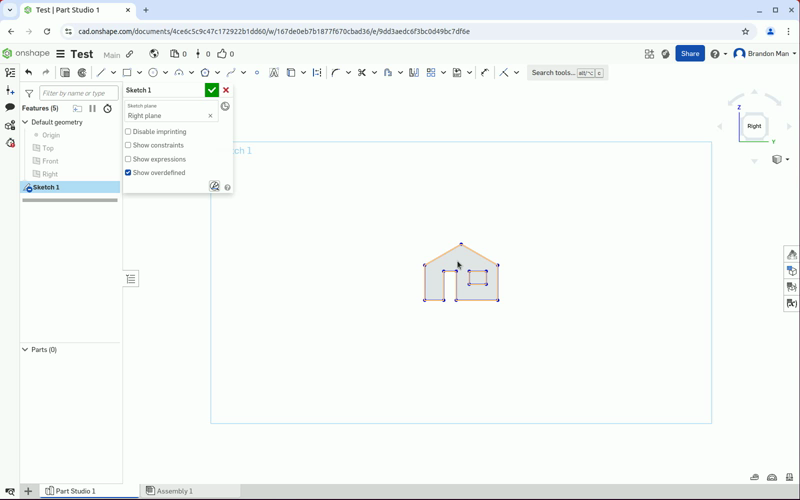
click(457, 260)
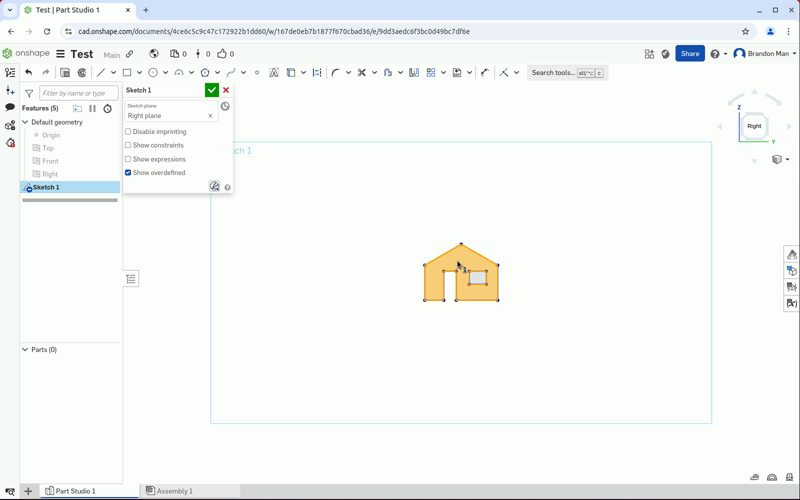
mouse_move(73, 352)
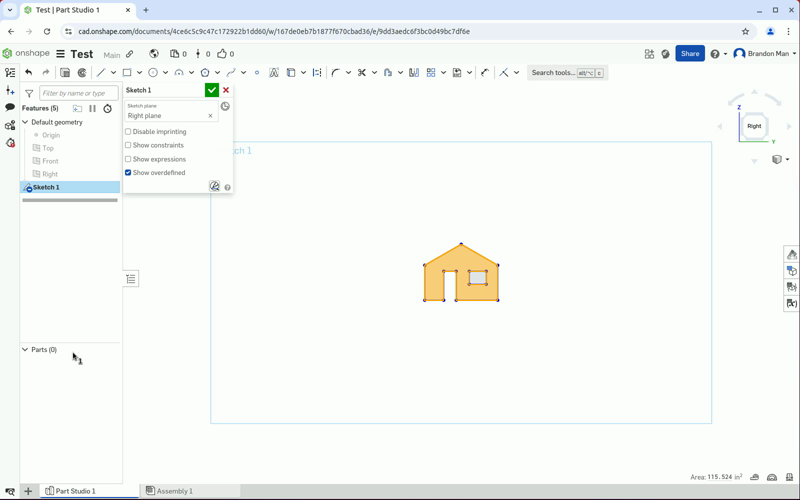
key(shift+y)
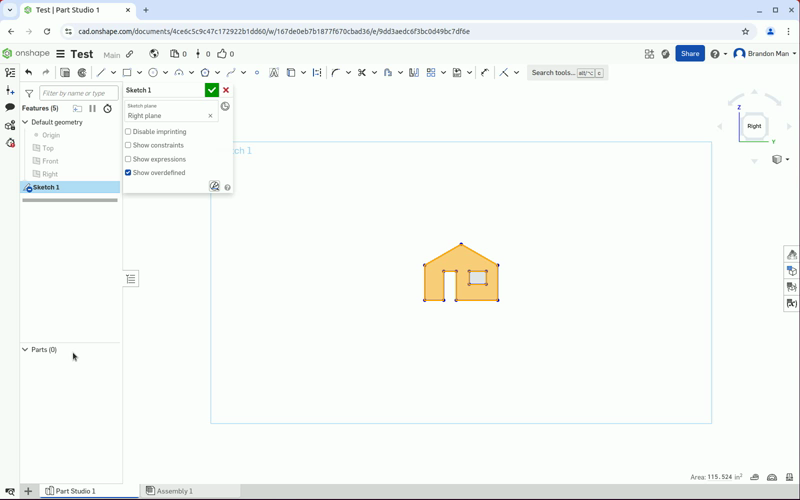
key(shift+e)
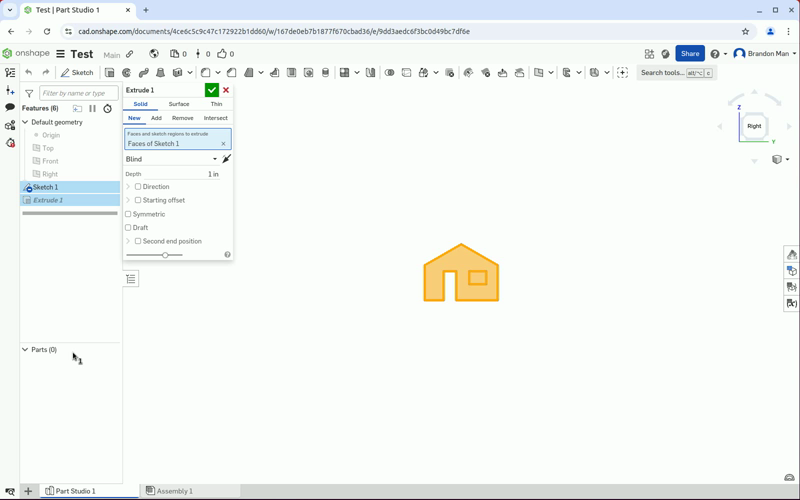
mouse_move(143, 106)
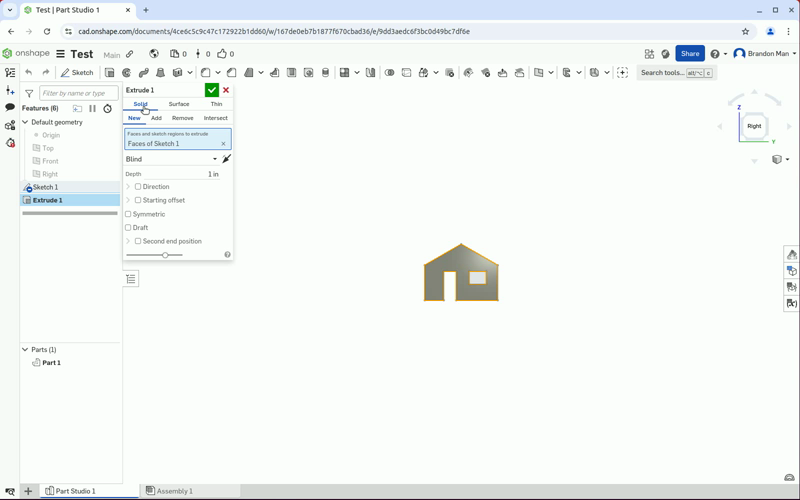
click(143, 106)
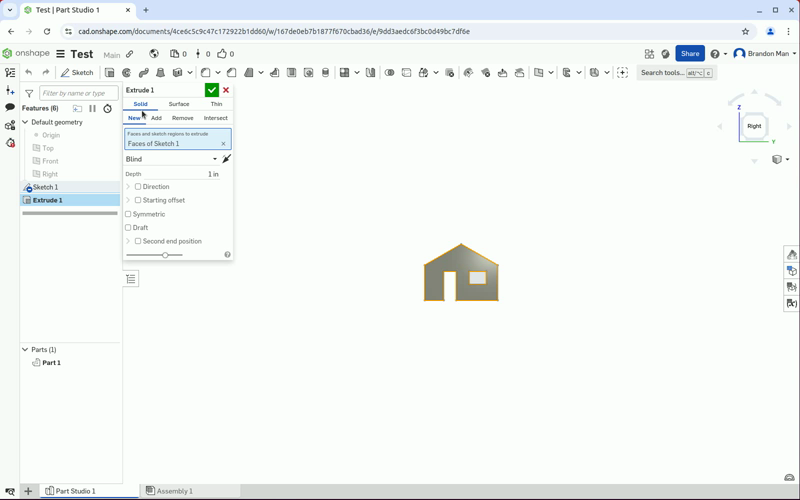
mouse_move(137, 120)
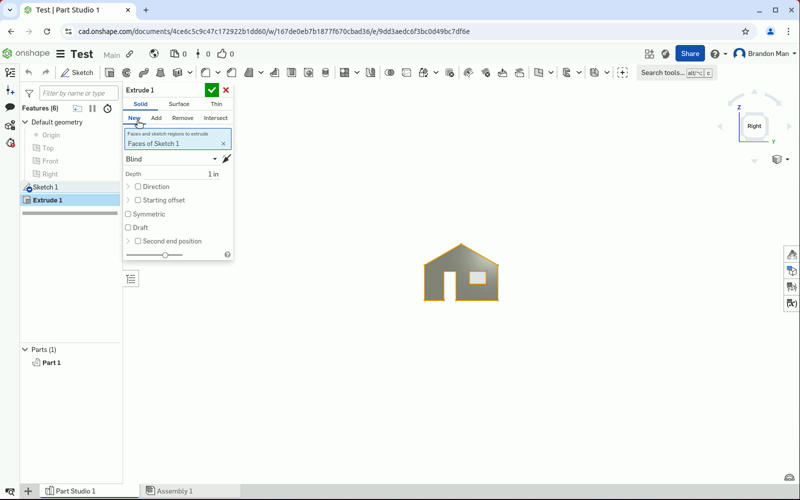
click(137, 120)
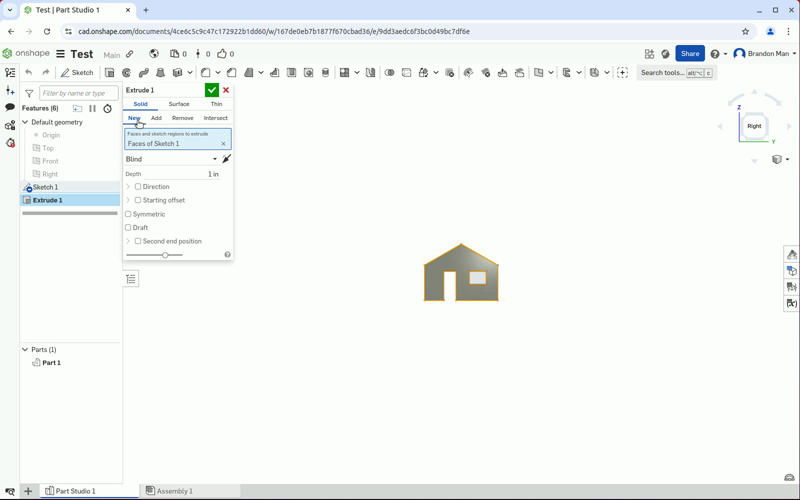
key(tab, 4)
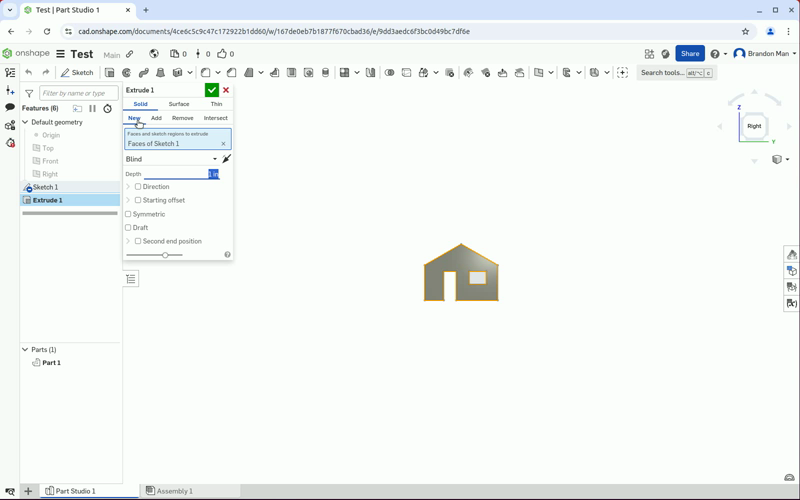
text(23.108)
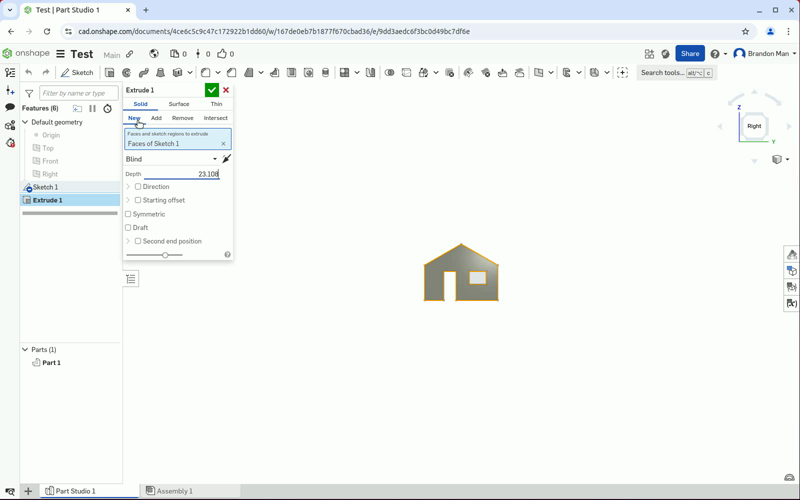
key(enter)
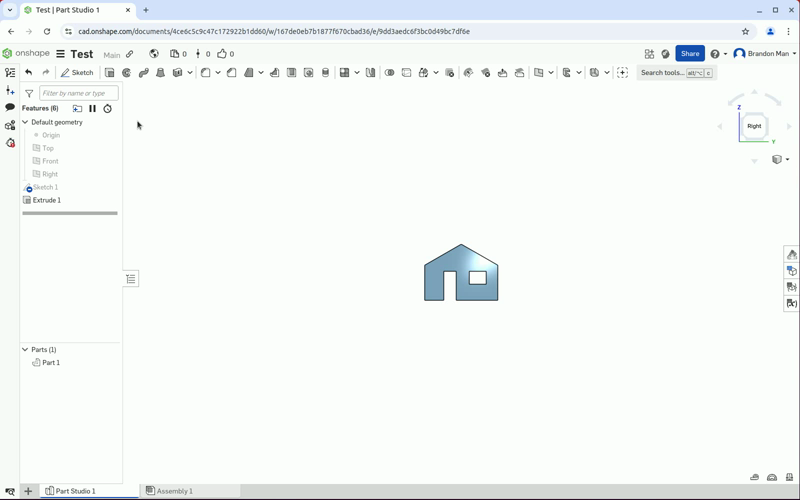
key(shift+h)
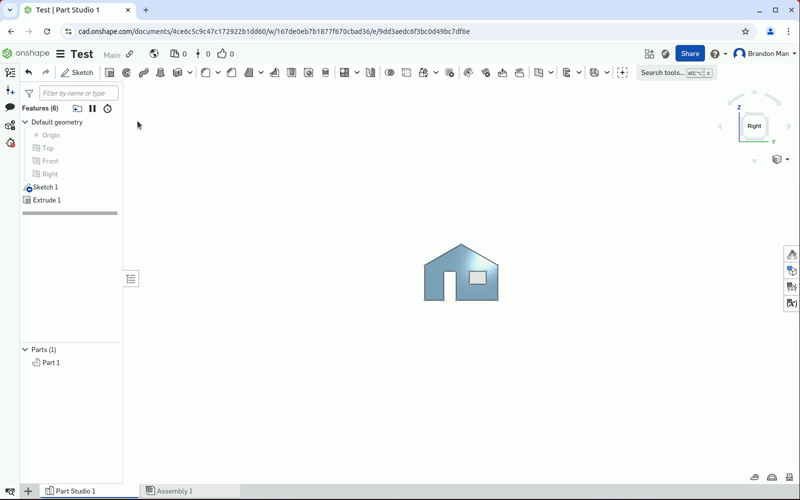
key(shift+h)
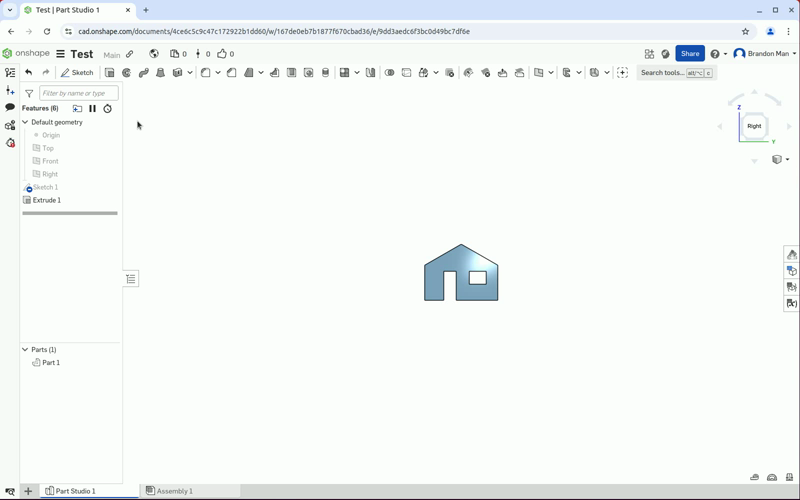
mouse_move(73, 189)
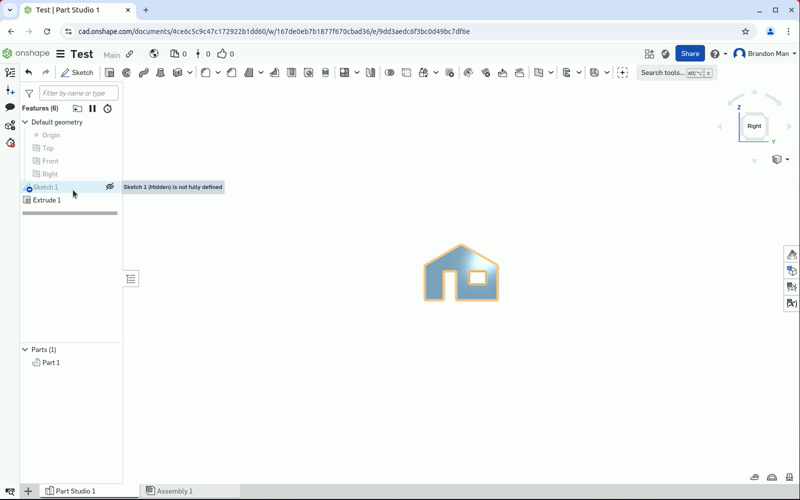
click(73, 189)
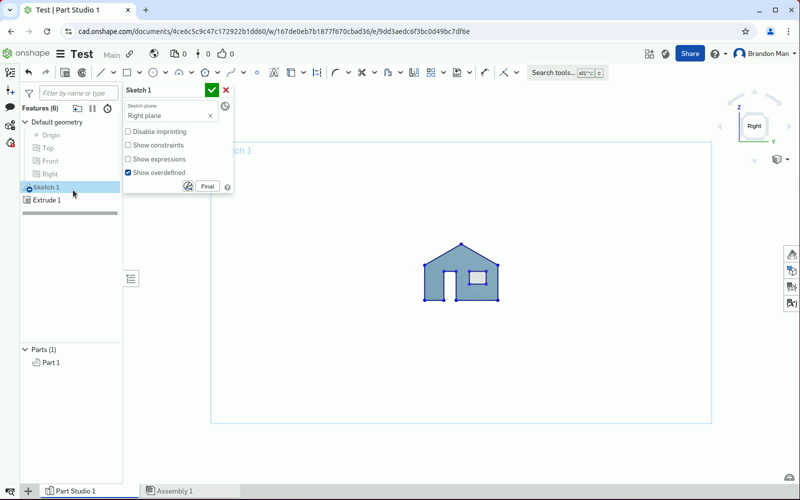
mouse_move(229, 92)
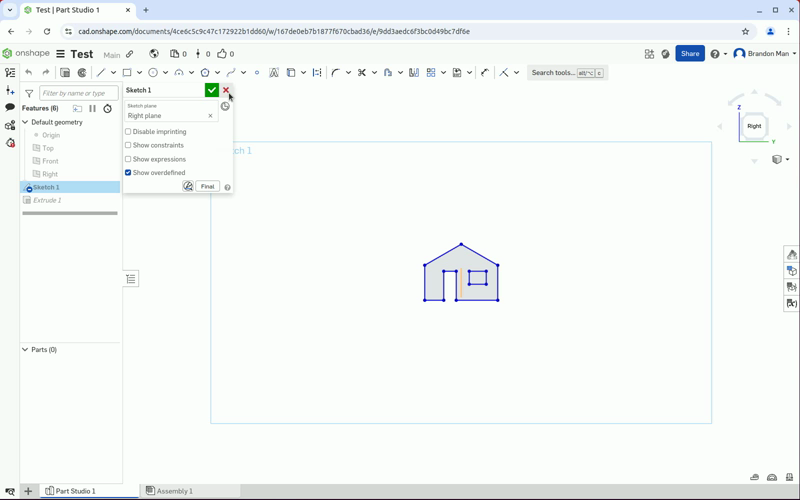
click(229, 92)
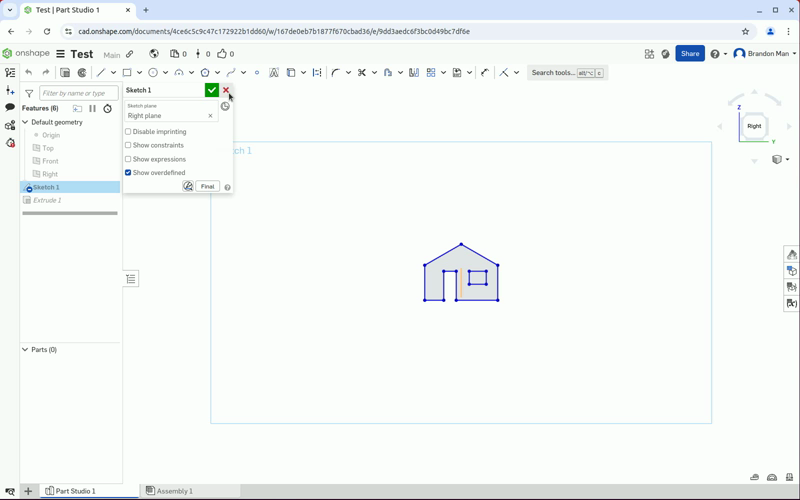
key(shift+s)
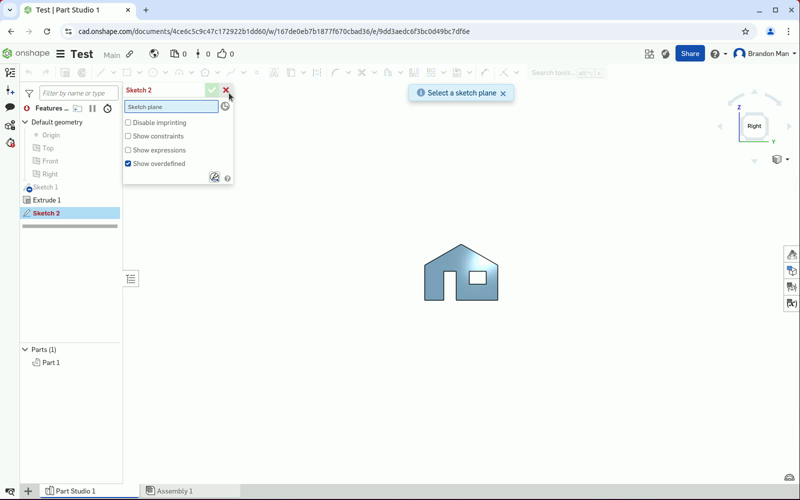
mouse_move(73, 176)
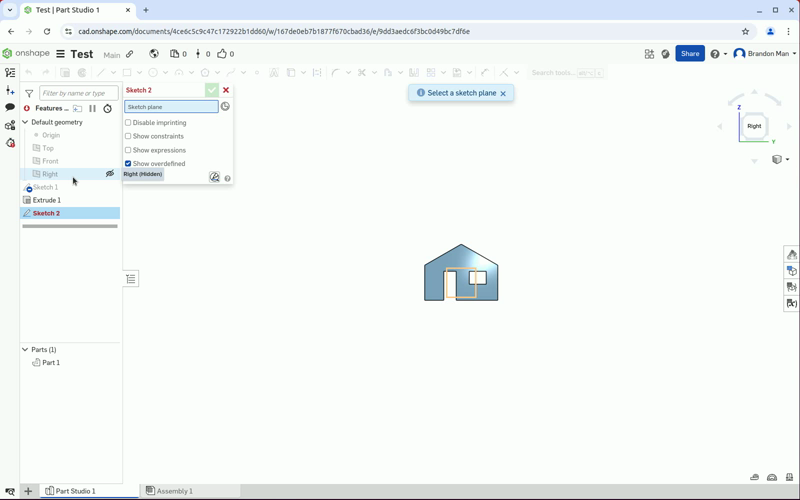
click(73, 176)
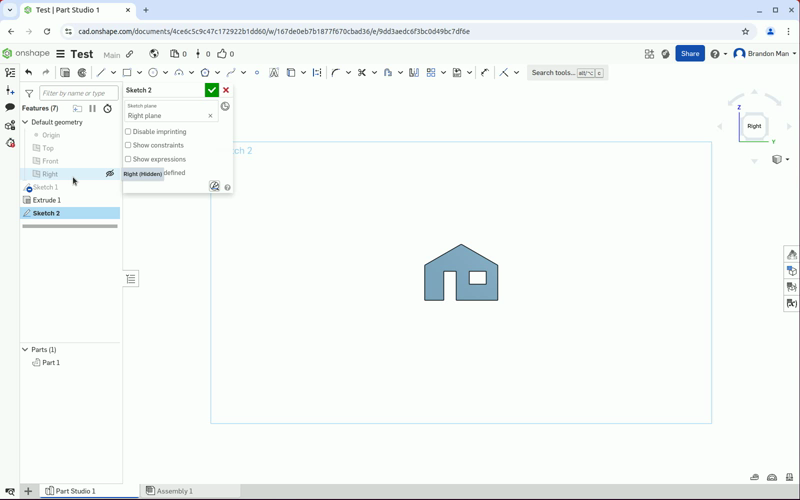
mouse_move(73, 352)
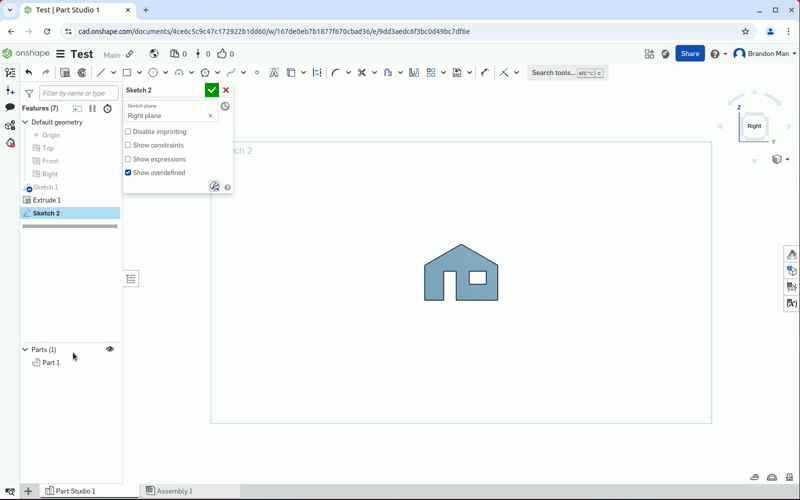
key(y)
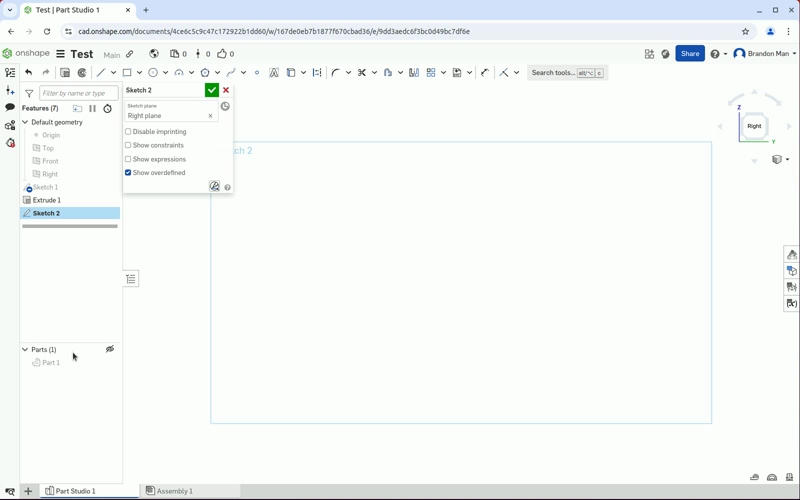
key(l)
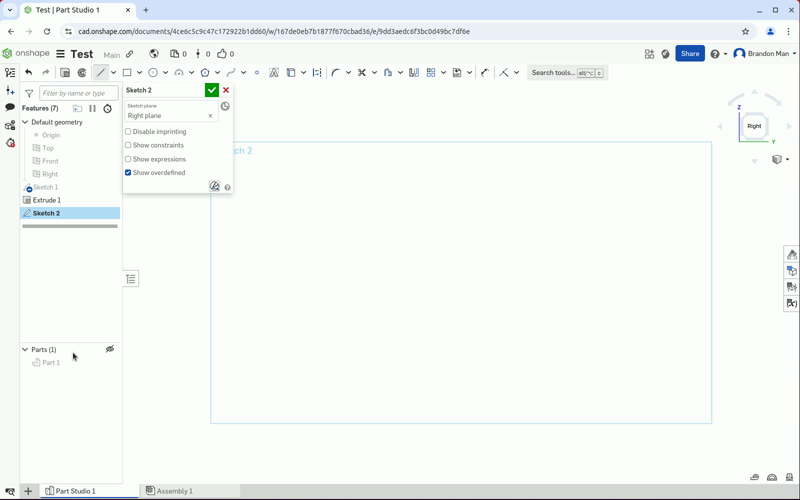
key_down(shift)
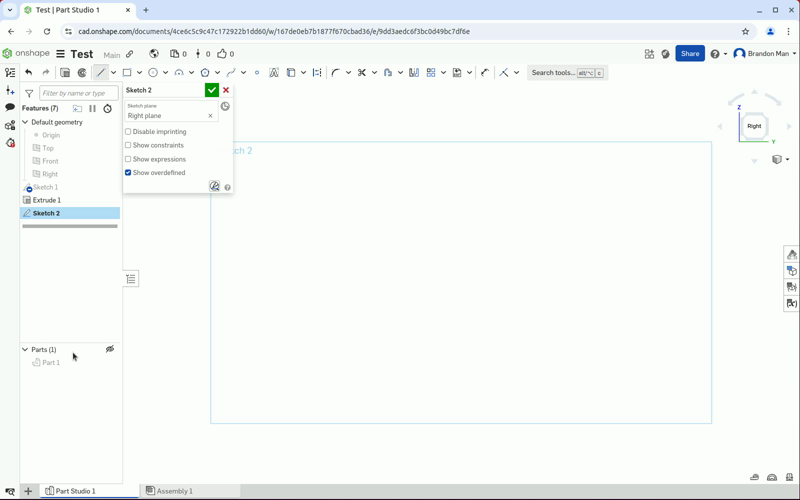
mouse_move(443, 300)
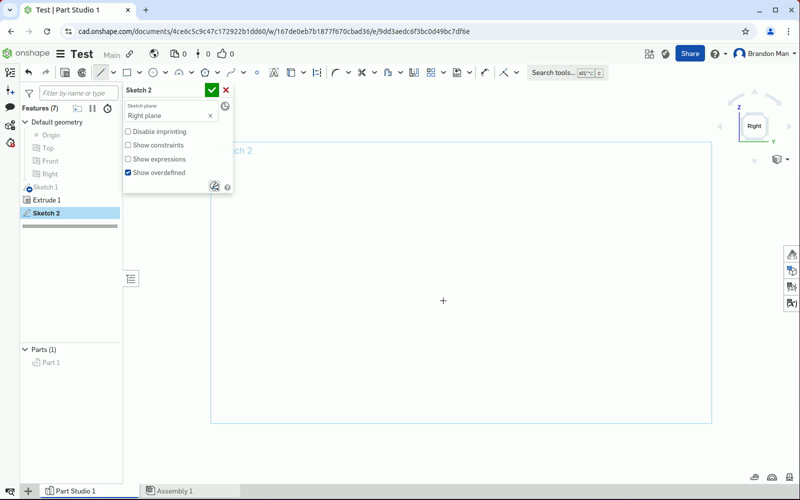
click(443, 300)
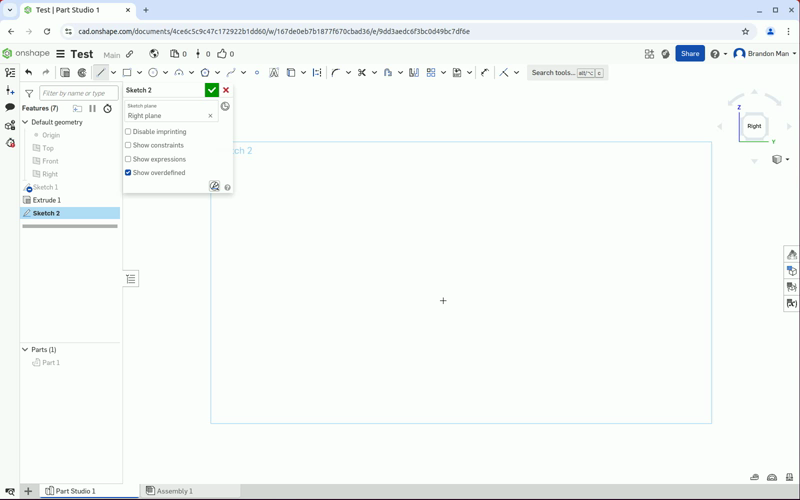
key_up(shift)
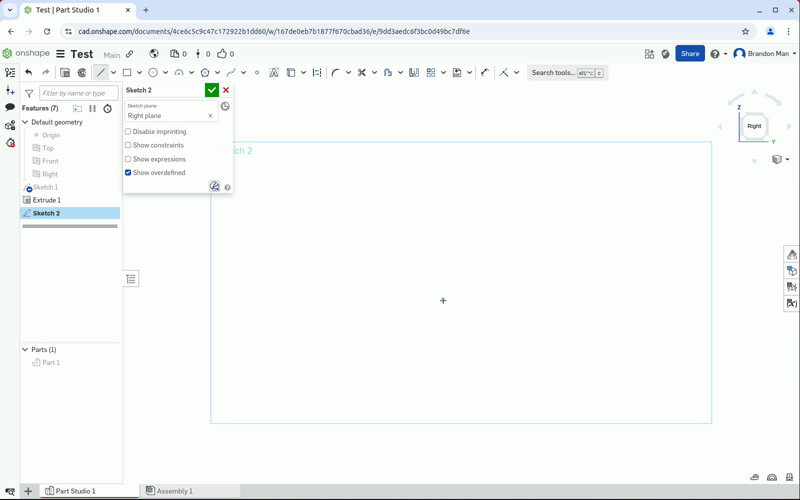
key_down(shift)
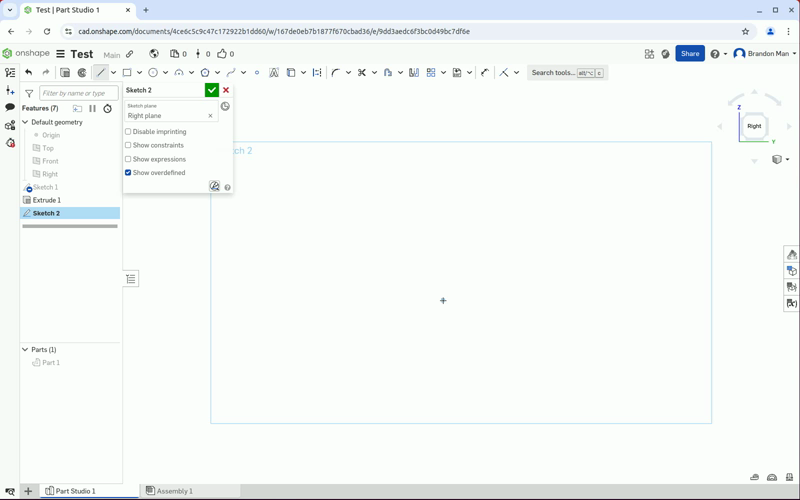
mouse_move(473, 300)
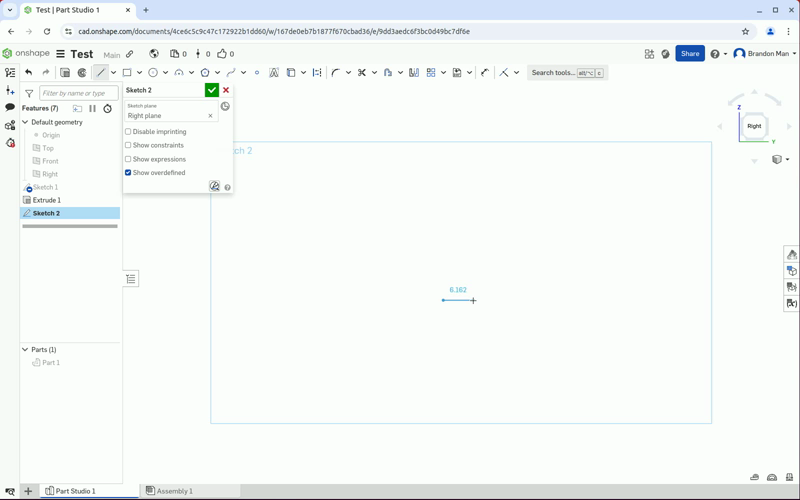
mouse_move(456, 300)
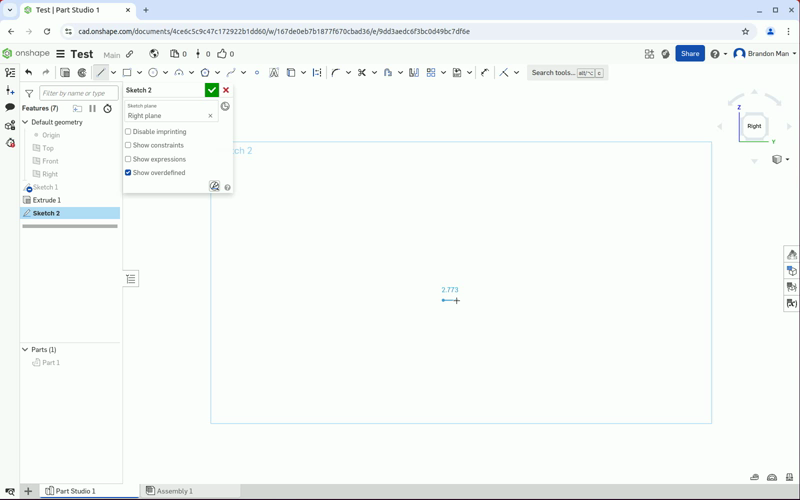
click(456, 300)
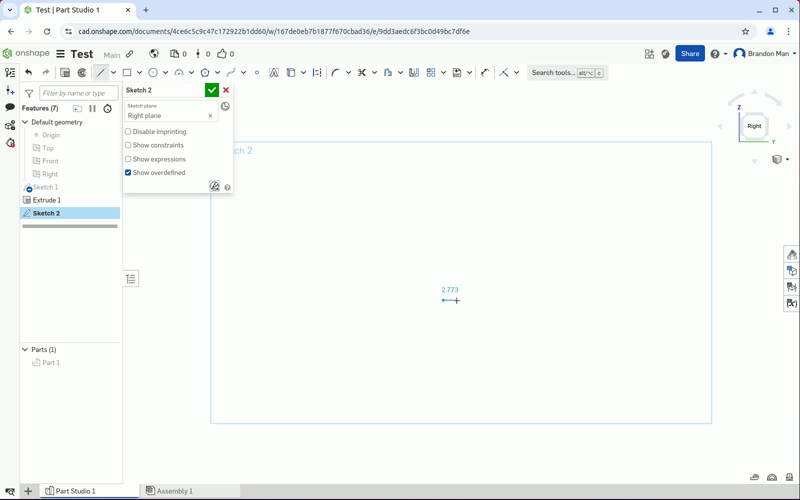
key_up(shift)
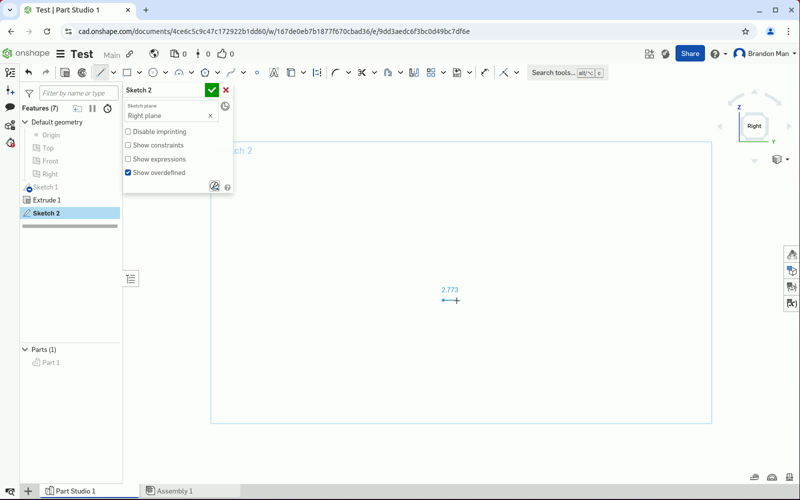
key_down(shift)
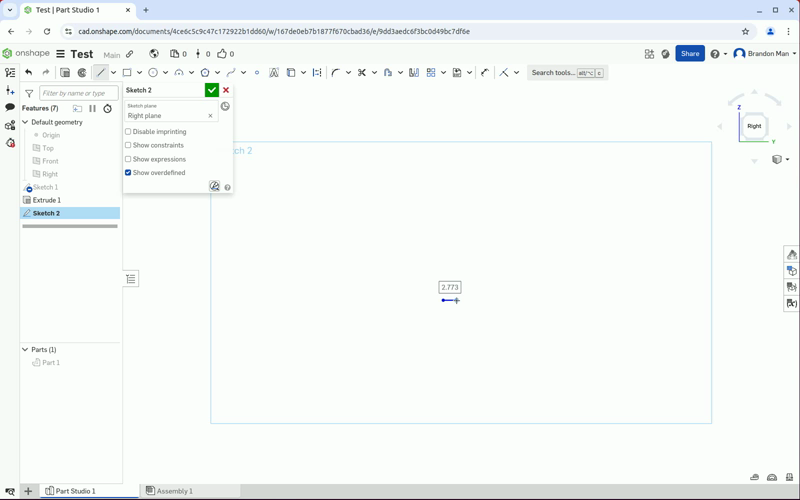
mouse_move(486, 300)
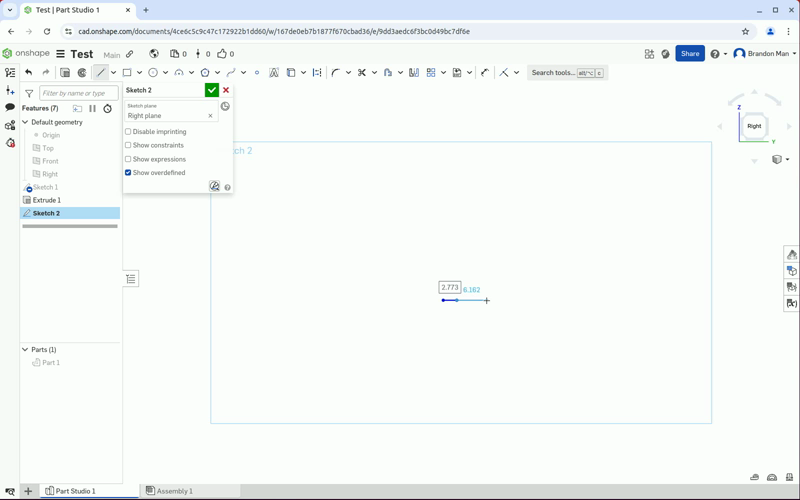
mouse_move(456, 270)
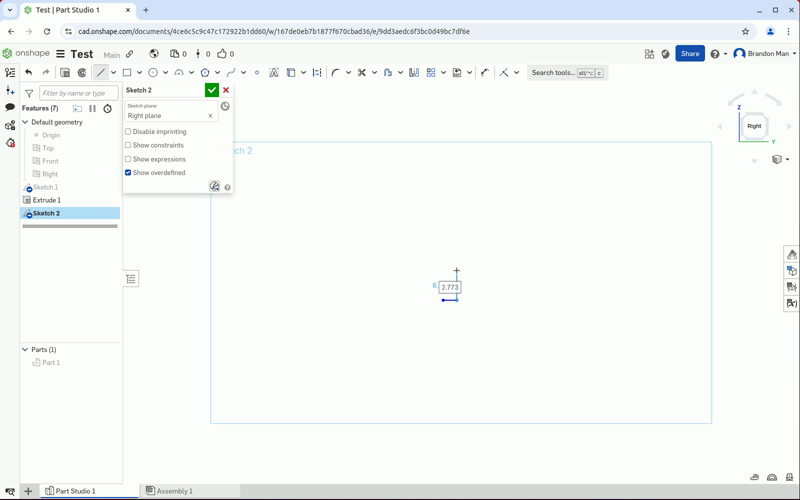
click(456, 270)
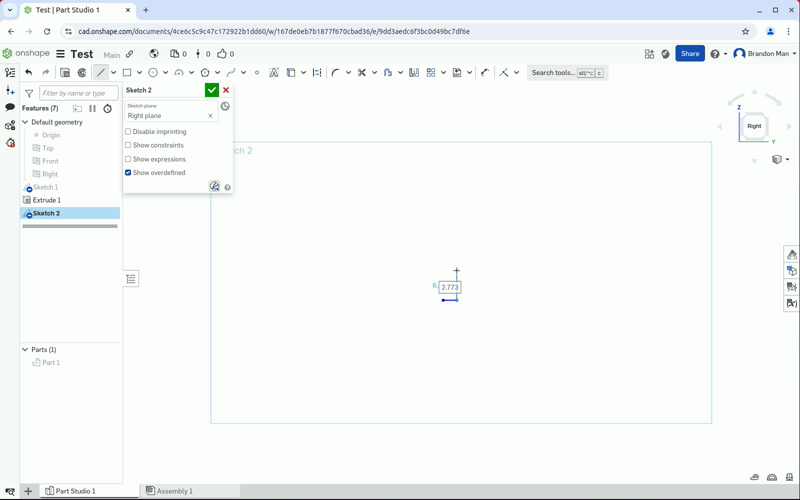
key_up(shift)
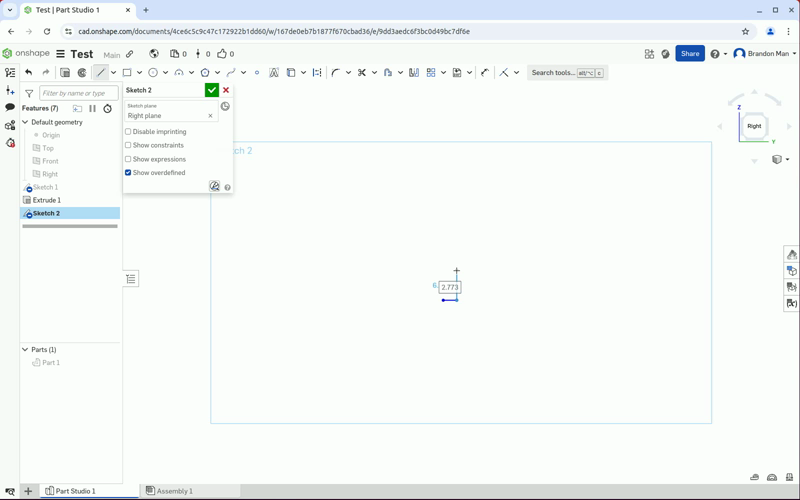
key_down(shift)
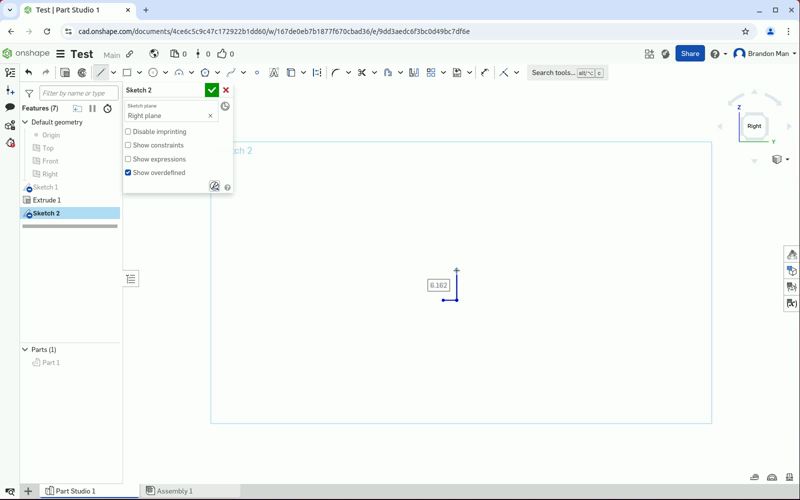
mouse_move(486, 270)
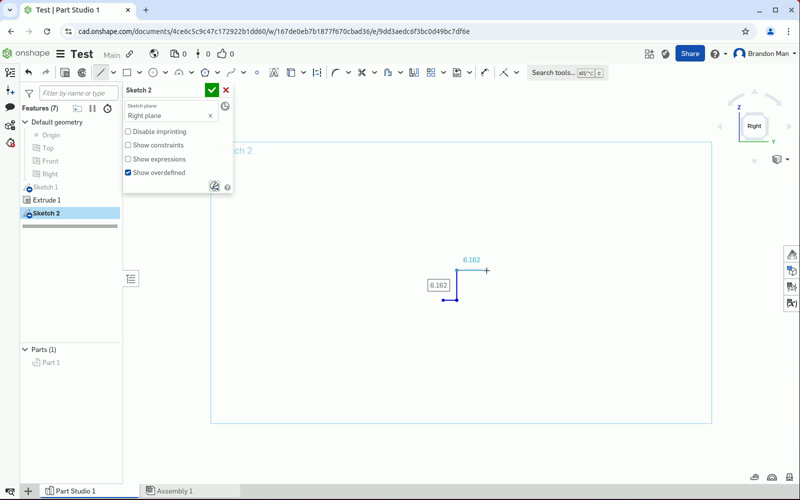
mouse_move(443, 270)
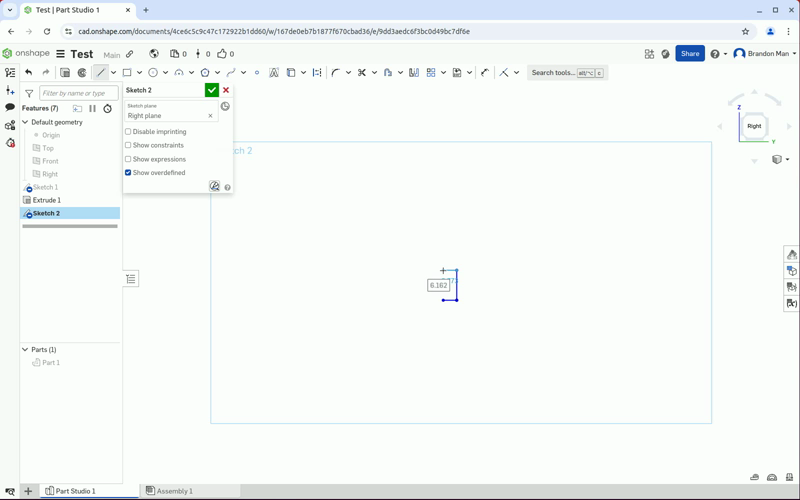
click(443, 270)
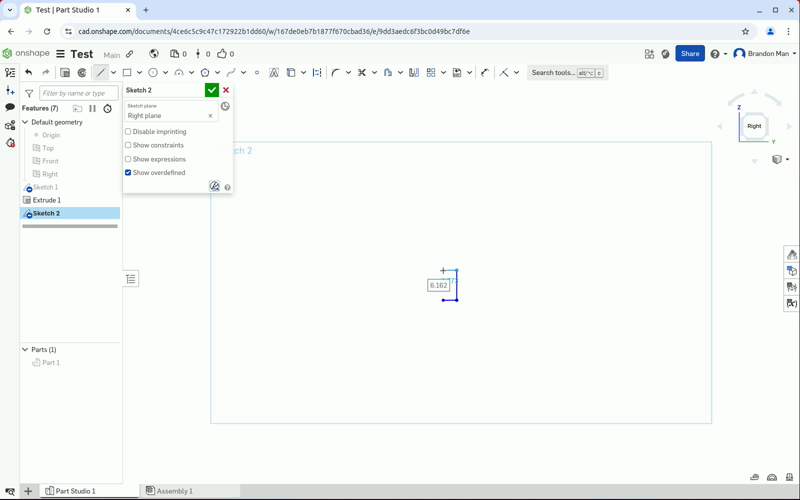
key_up(shift)
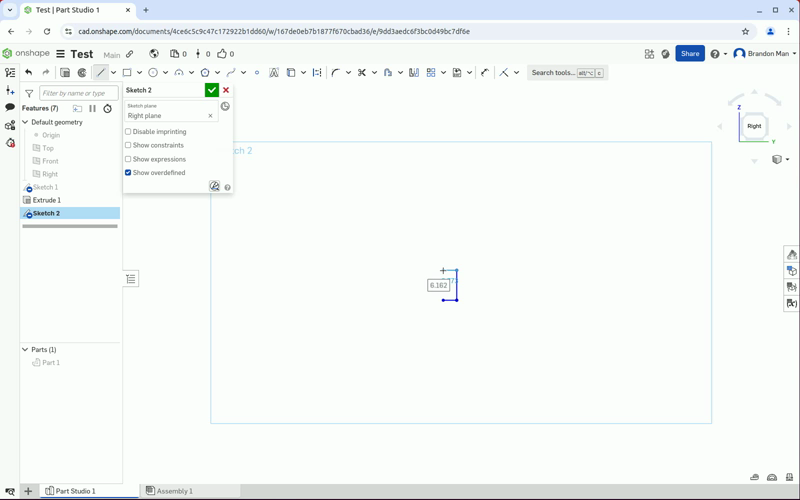
mouse_move(473, 270)
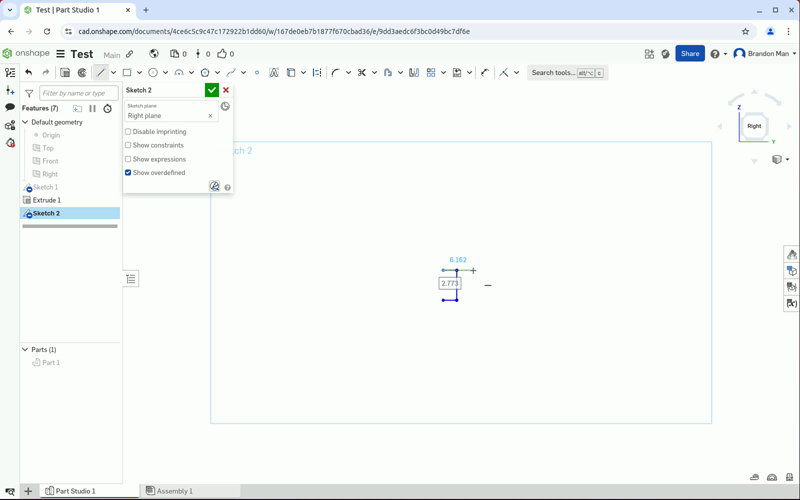
key_down(shift)
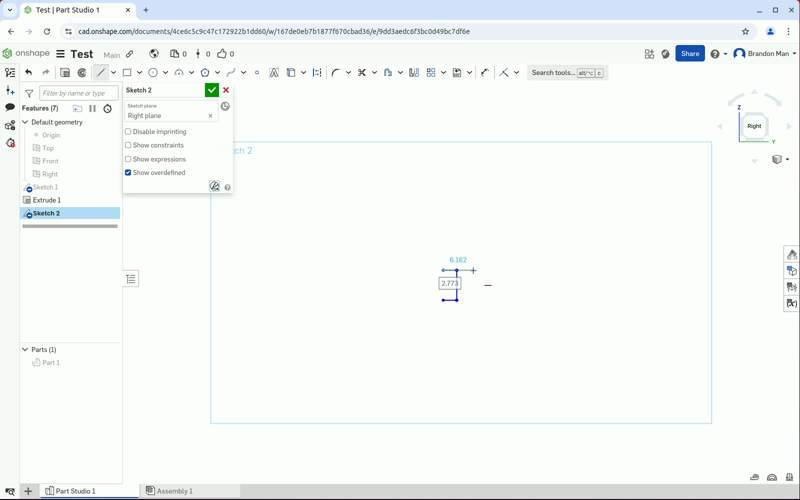
mouse_move(443, 300)
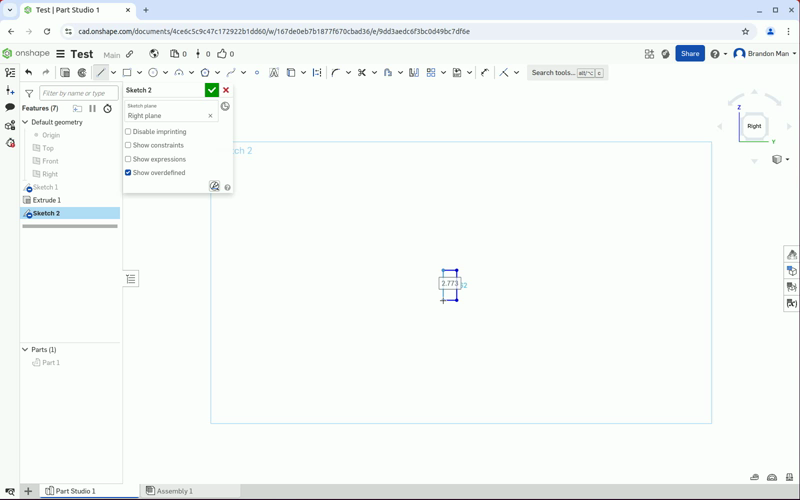
key_up(shift)
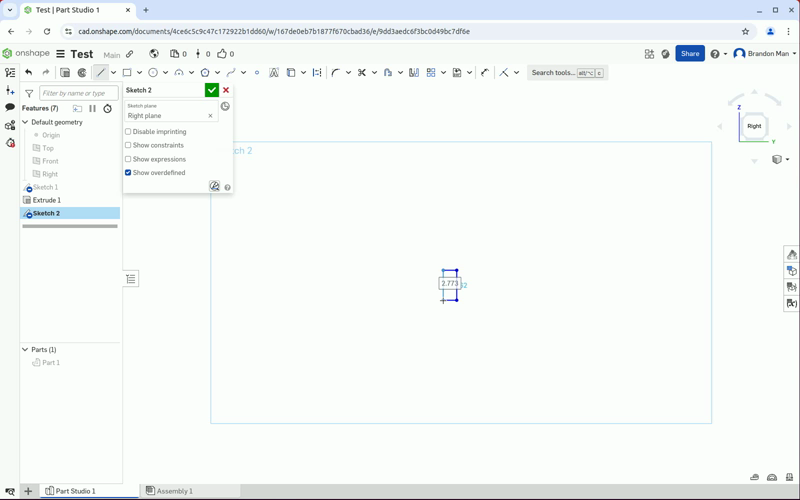
click(443, 300)
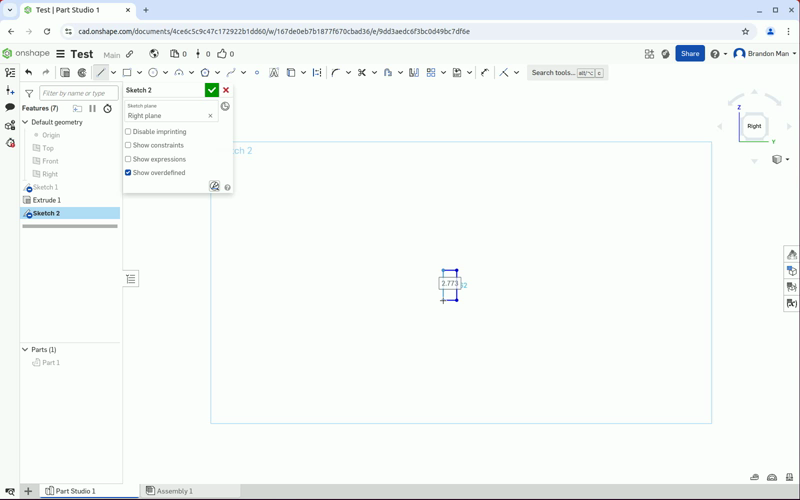
key(esc)
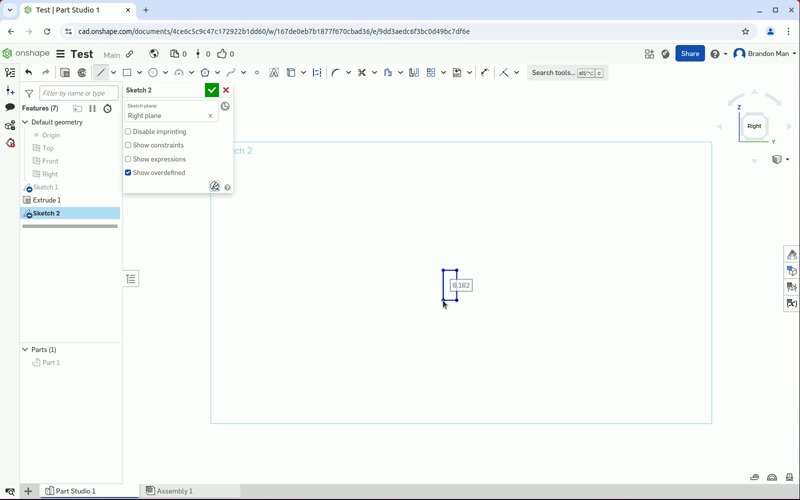
mouse_move(451, 281)
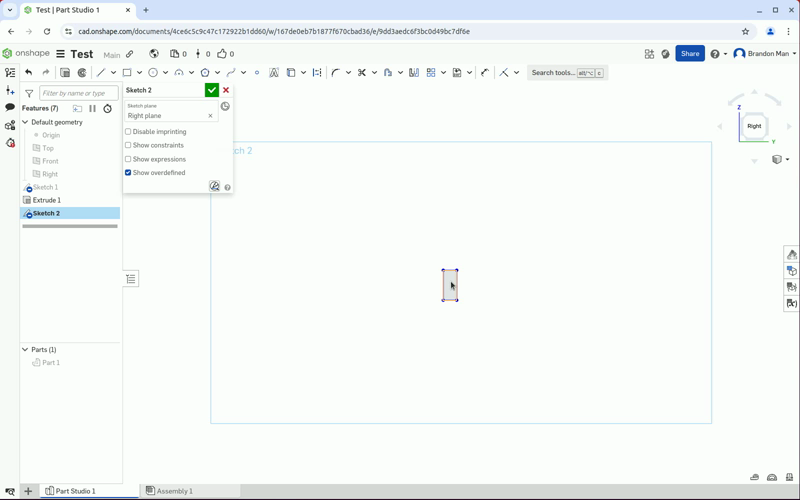
scroll(6)
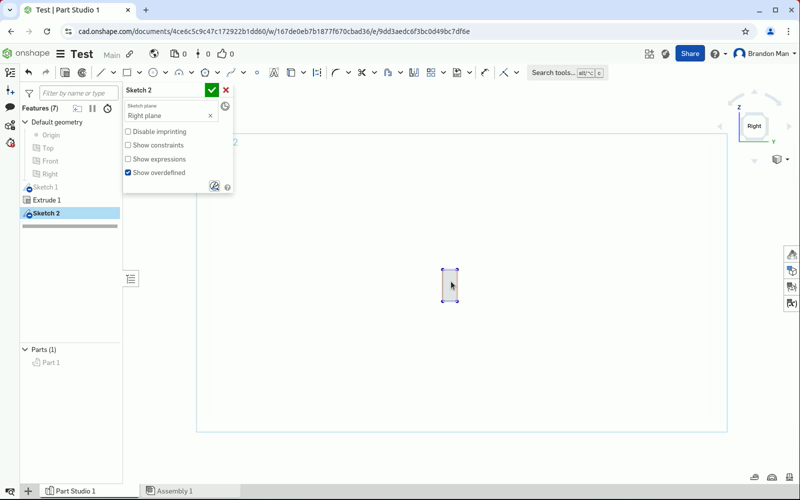
scroll(6)
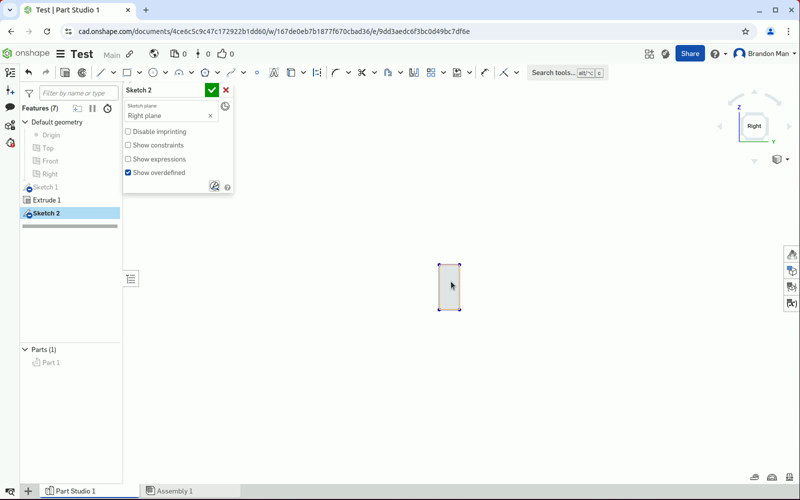
scroll(6)
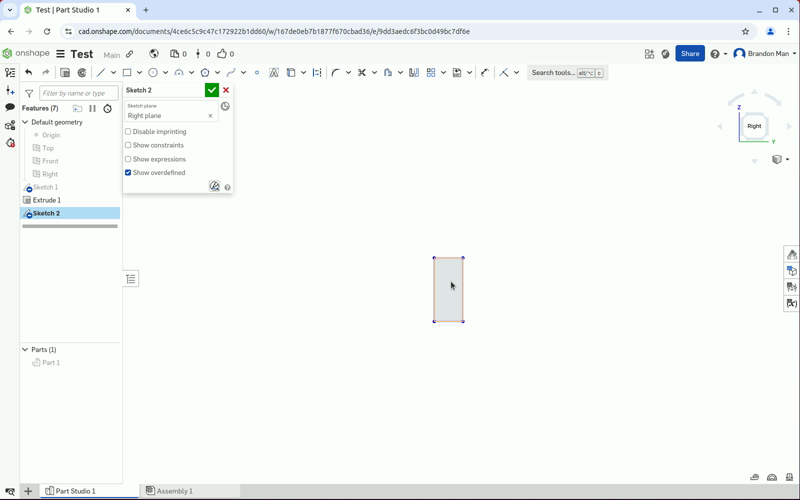
scroll(6)
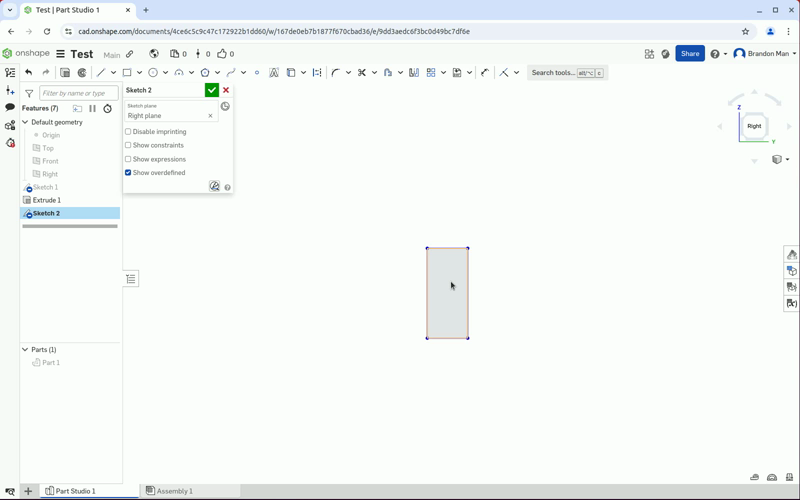
scroll(6)
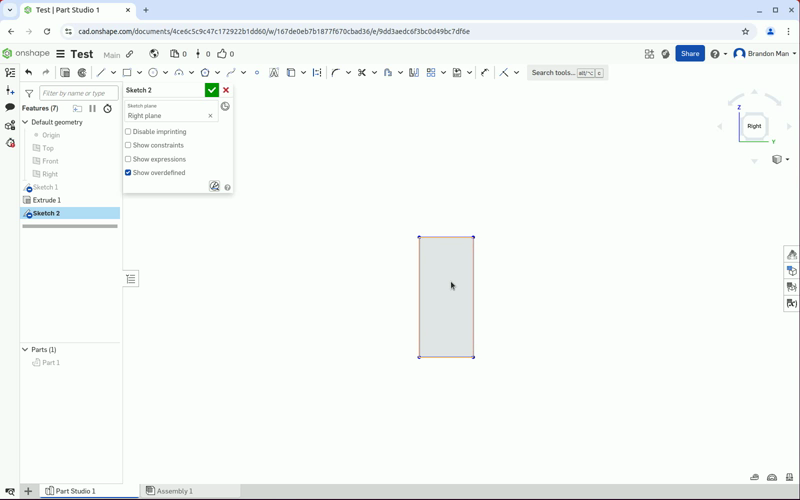
scroll(6)
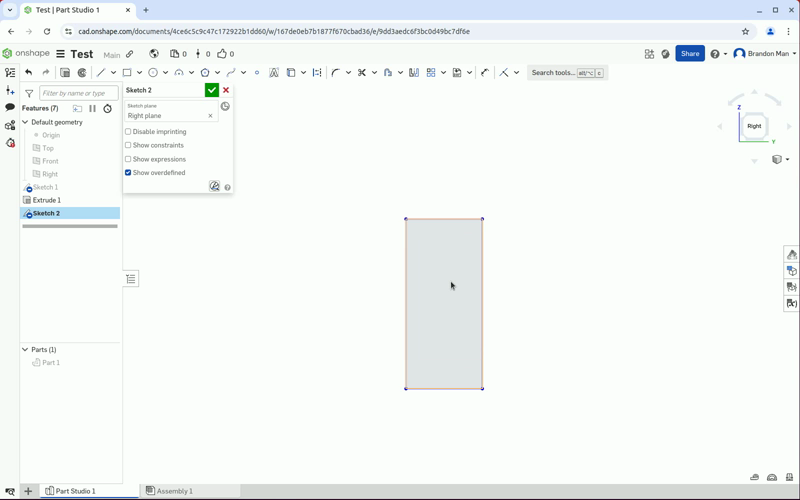
scroll(6)
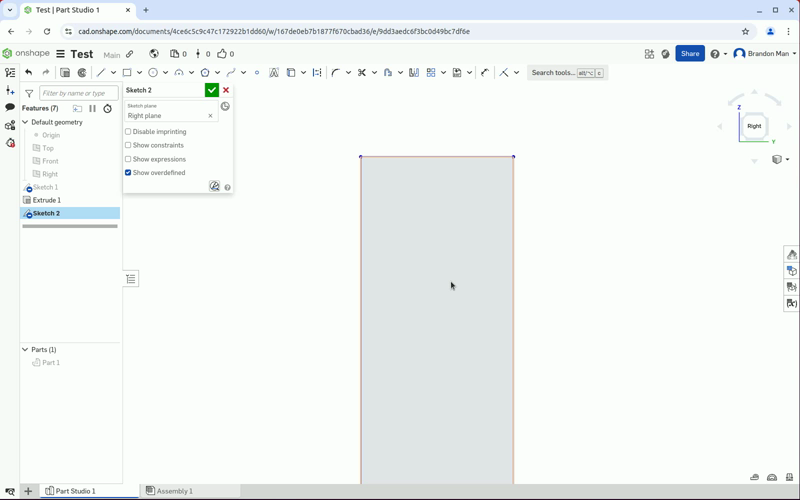
click(451, 281)
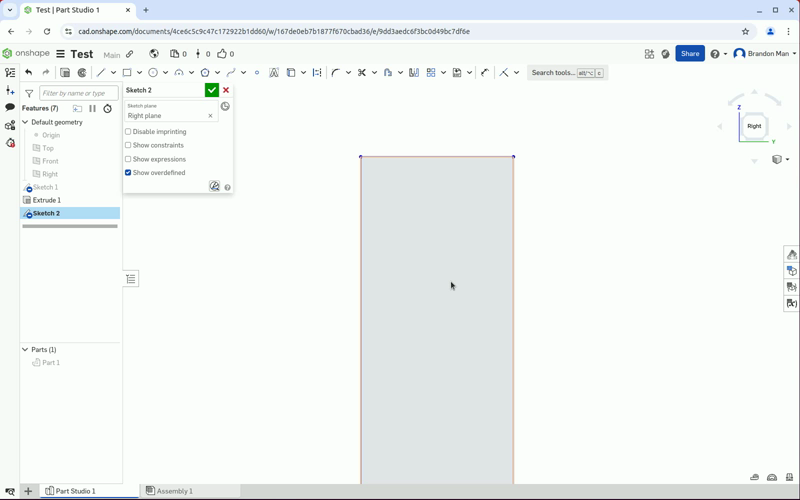
scroll(-6)
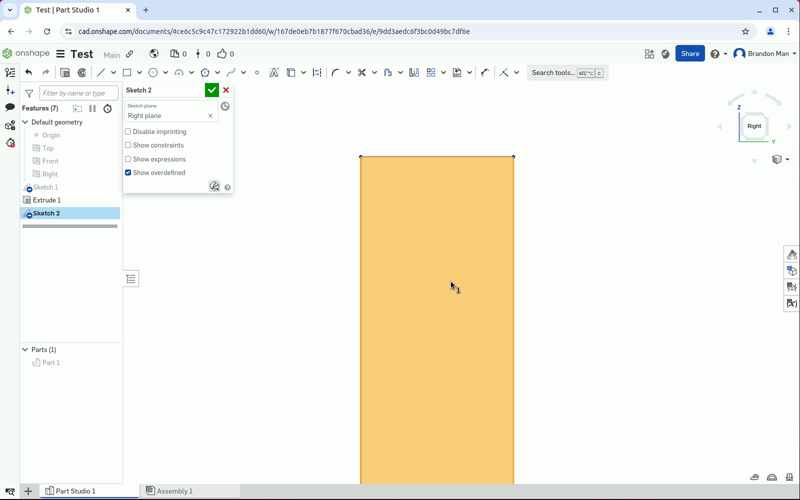
scroll(-6)
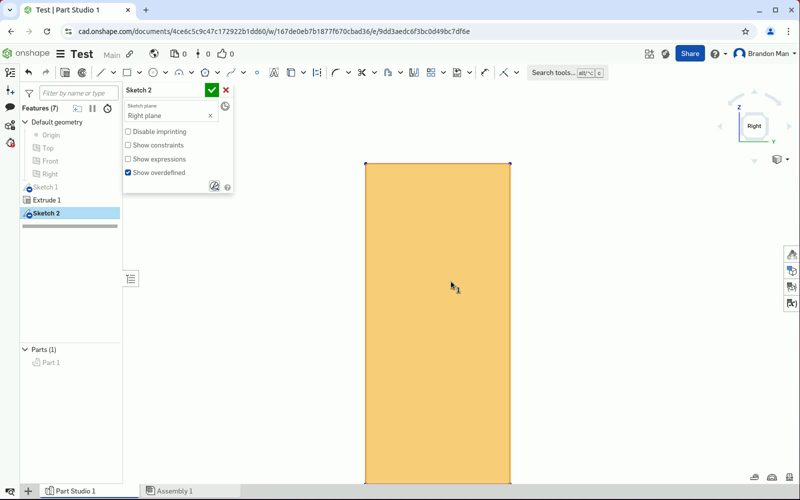
scroll(-6)
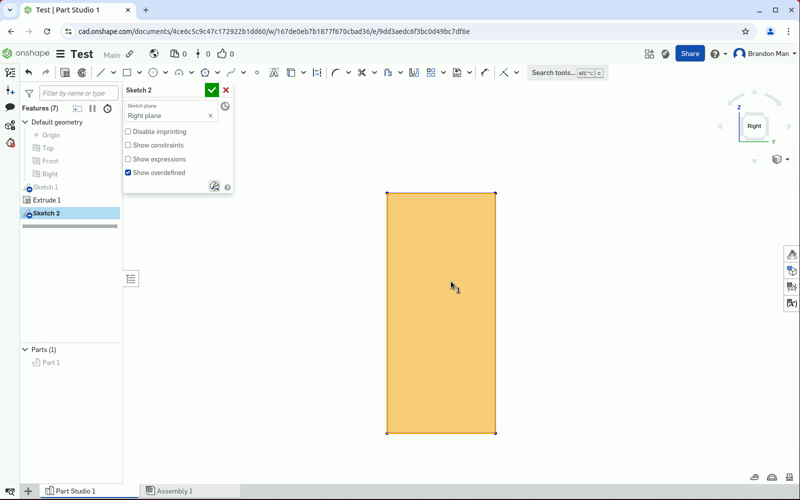
scroll(-6)
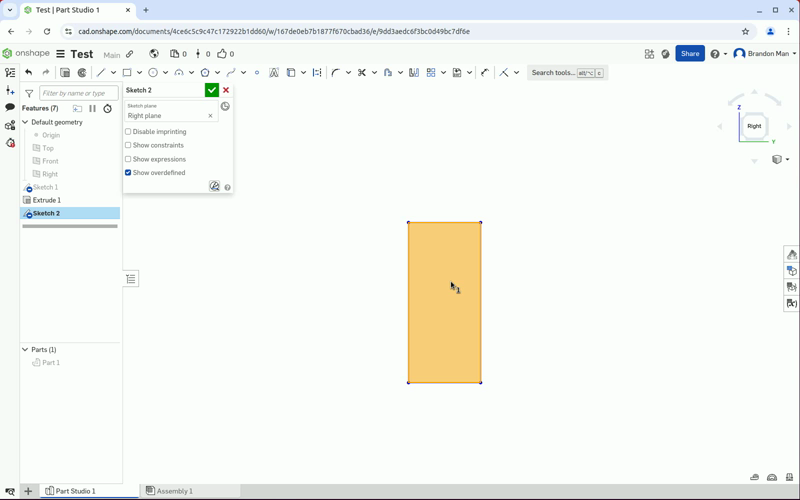
scroll(-6)
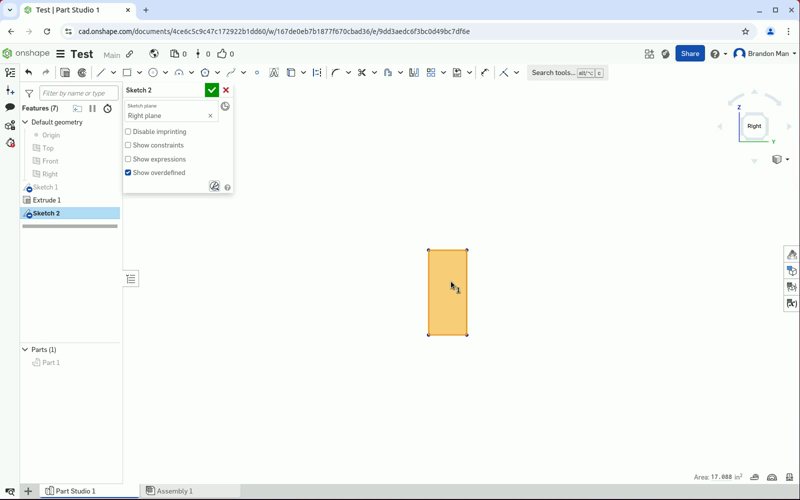
scroll(-6)
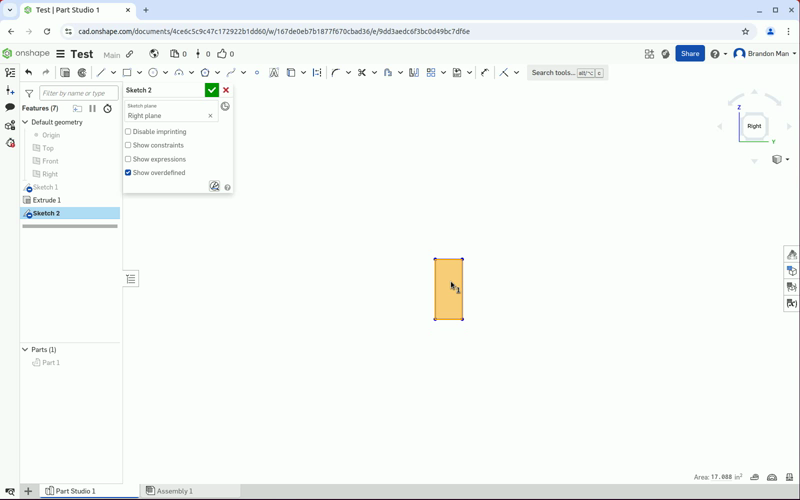
scroll(-6)
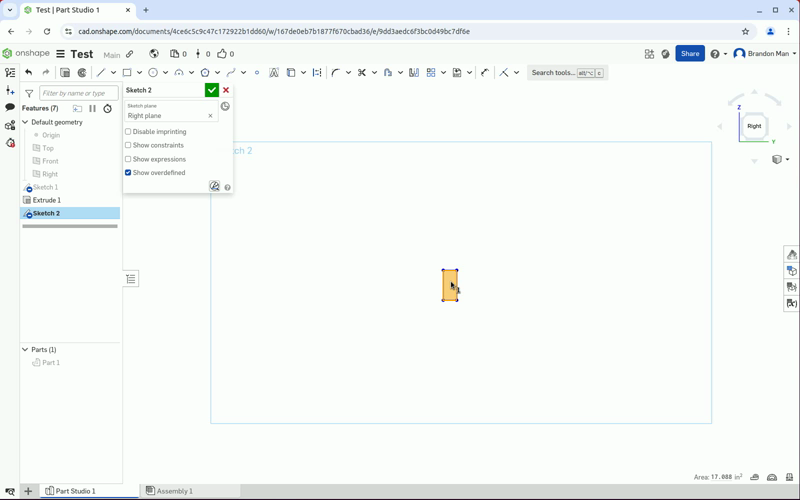
mouse_move(73, 352)
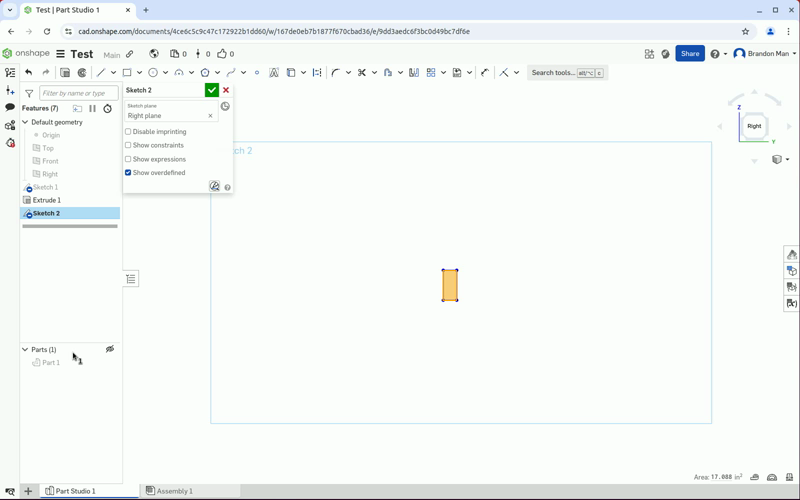
key(shift+y)
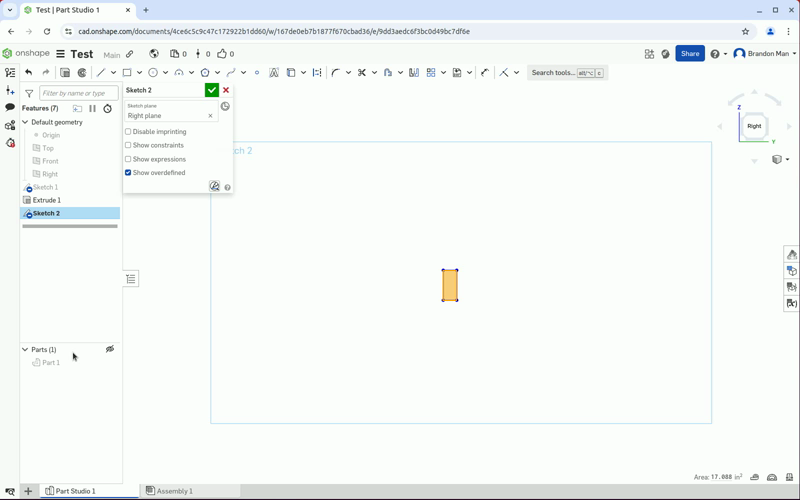
key(shift+e)
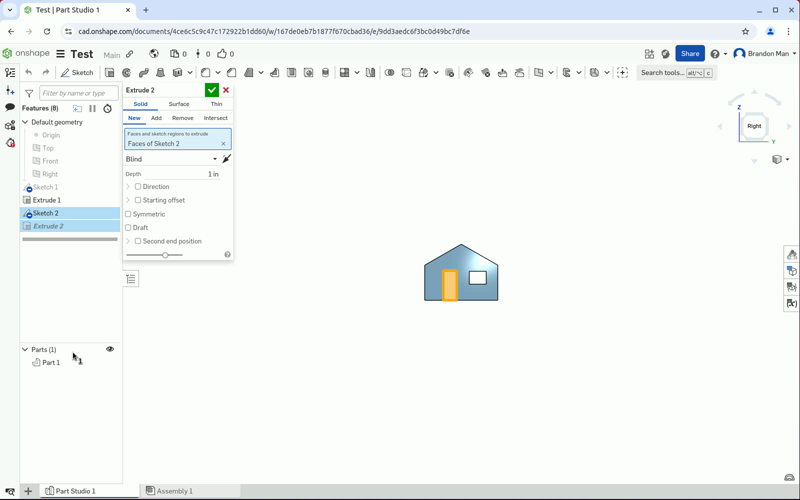
mouse_move(143, 106)
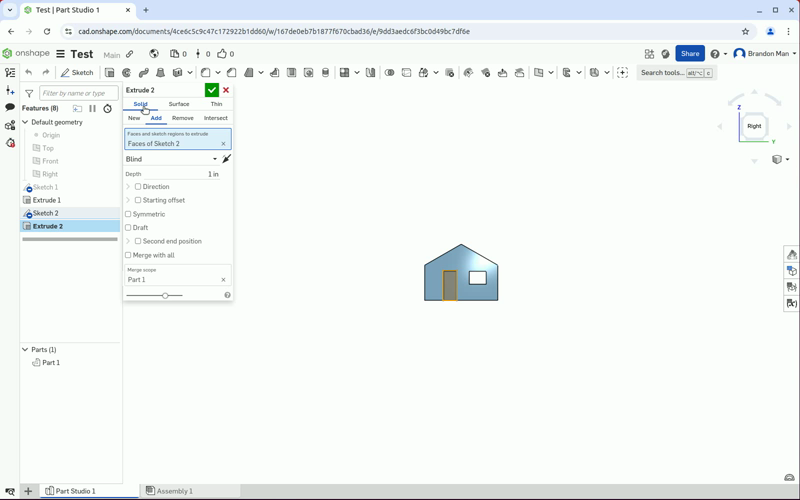
click(143, 106)
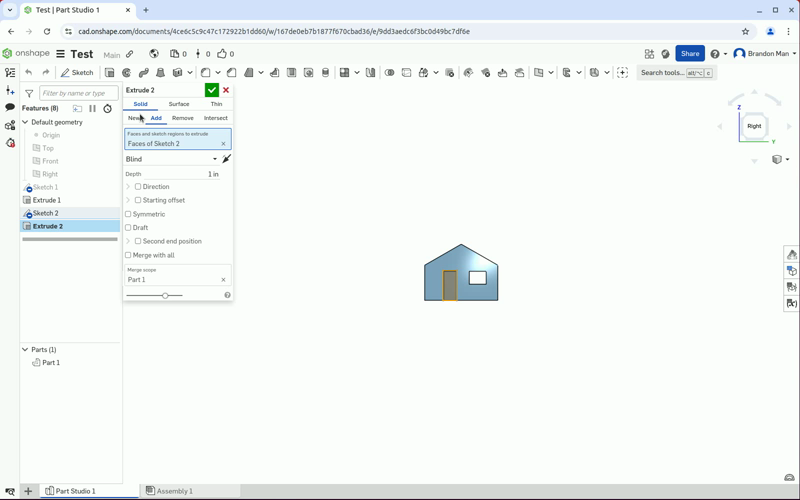
mouse_move(137, 120)
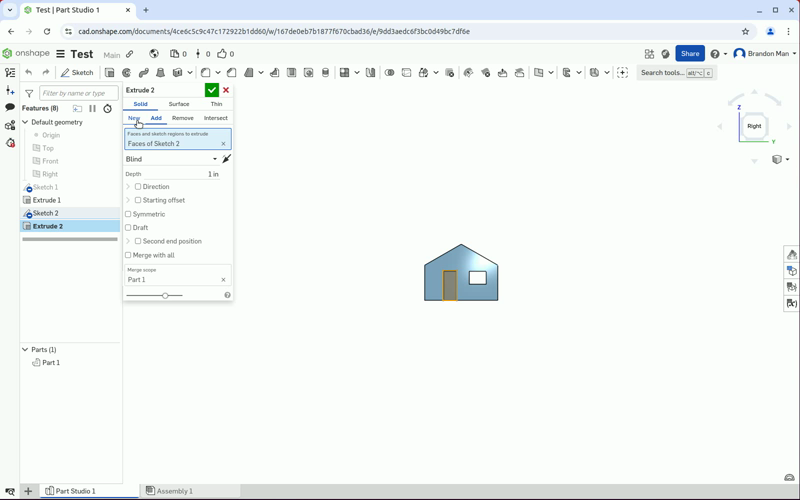
click(137, 120)
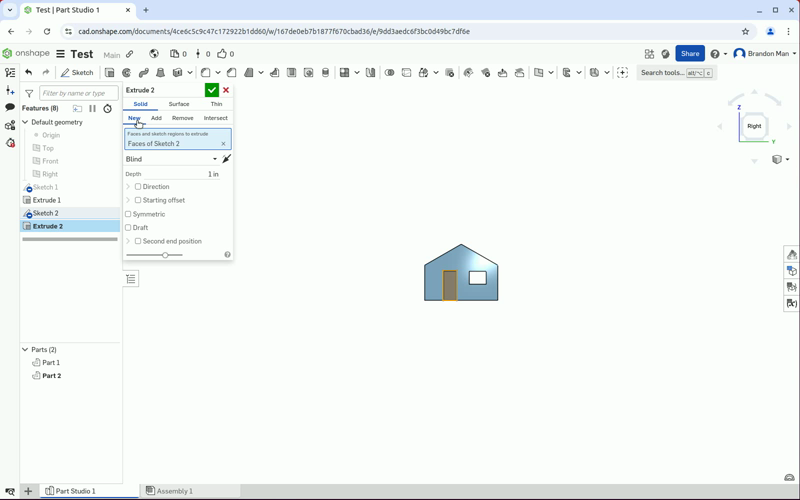
key(tab, 4)
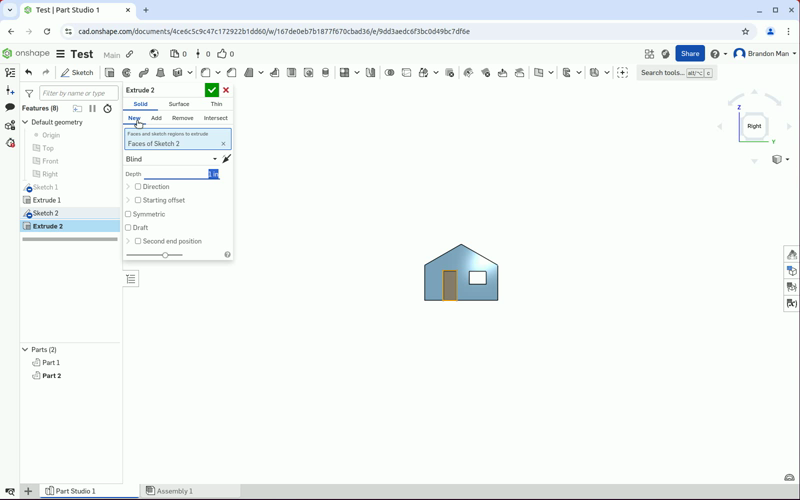
text(23.108)
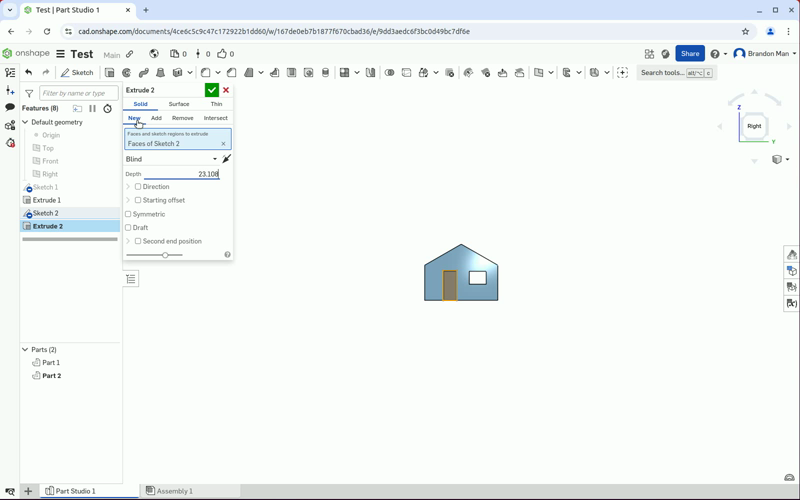
key(enter)
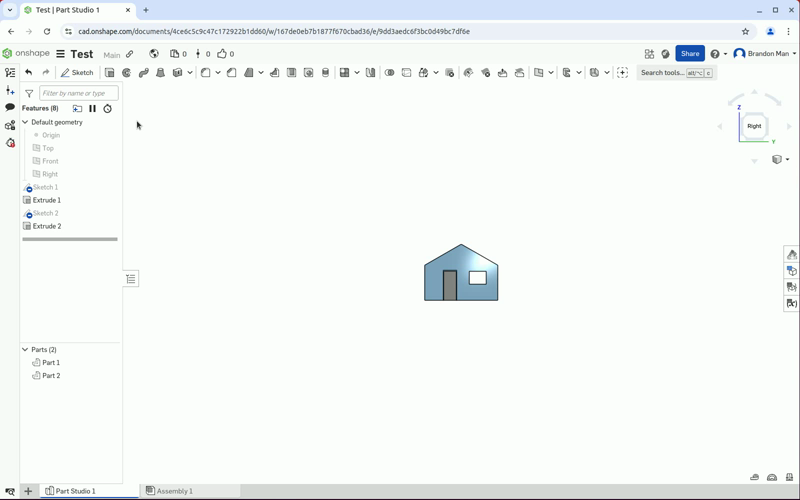
key(shift+h)
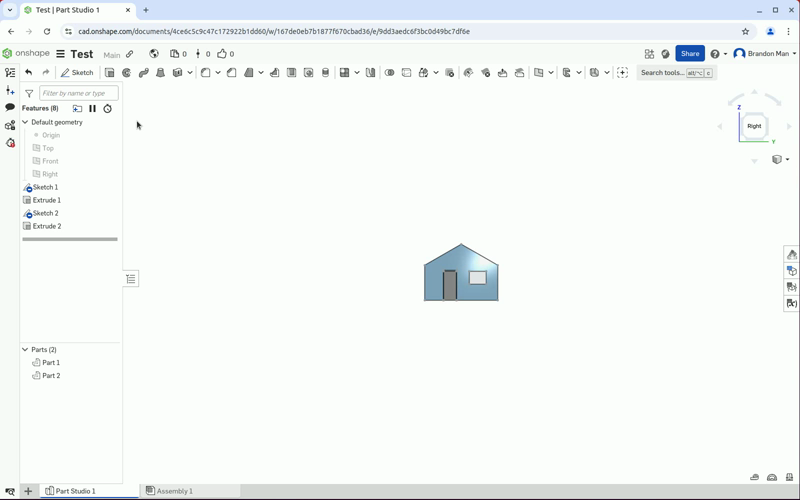
key(shift+h)
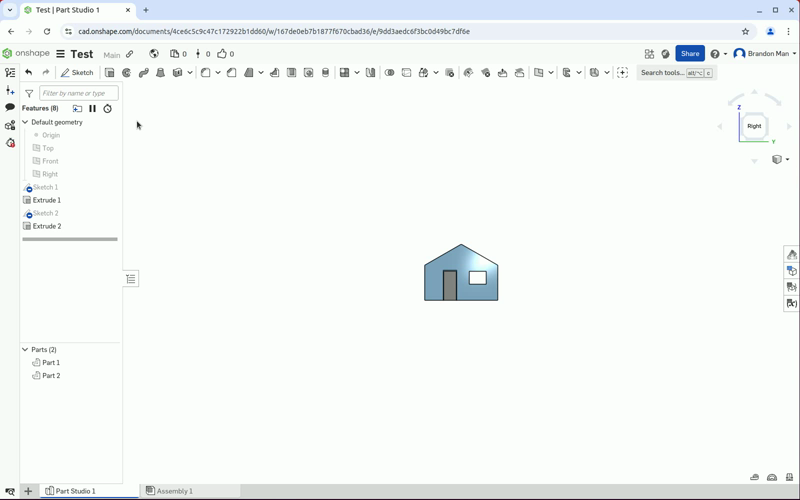
mouse_move(73, 189)
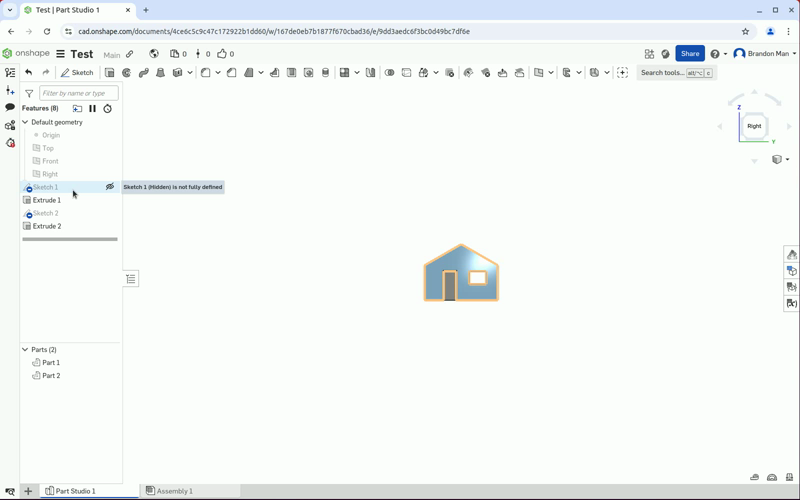
click(73, 189)
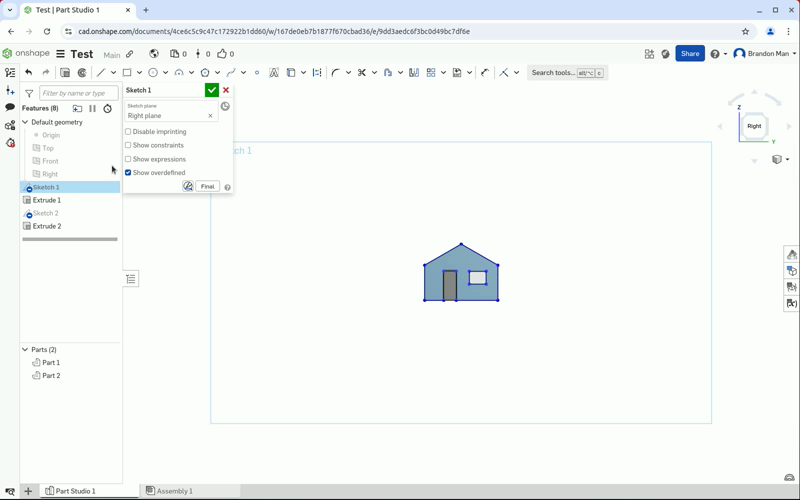
mouse_move(229, 92)
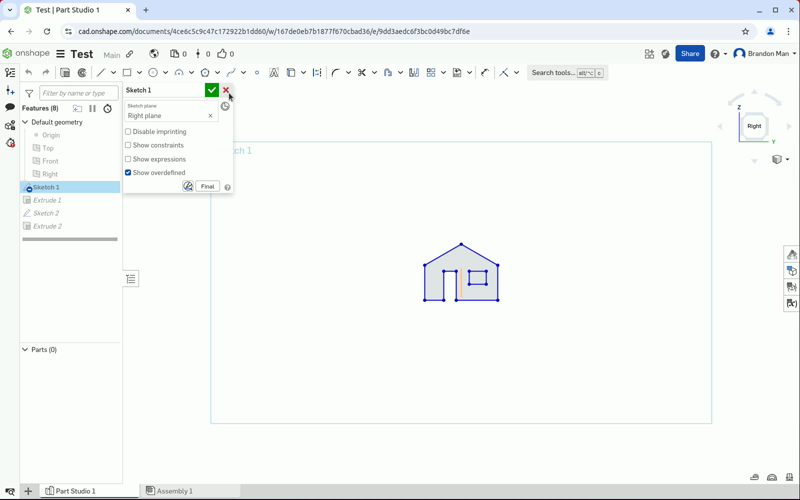
click(229, 92)
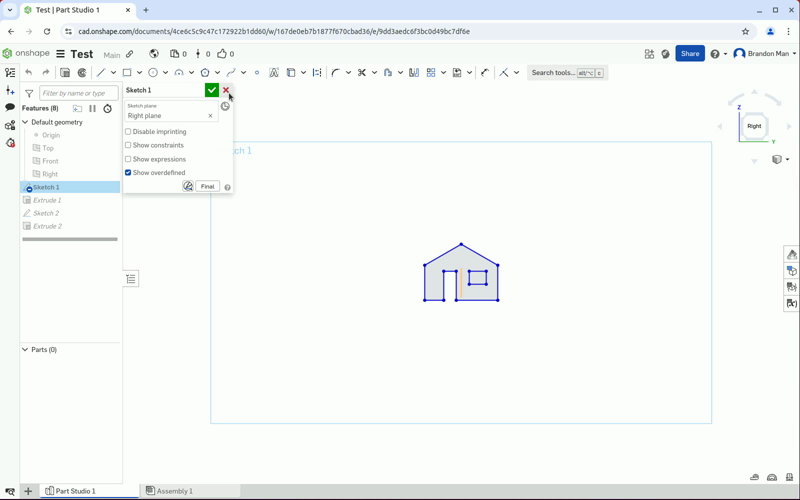
key(shift+s)
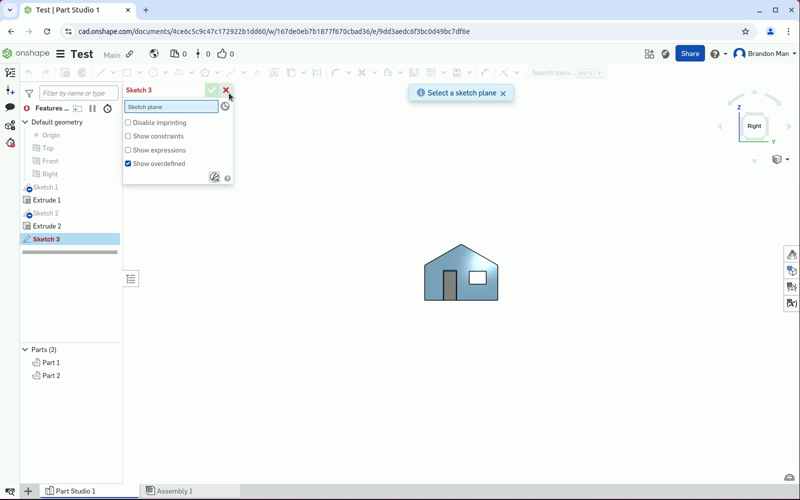
mouse_move(73, 176)
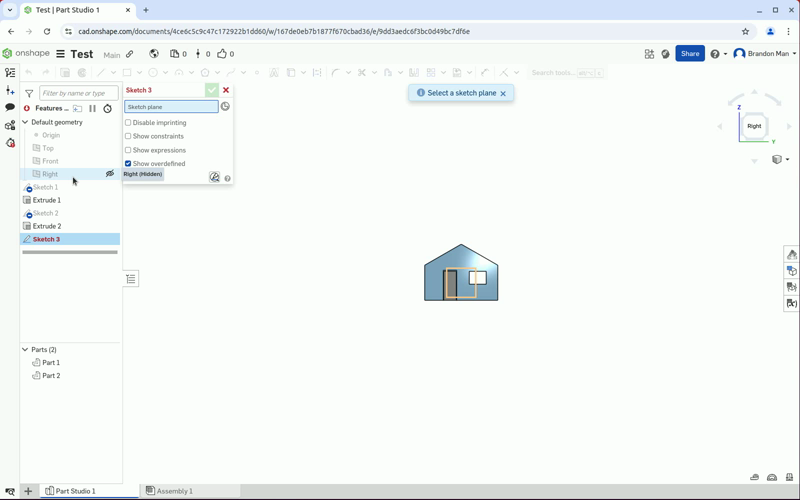
click(73, 176)
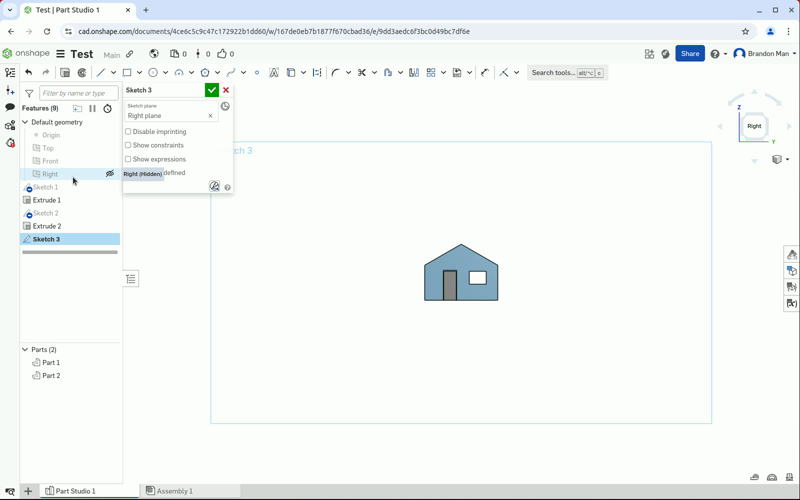
mouse_move(73, 352)
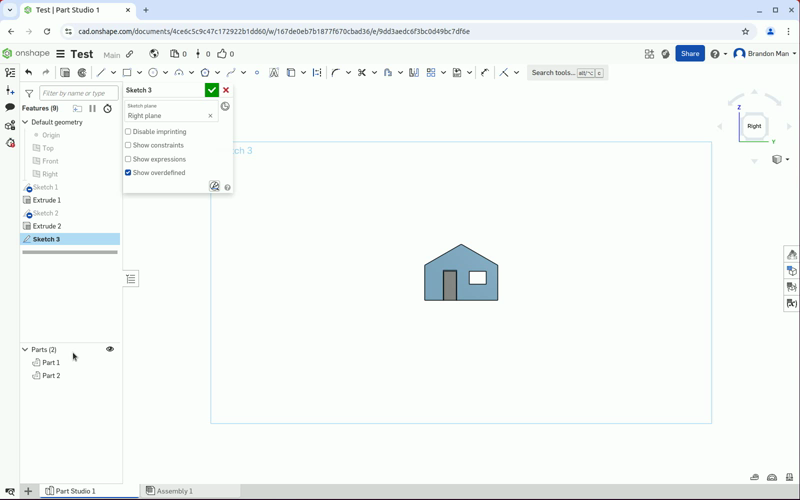
key(y)
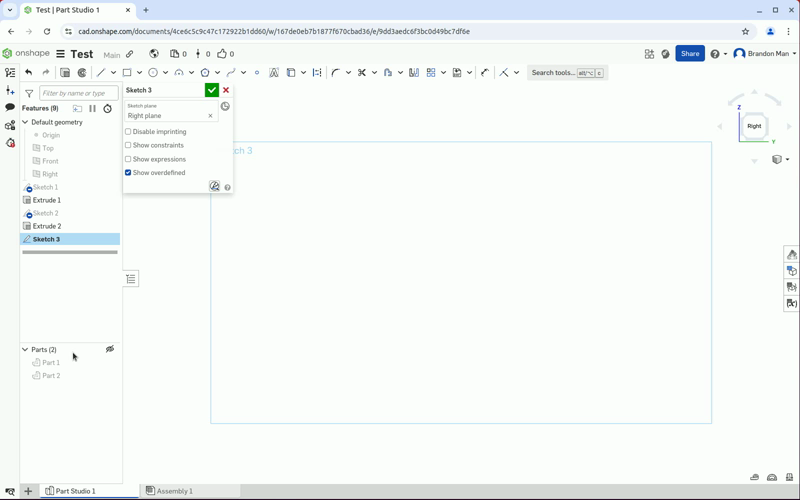
key(l)
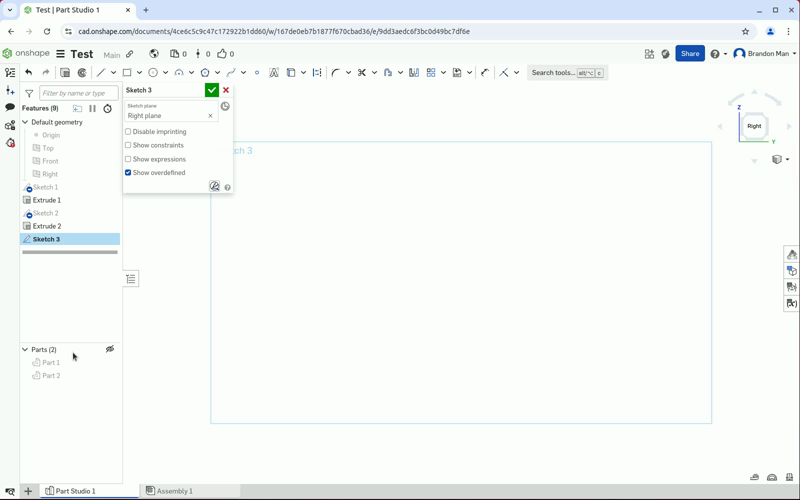
key_down(shift)
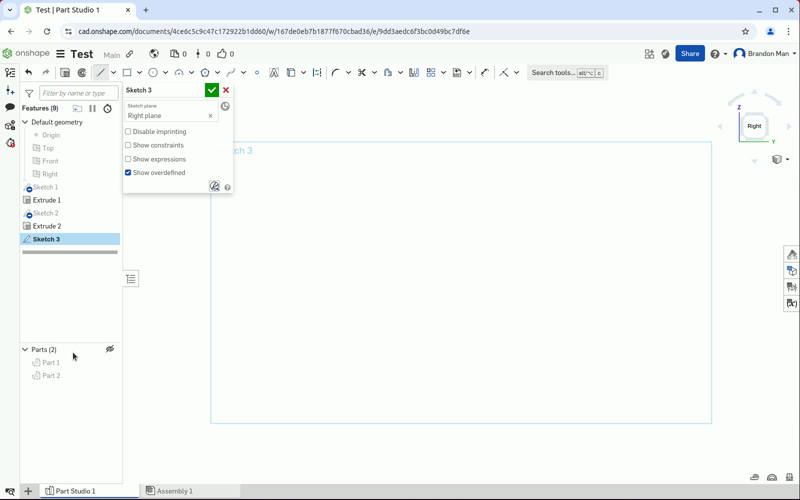
mouse_move(468, 284)
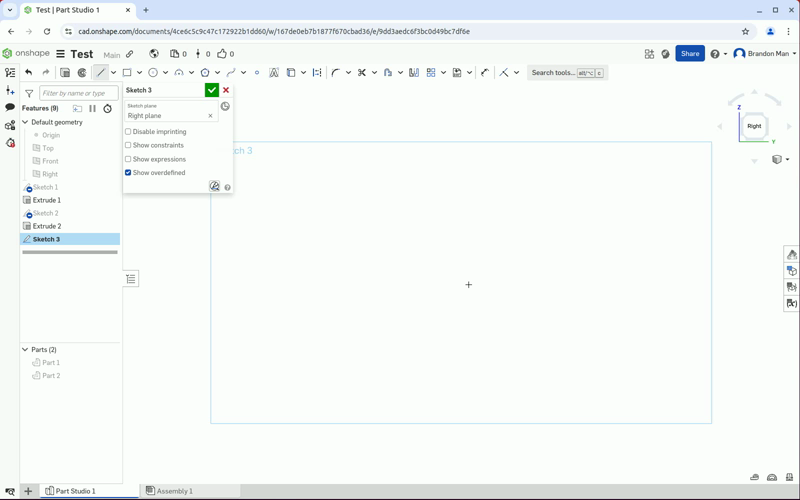
click(468, 284)
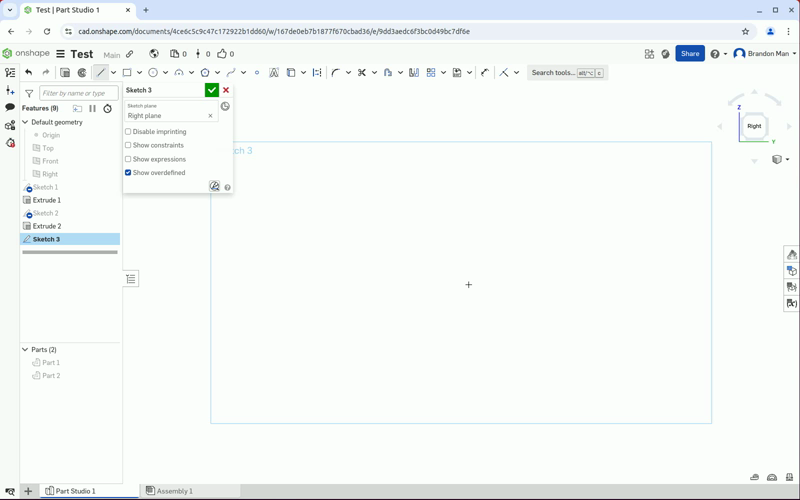
key_up(shift)
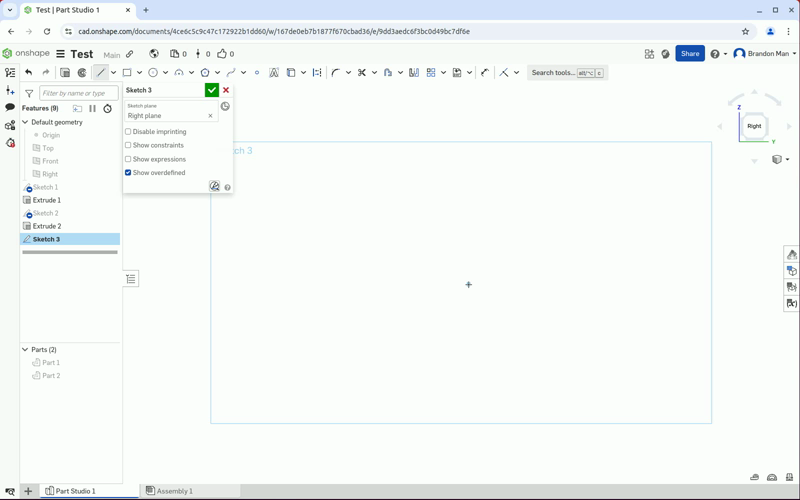
key_down(shift)
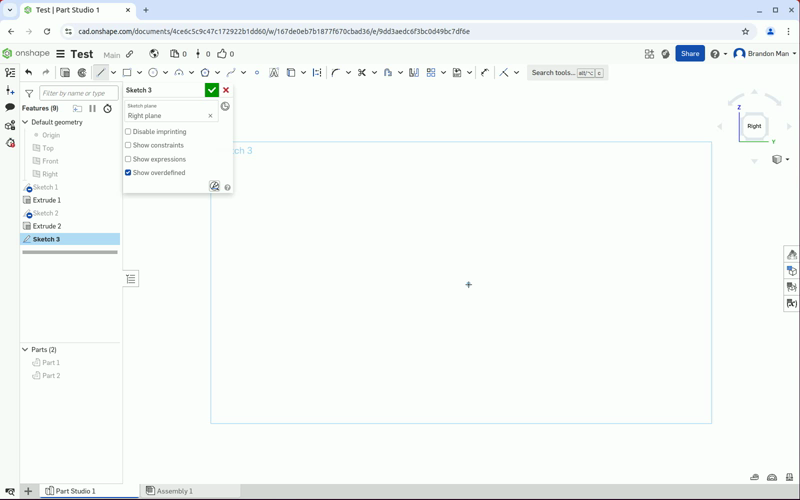
mouse_move(498, 284)
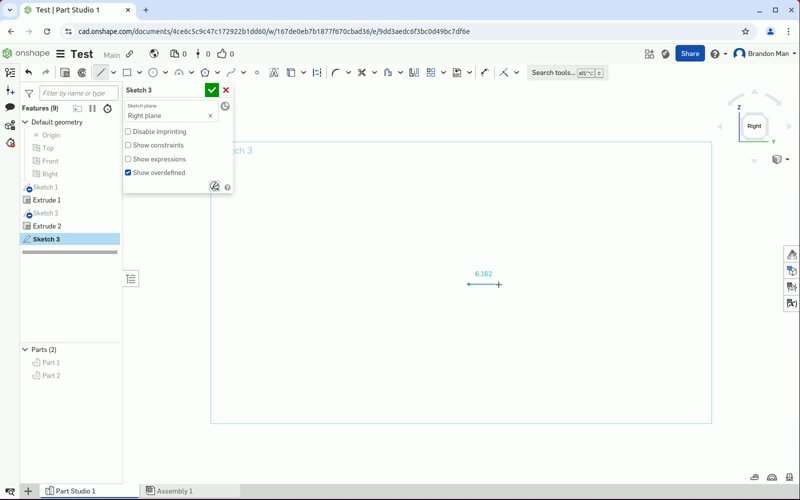
mouse_move(487, 284)
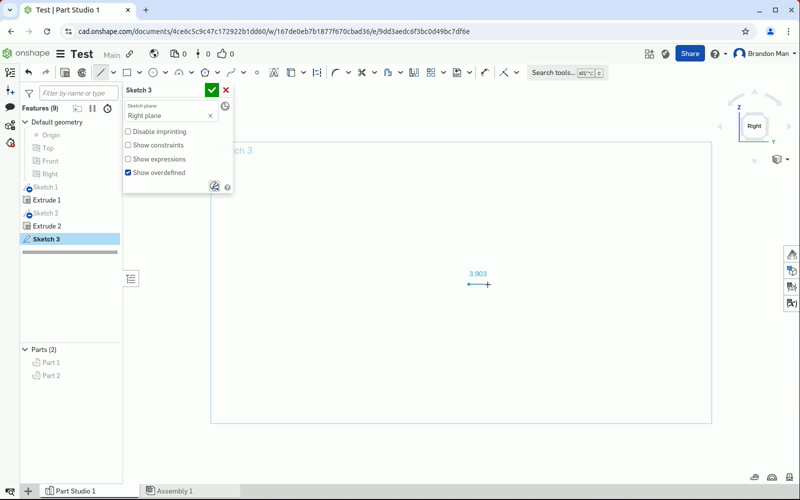
click(487, 284)
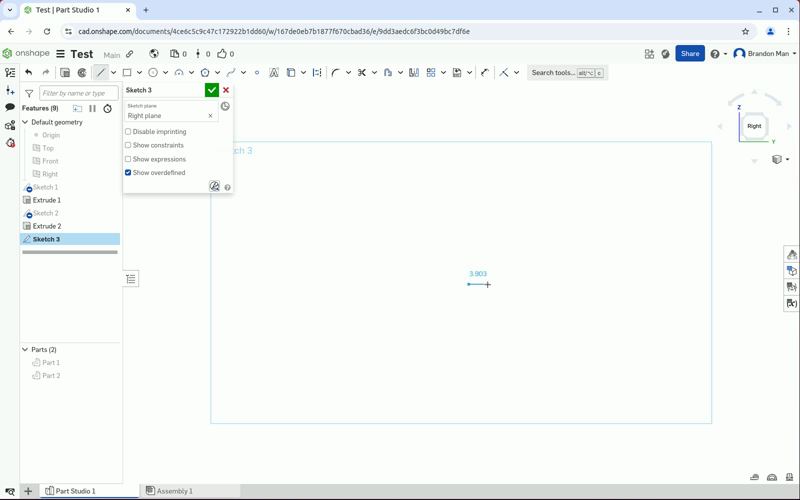
key_up(shift)
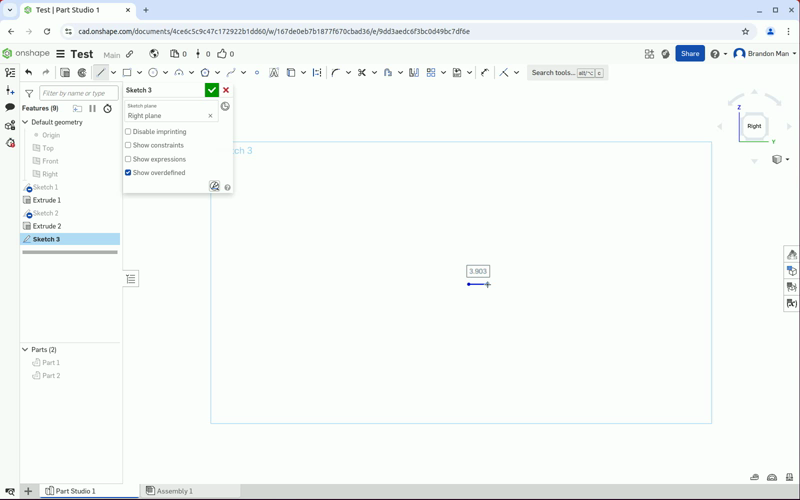
key_down(shift)
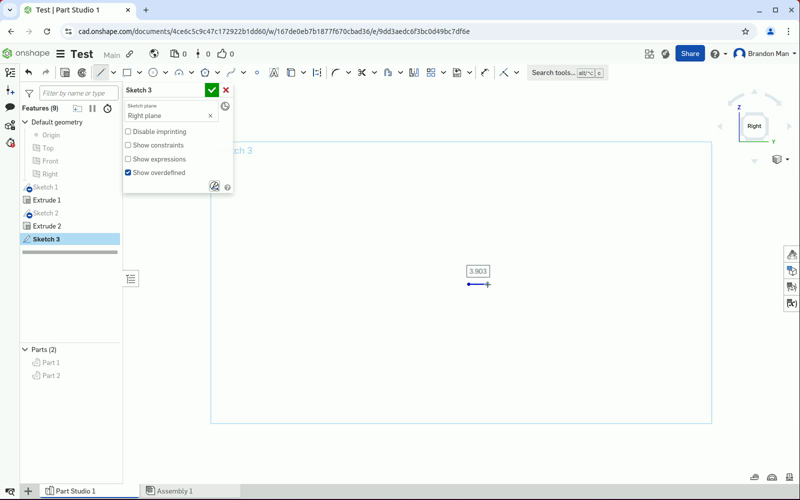
mouse_move(517, 284)
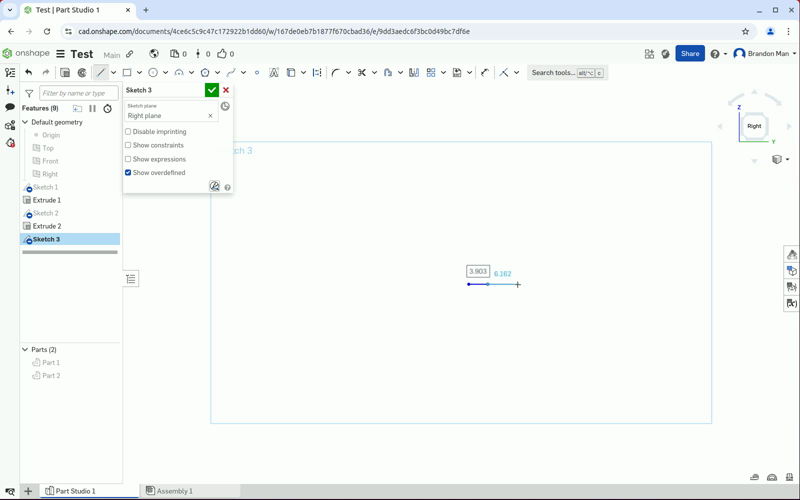
mouse_move(487, 270)
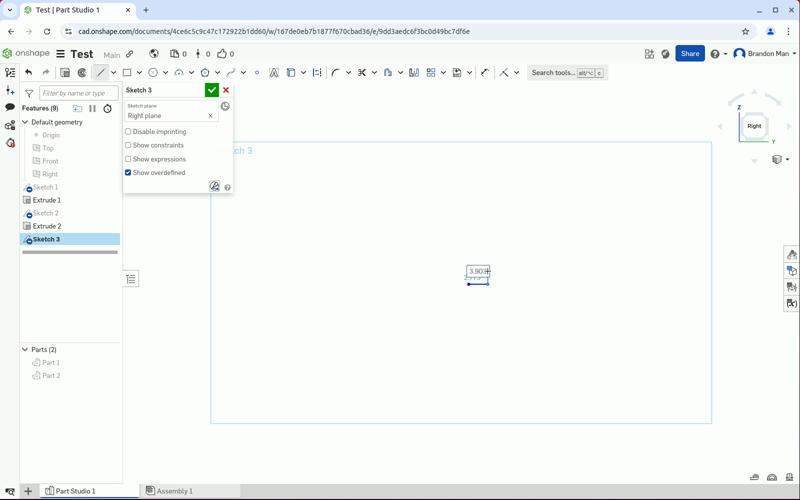
click(487, 270)
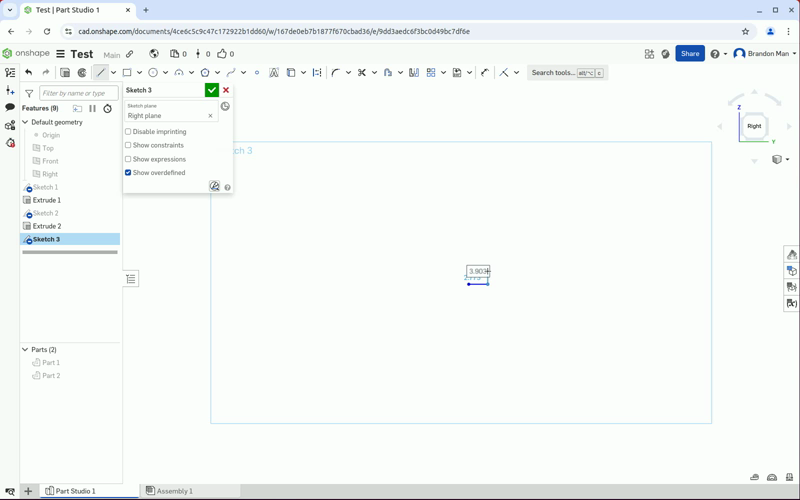
key_up(shift)
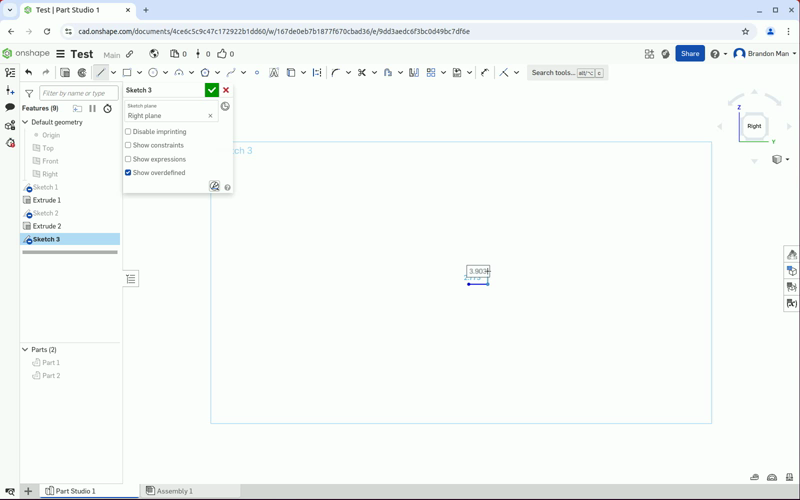
key_down(shift)
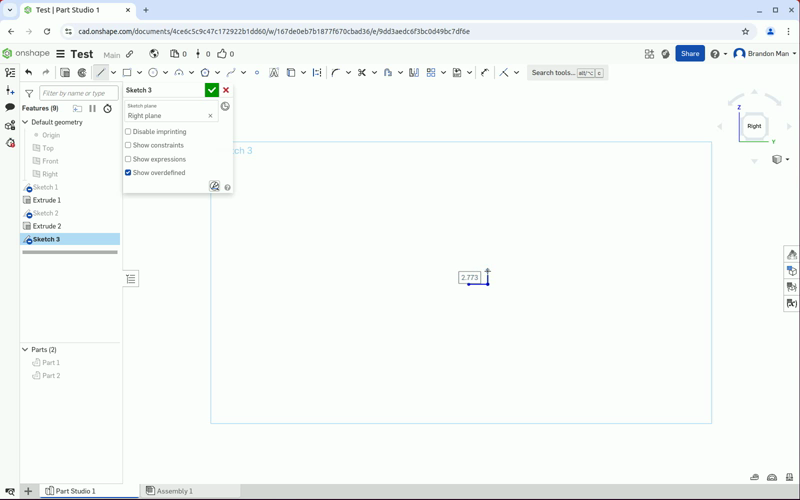
mouse_move(517, 270)
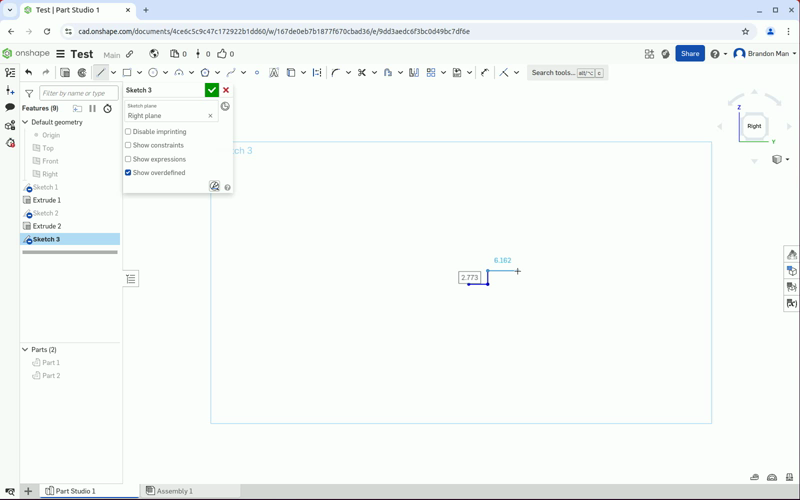
mouse_move(468, 270)
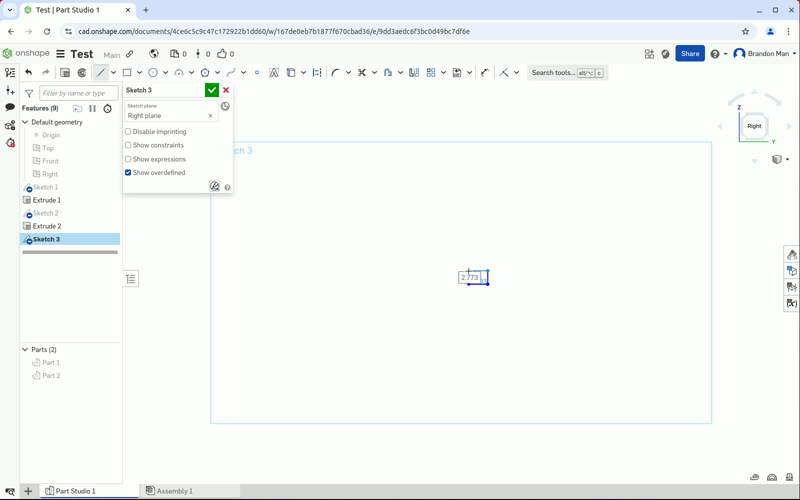
click(468, 270)
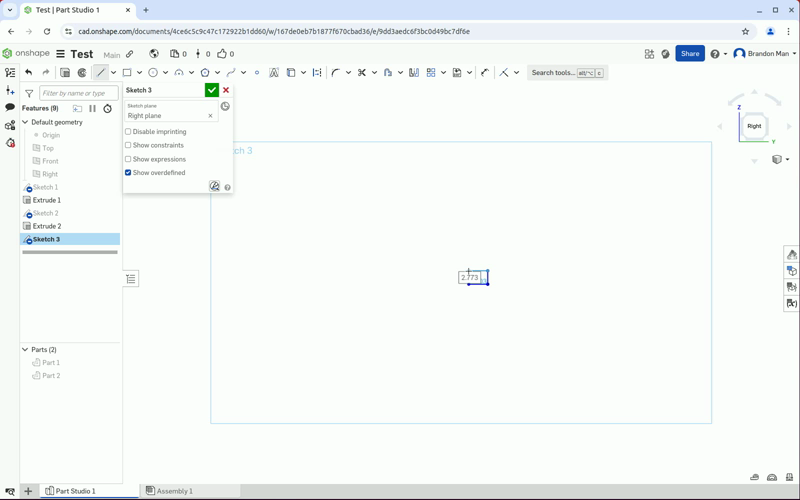
key_up(shift)
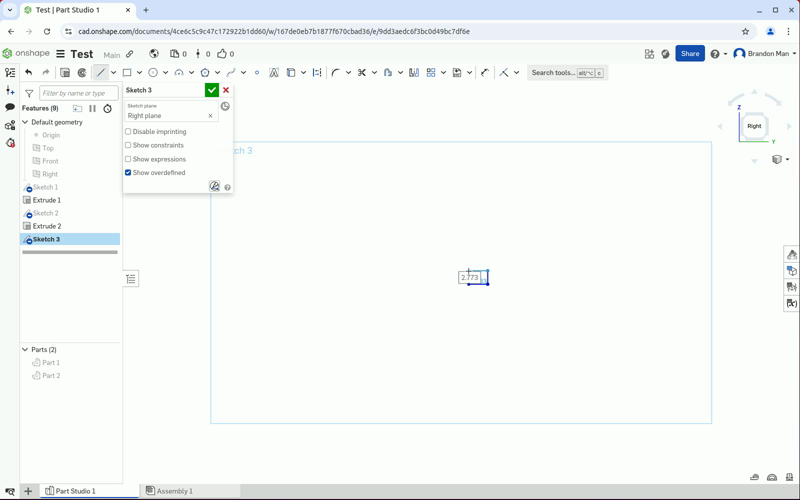
mouse_move(498, 270)
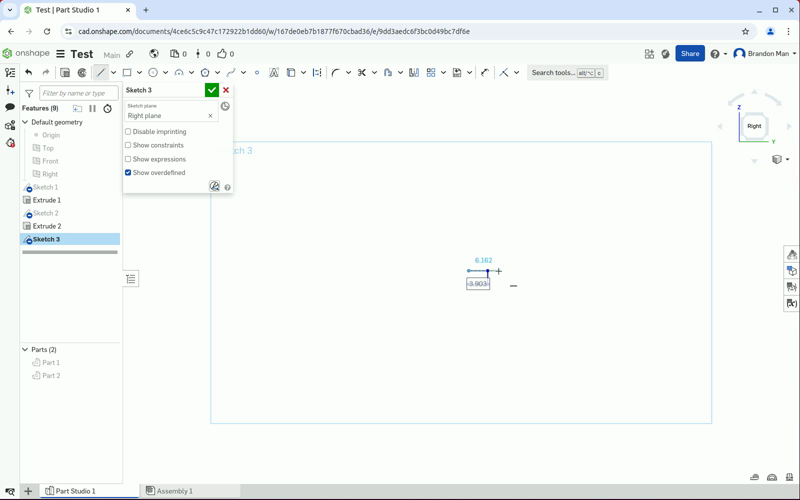
key_down(shift)
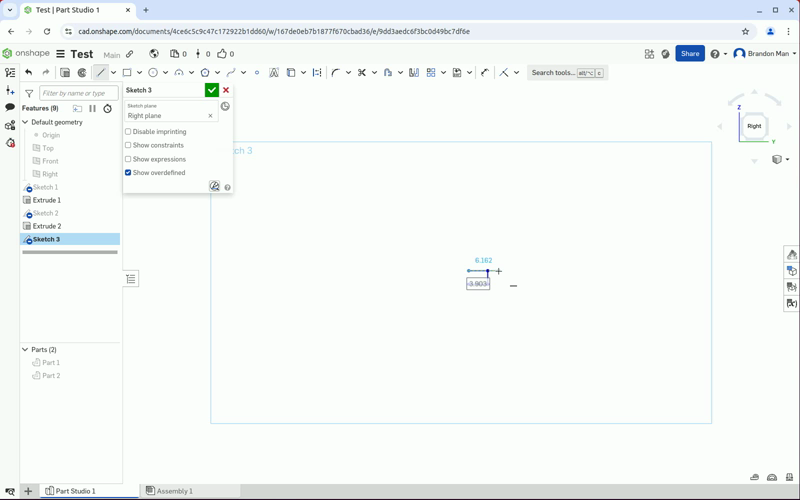
mouse_move(468, 284)
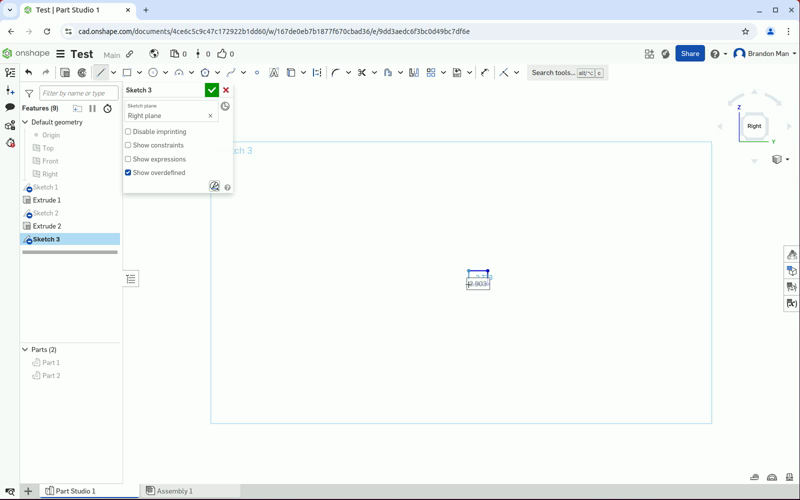
key_up(shift)
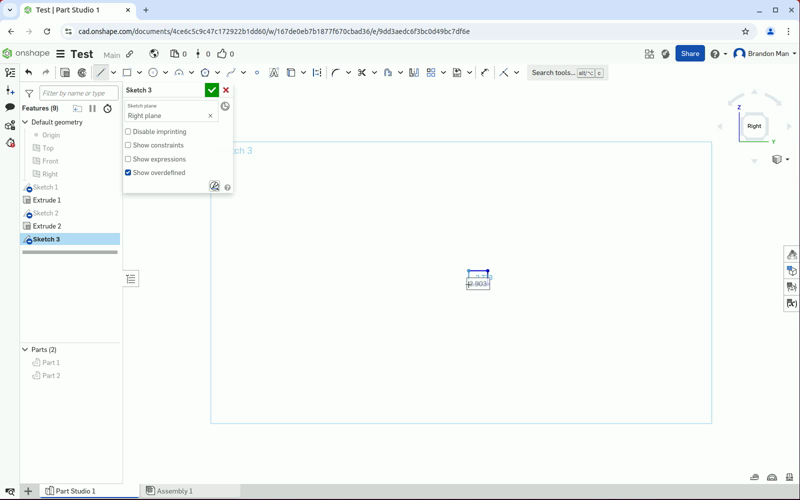
click(468, 284)
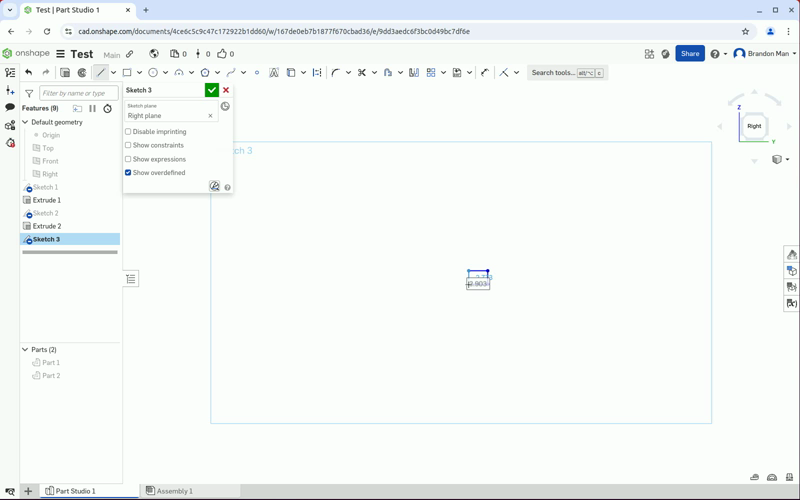
key(esc)
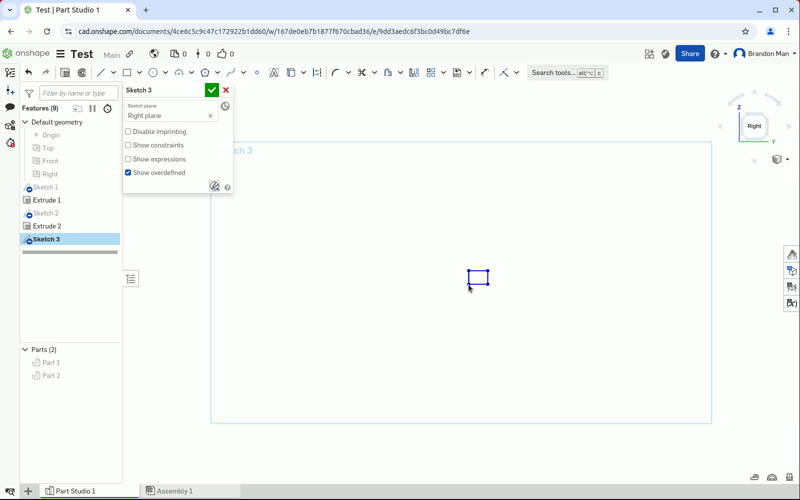
mouse_move(480, 276)
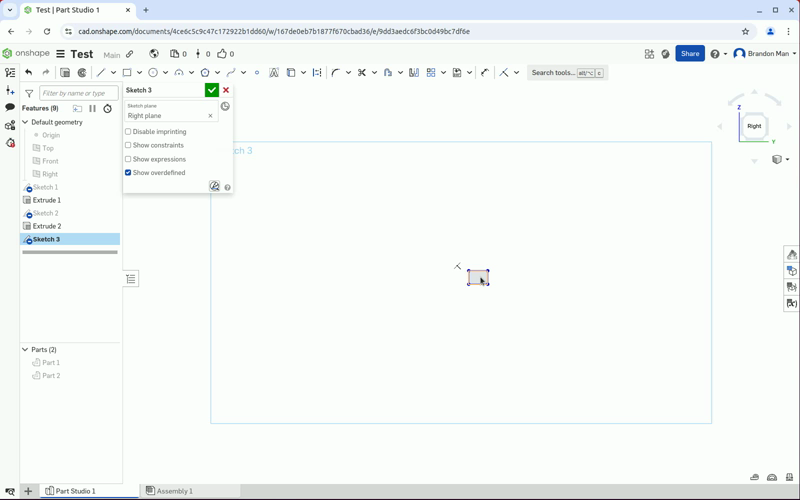
scroll(6)
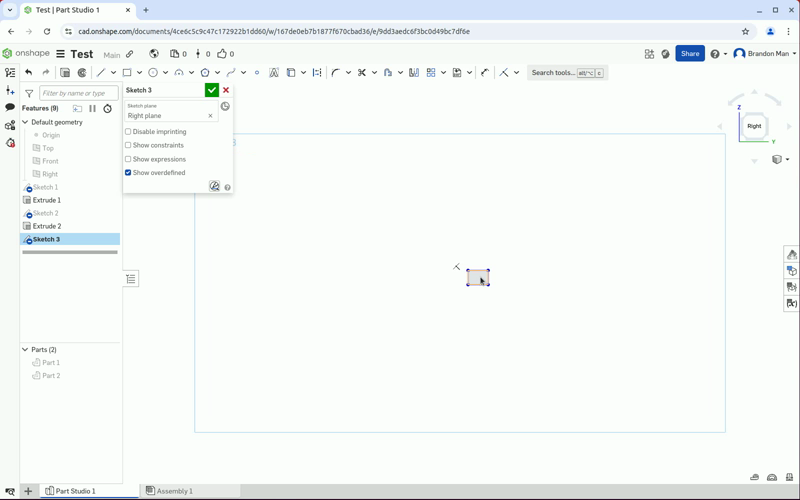
scroll(6)
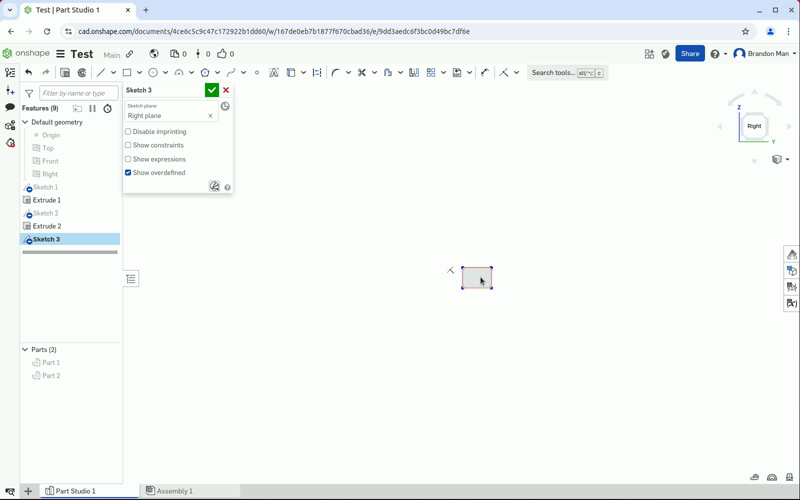
scroll(6)
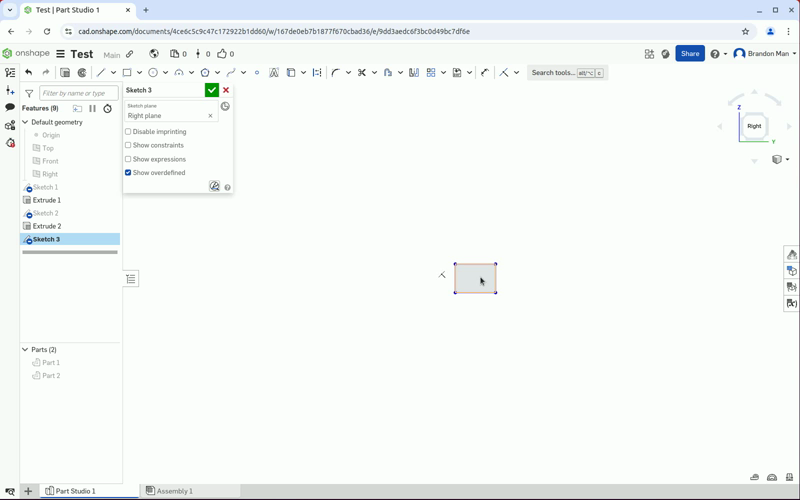
scroll(6)
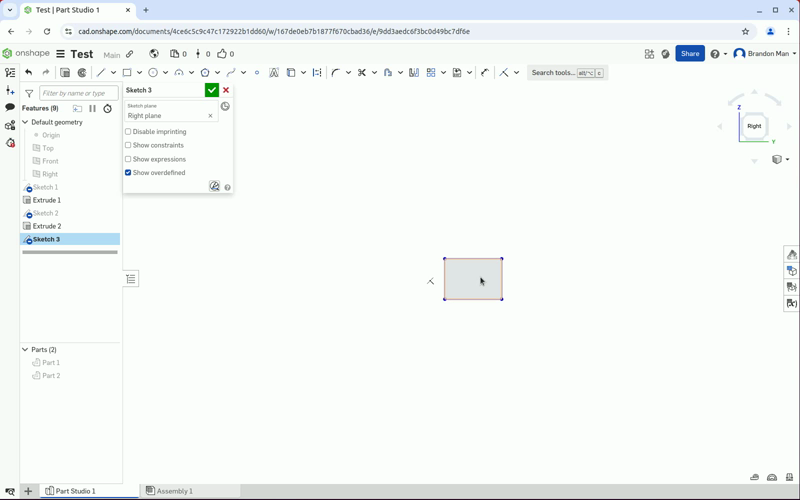
scroll(6)
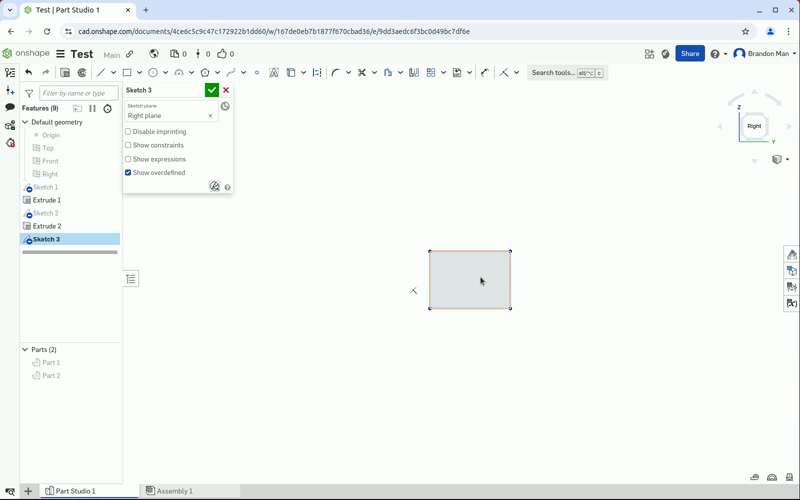
scroll(6)
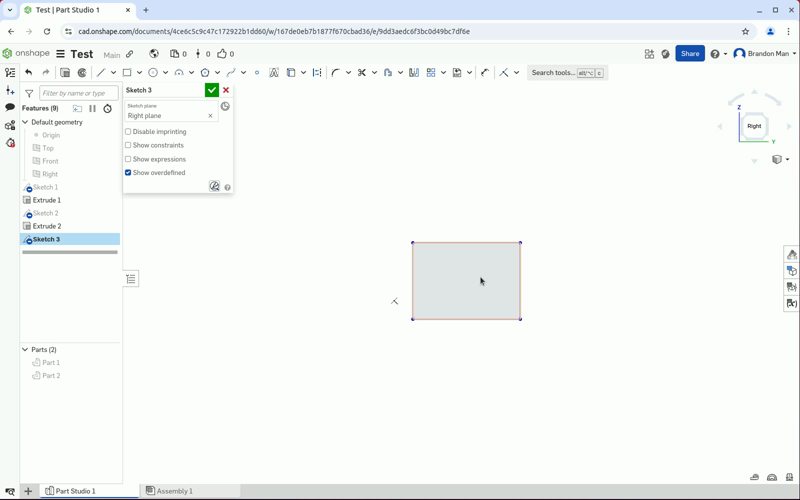
scroll(6)
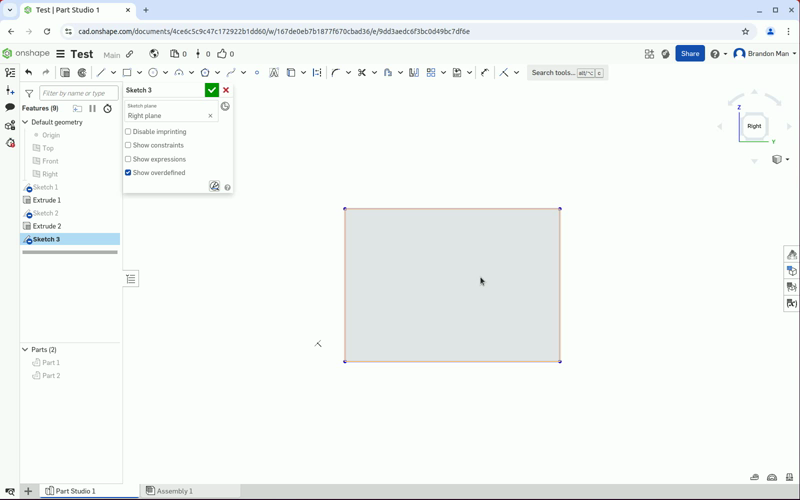
click(480, 276)
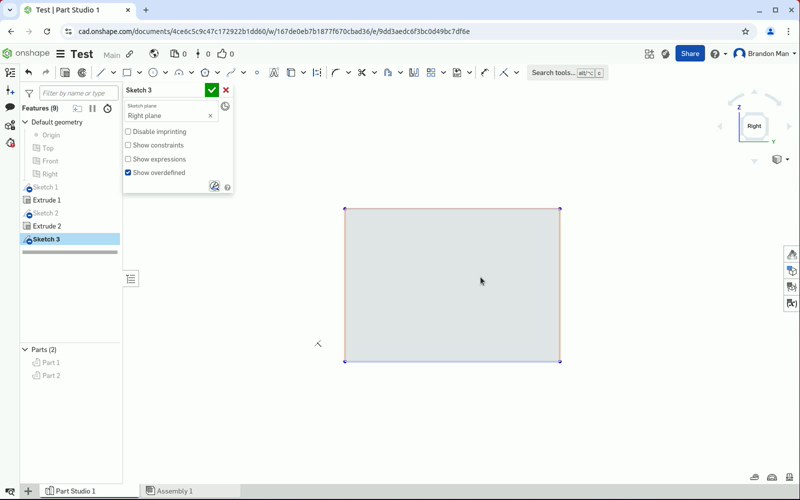
scroll(-6)
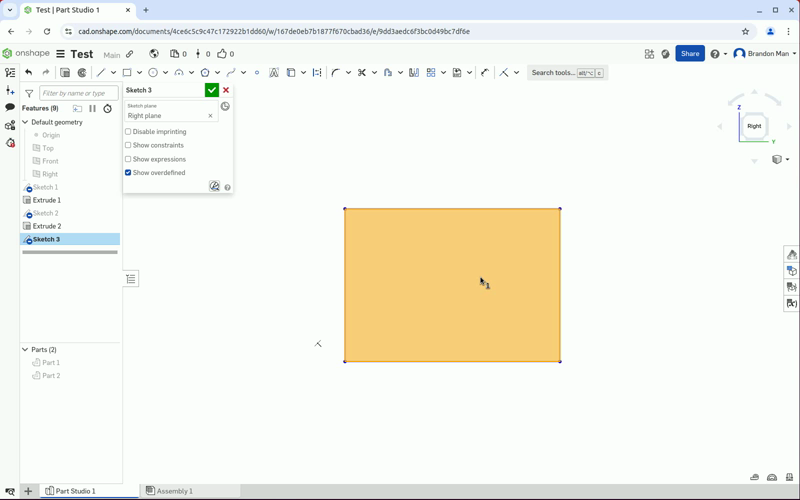
scroll(-6)
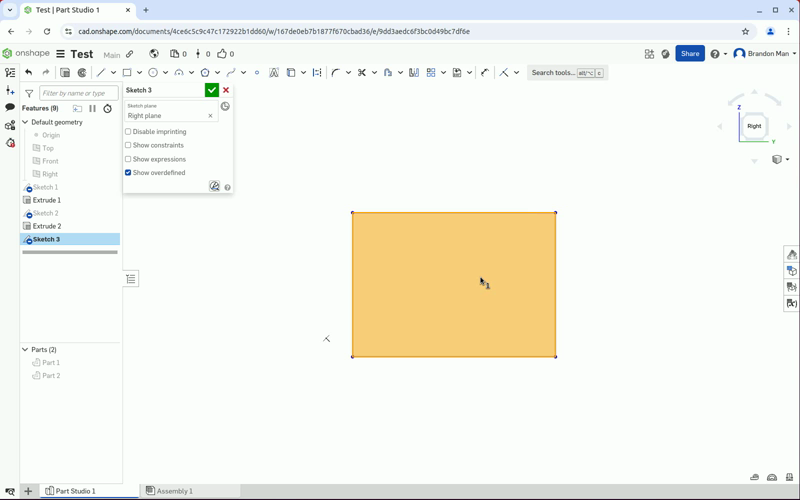
scroll(-6)
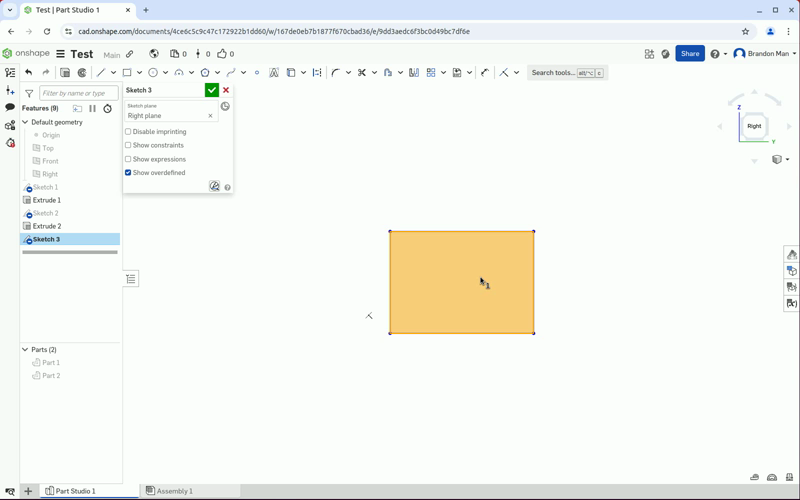
scroll(-6)
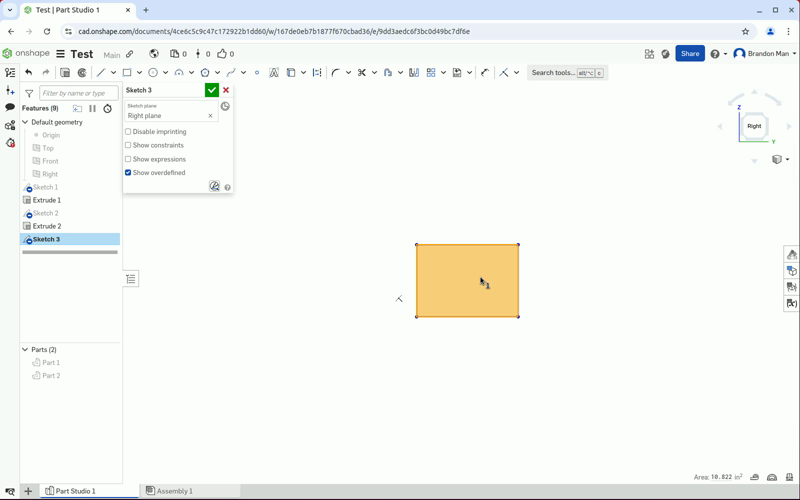
scroll(-6)
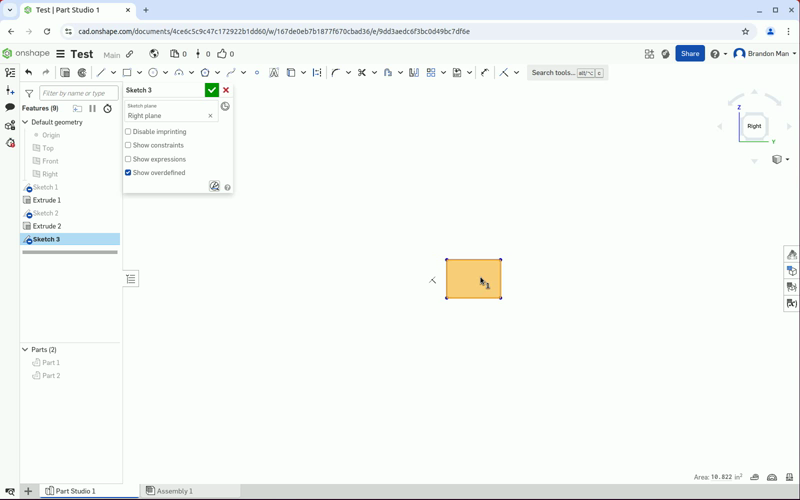
scroll(-6)
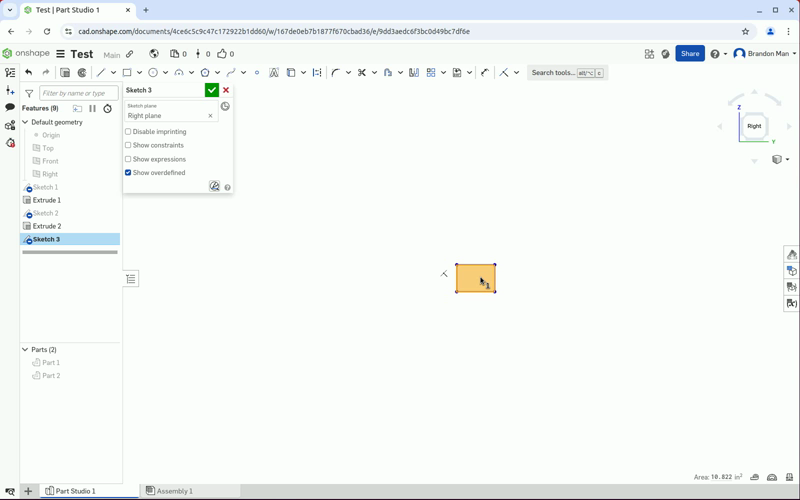
scroll(-6)
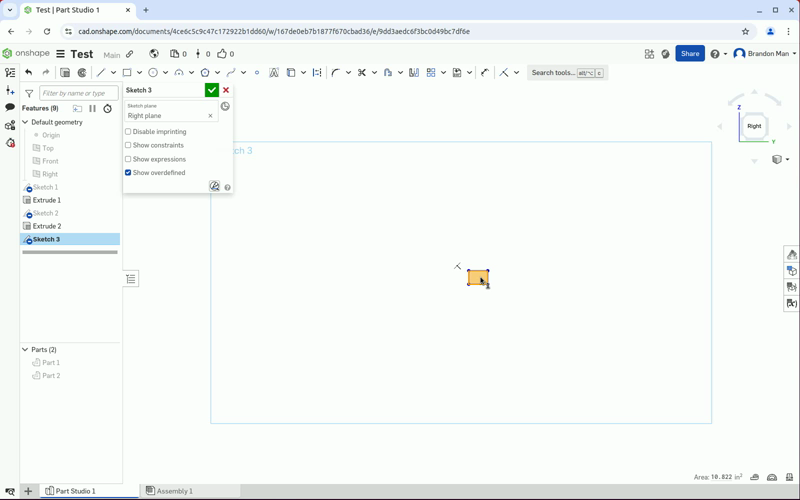
mouse_move(73, 352)
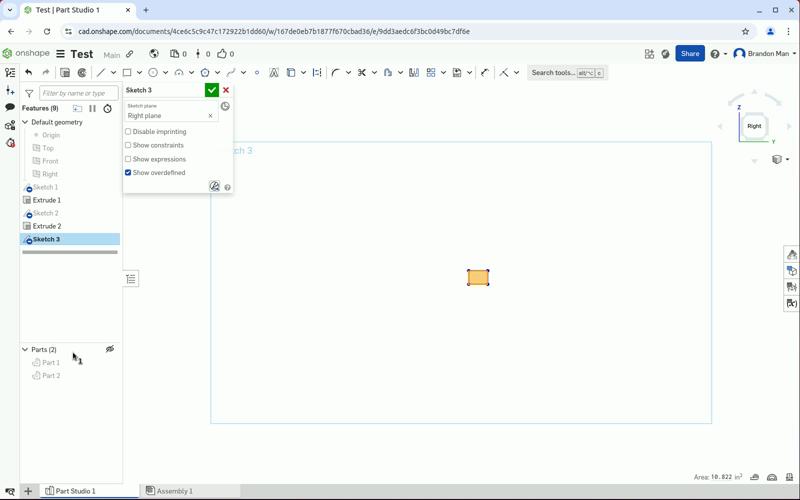
key(shift+y)
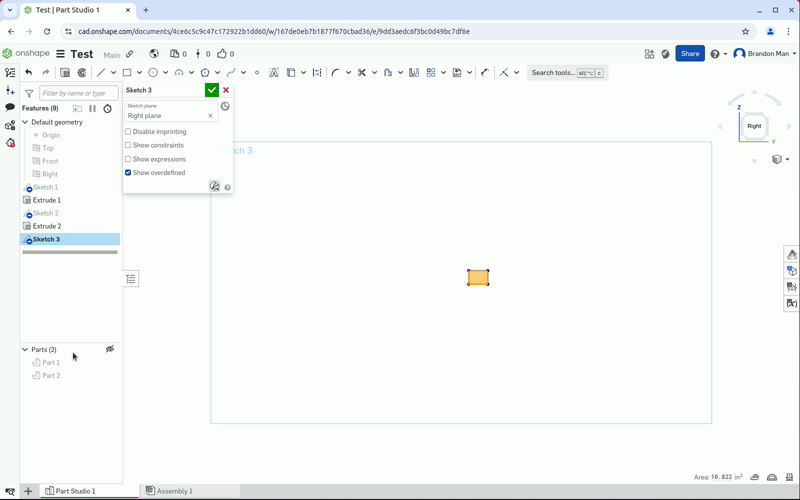
key(shift+e)
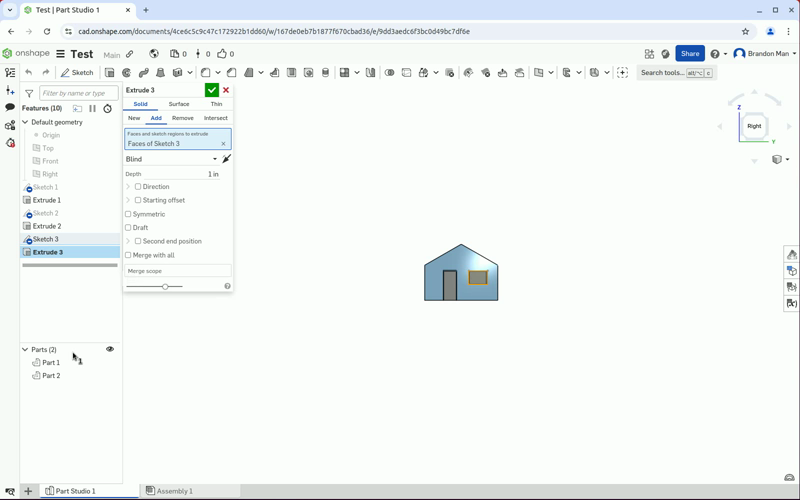
mouse_move(143, 106)
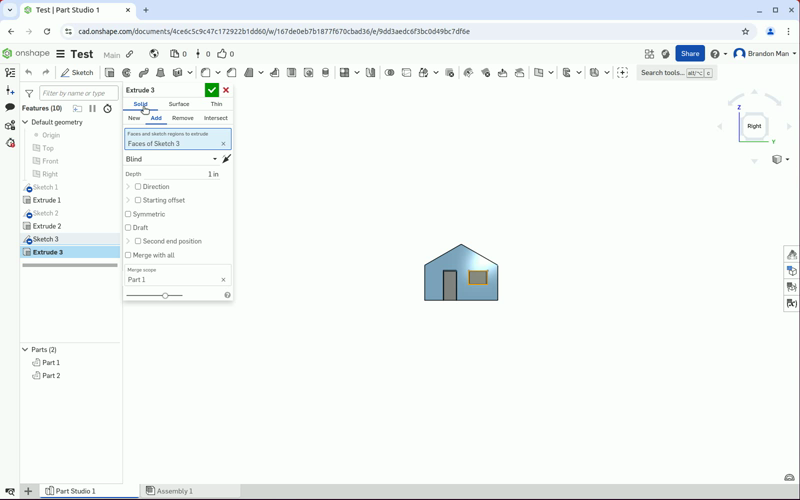
click(143, 106)
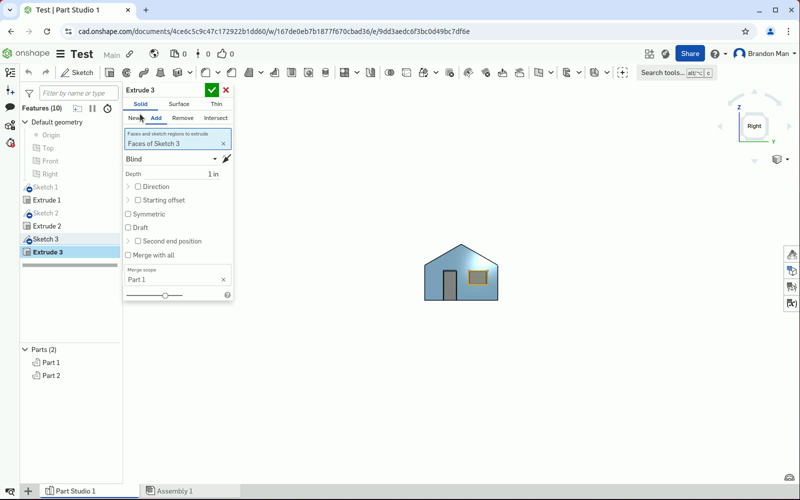
mouse_move(137, 120)
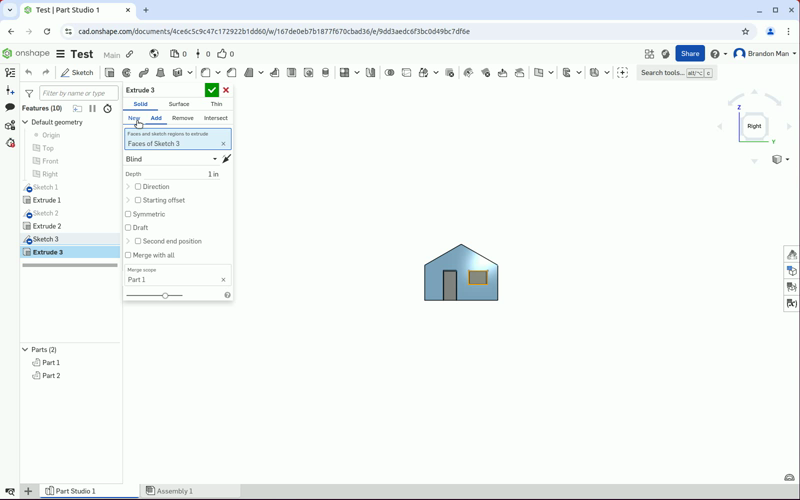
click(137, 120)
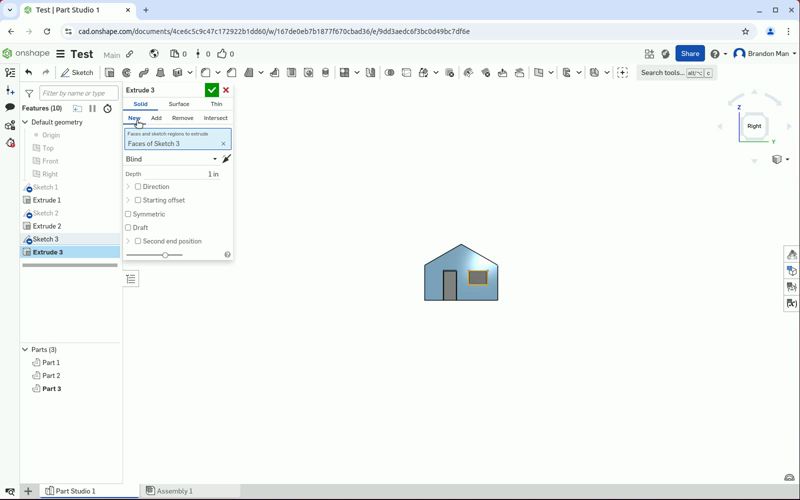
key(tab, 4)
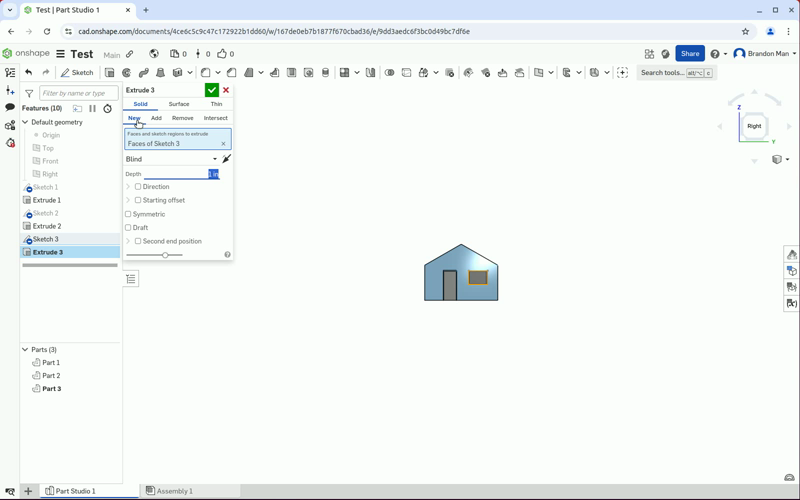
text(23.108)
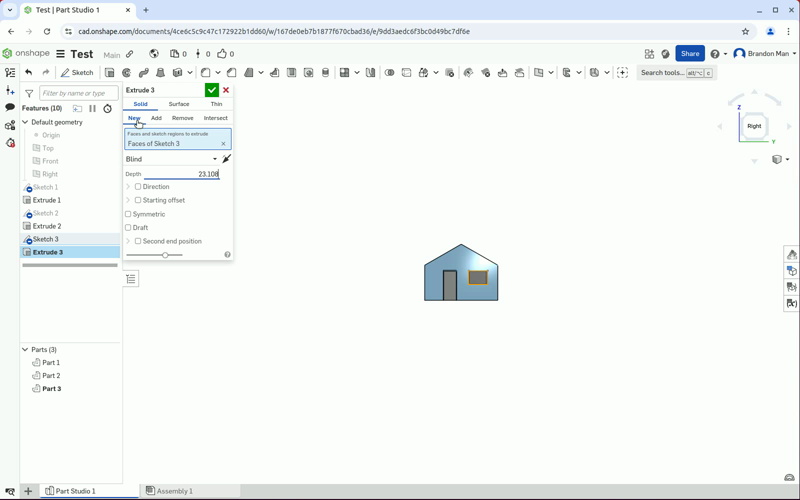
key(enter)
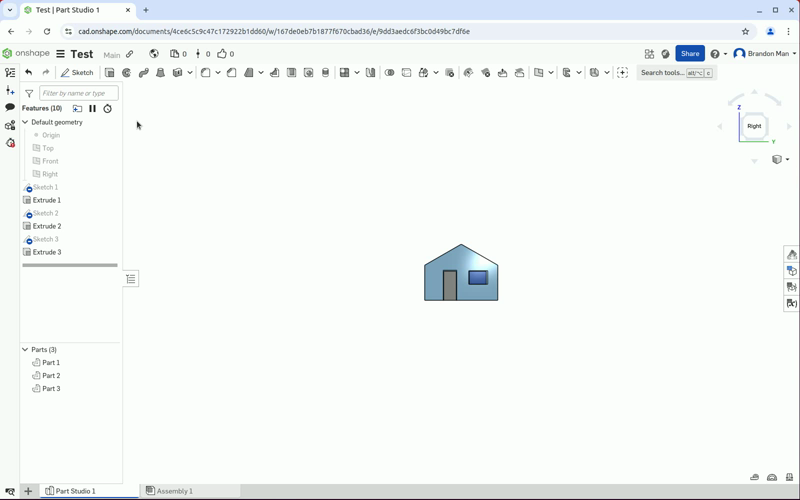
key(shift+h)
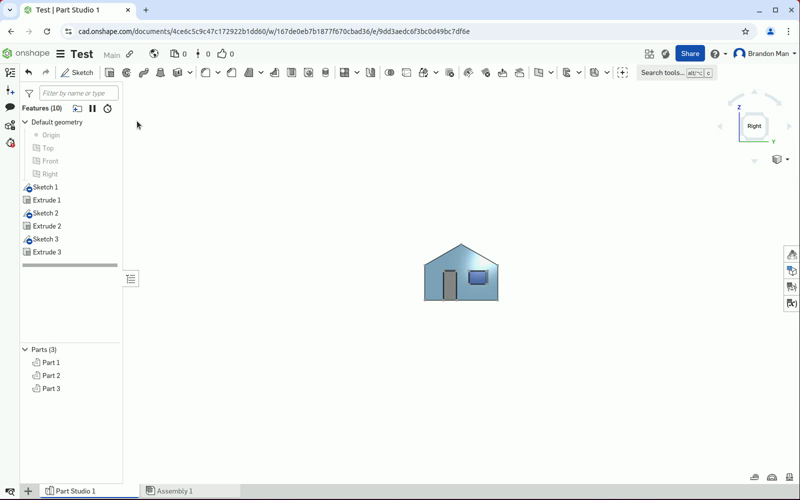
key(shift+h)
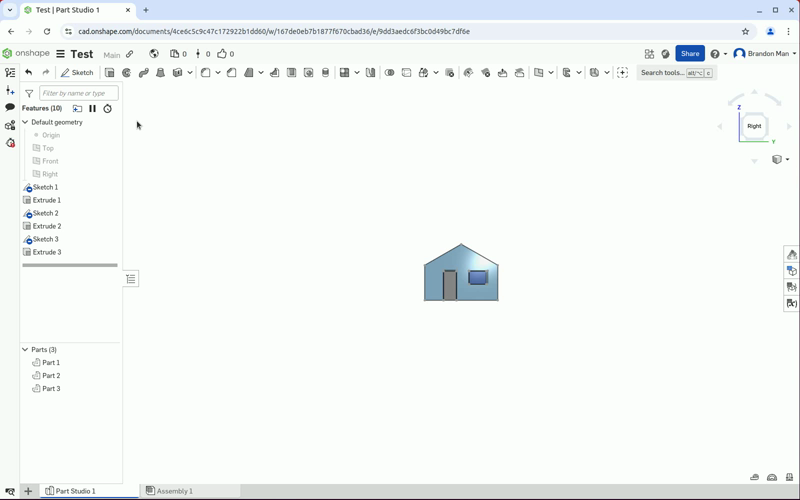
key(shift+7)
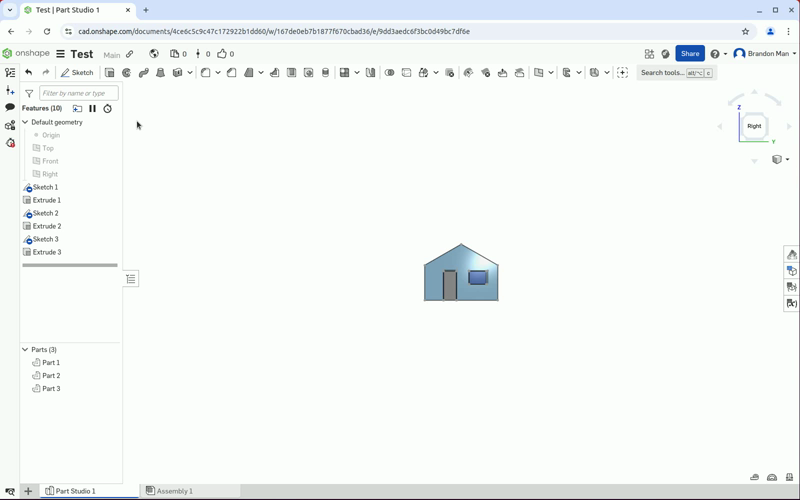
key(right, 2)
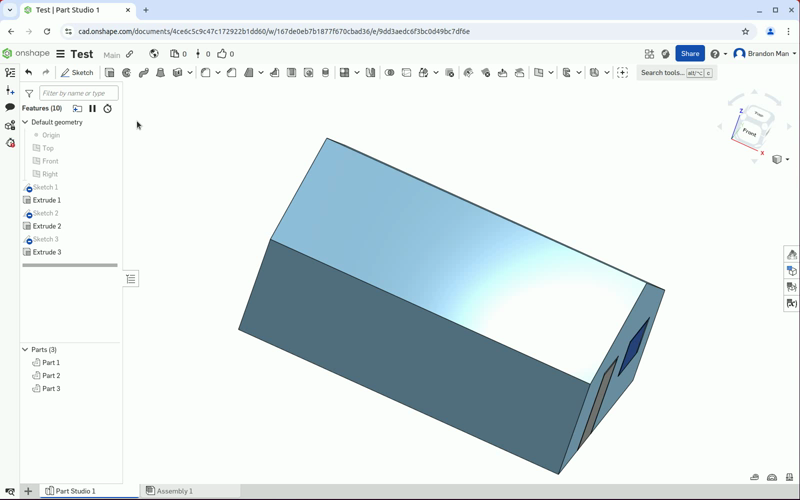
key(down, 2)
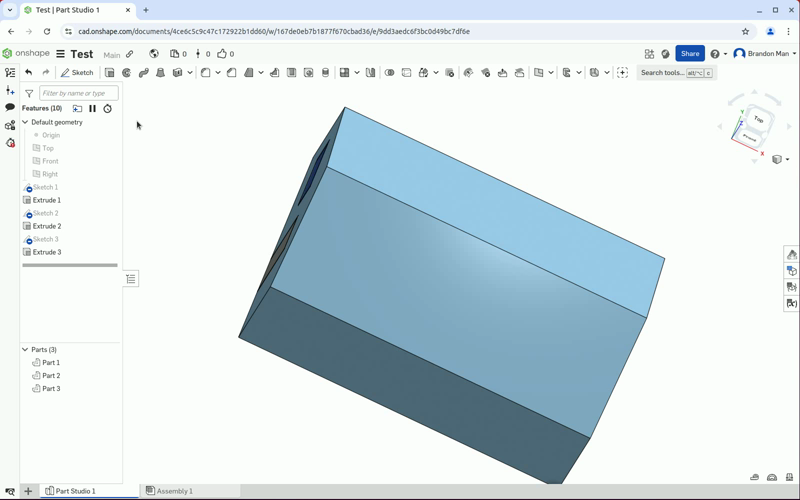
key(up, 2)
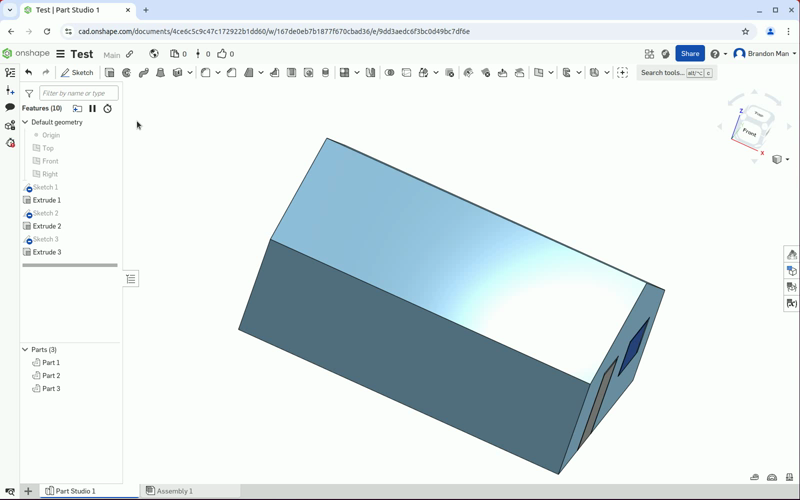
key(left, 2)
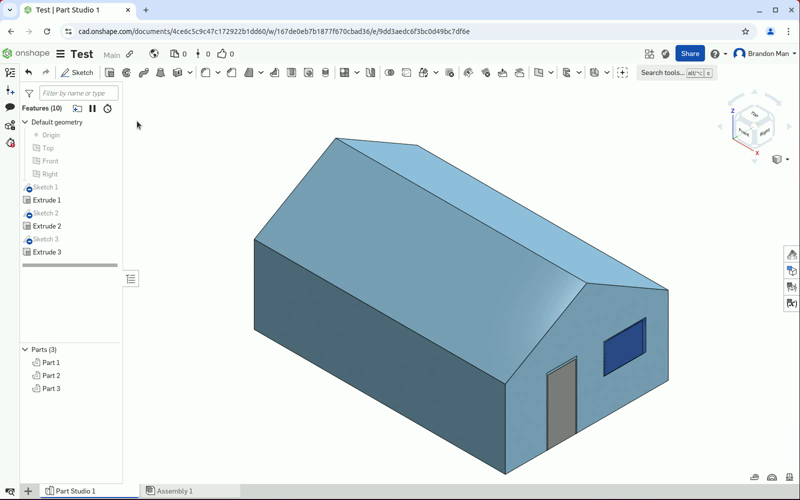
mouse_move(73, 189)
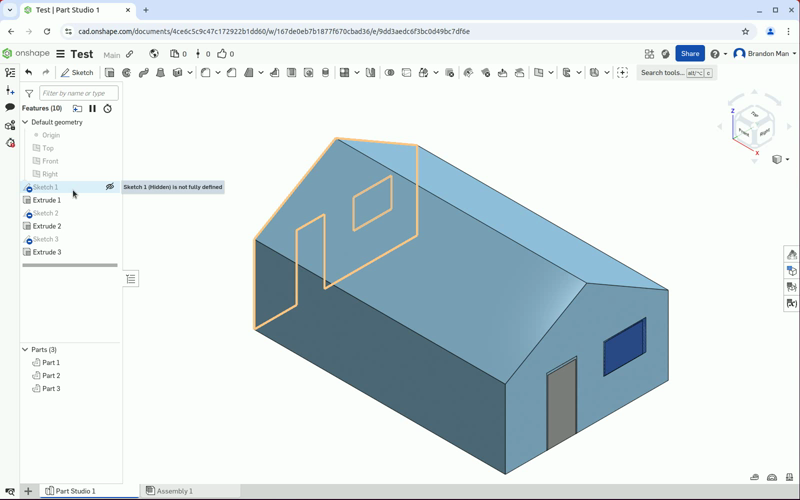
click(73, 189)